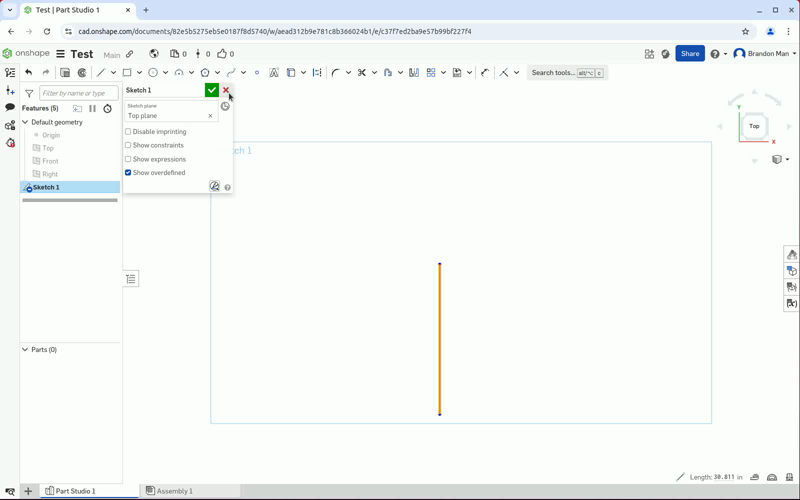
key(shift+h)
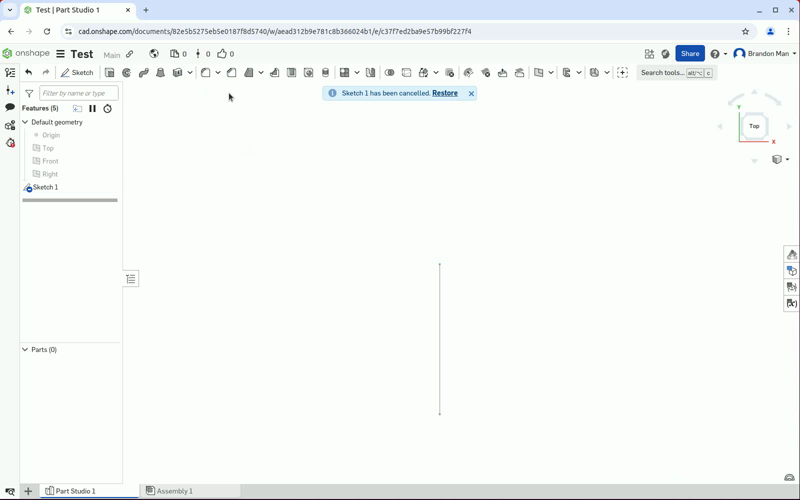
key(shift+s)
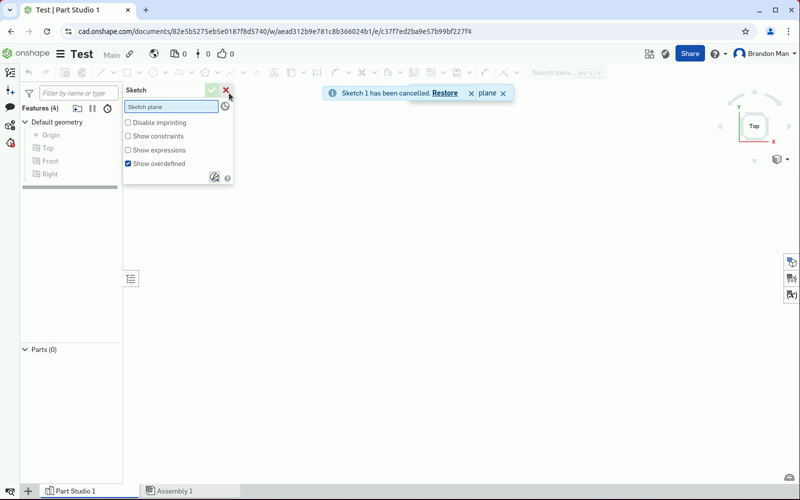
mouse_move(73, 150)
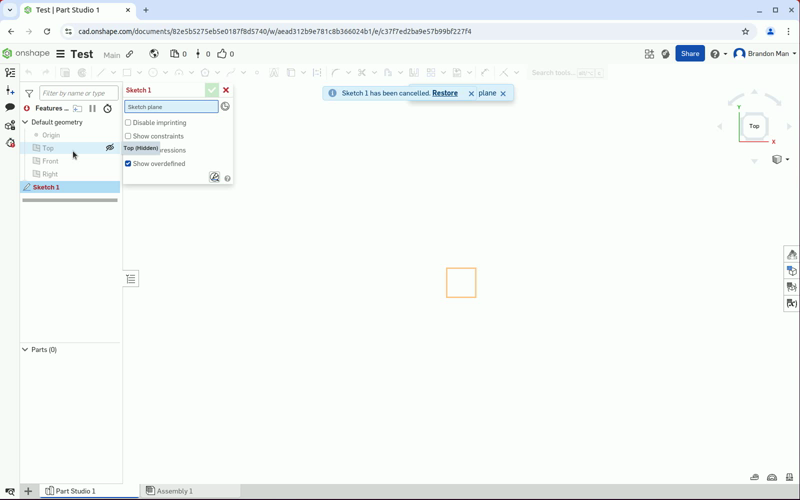
click(73, 150)
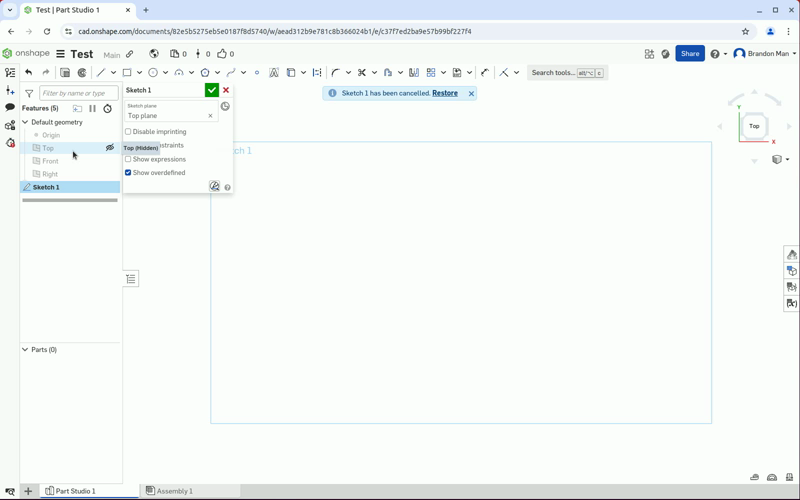
mouse_move(73, 352)
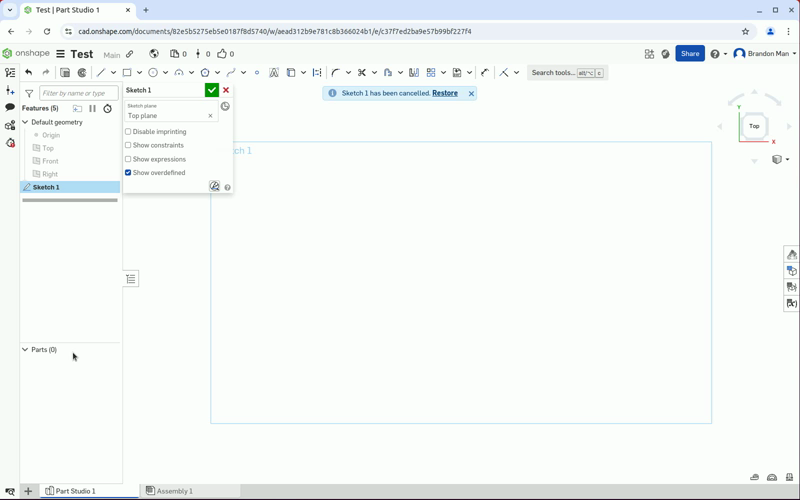
key(y)
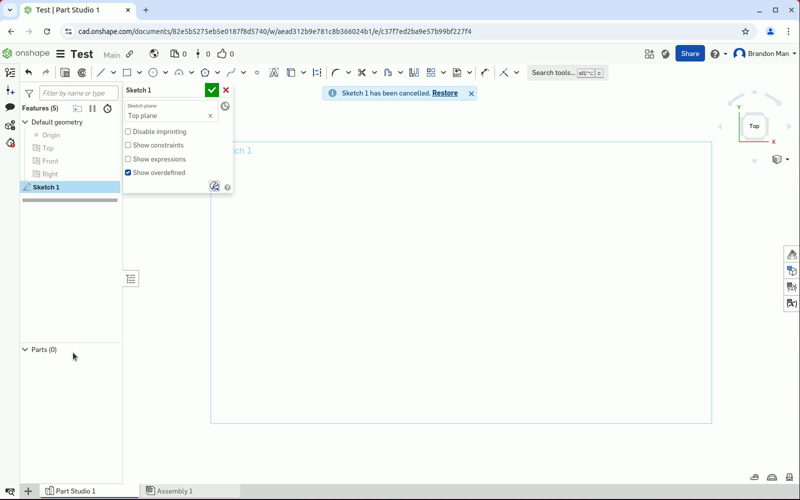
key(l)
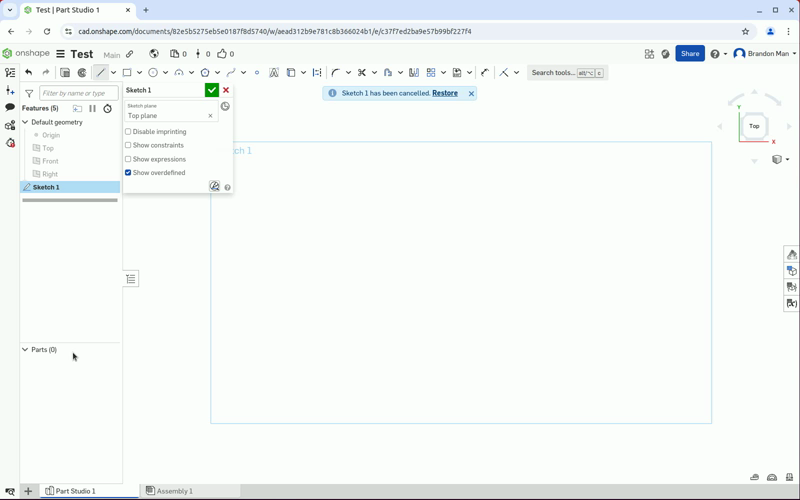
key_down(shift)
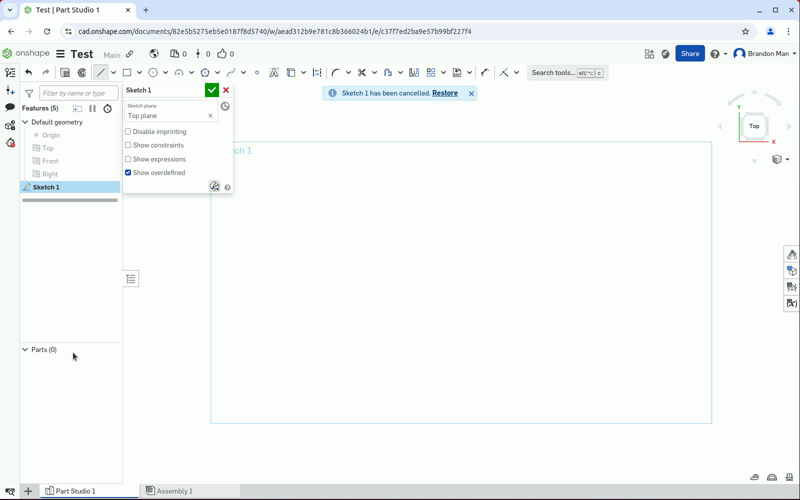
mouse_move(404, 284)
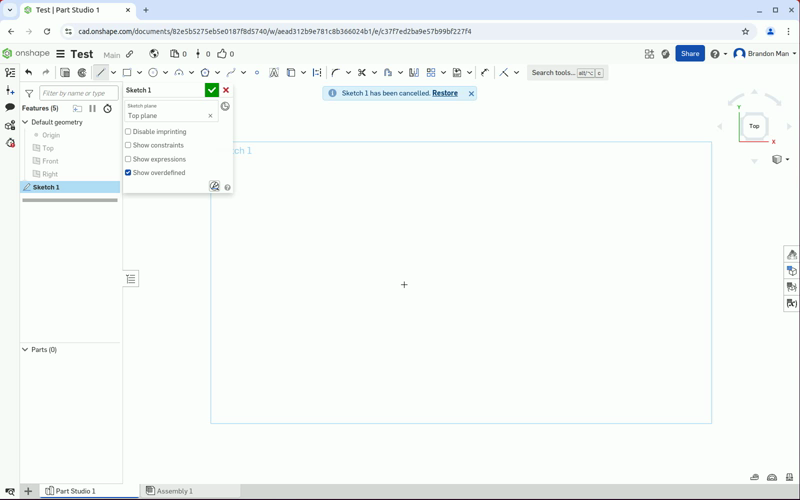
click(404, 284)
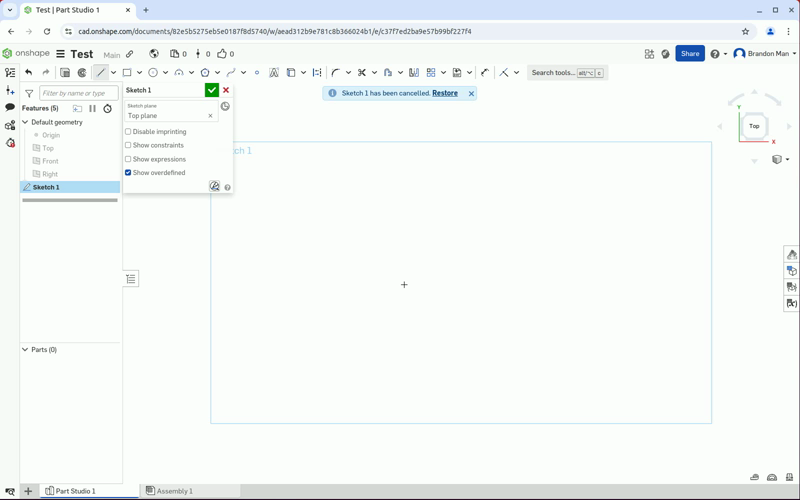
key_up(shift)
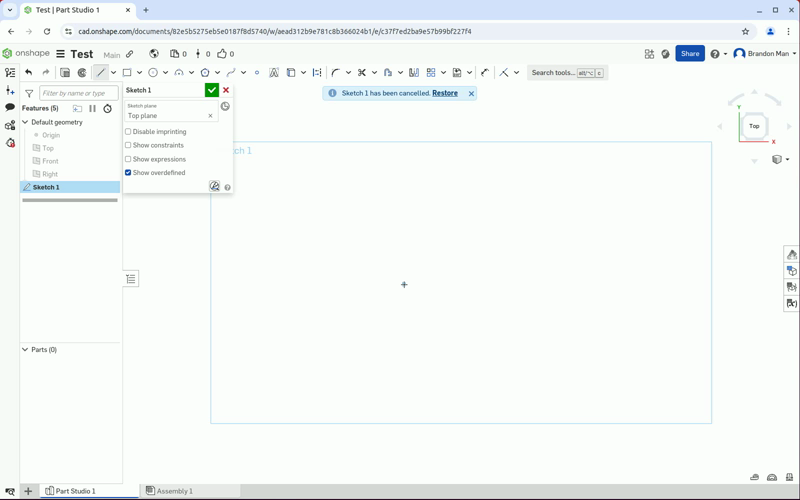
key_down(shift)
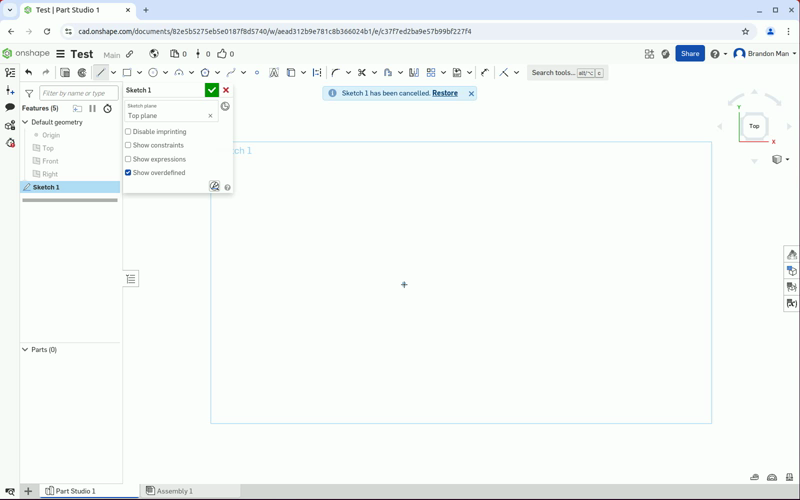
mouse_move(516, 284)
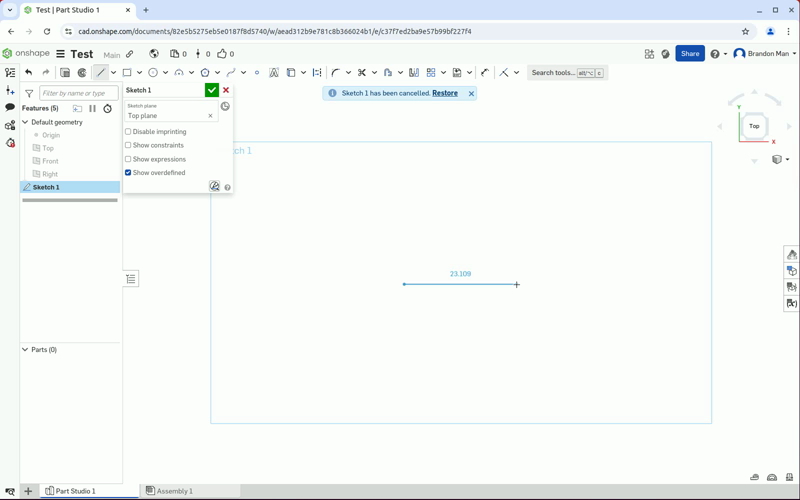
click(516, 284)
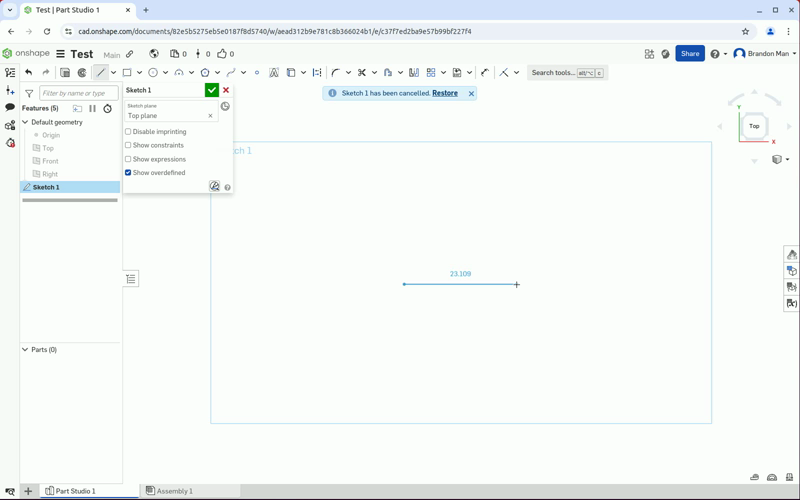
key_up(shift)
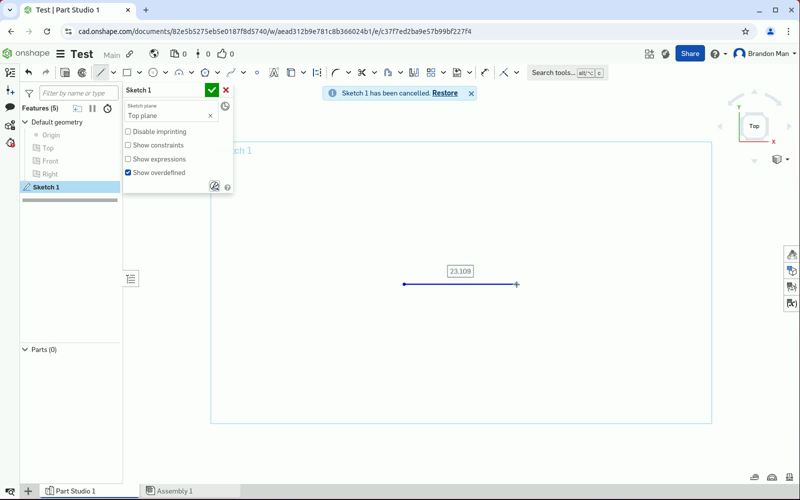
key_down(shift)
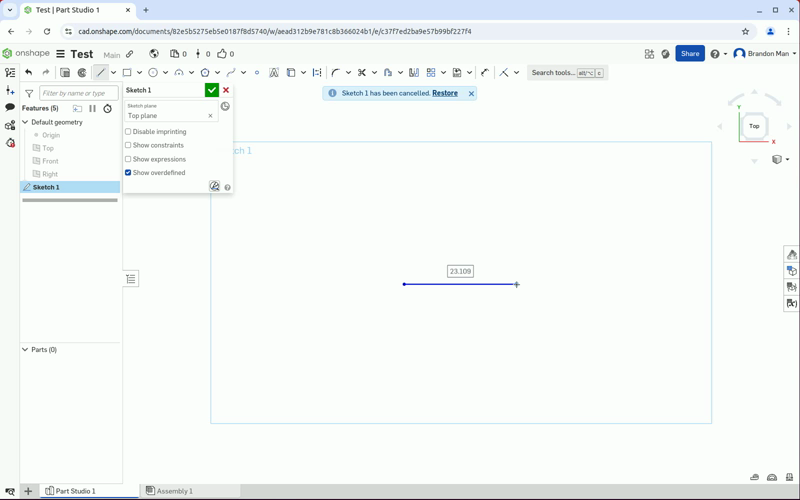
mouse_move(546, 284)
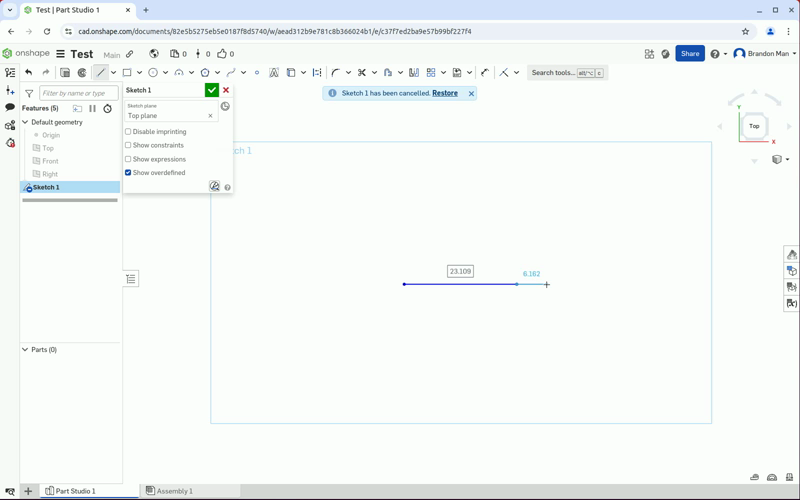
mouse_move(516, 280)
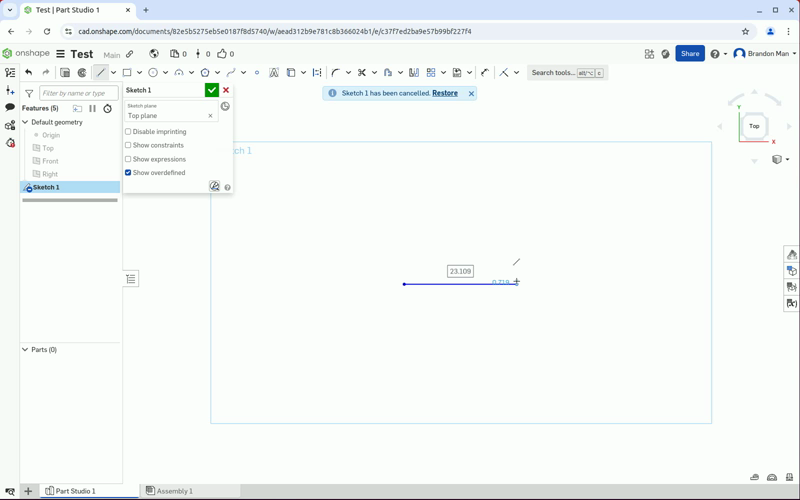
scroll(6)
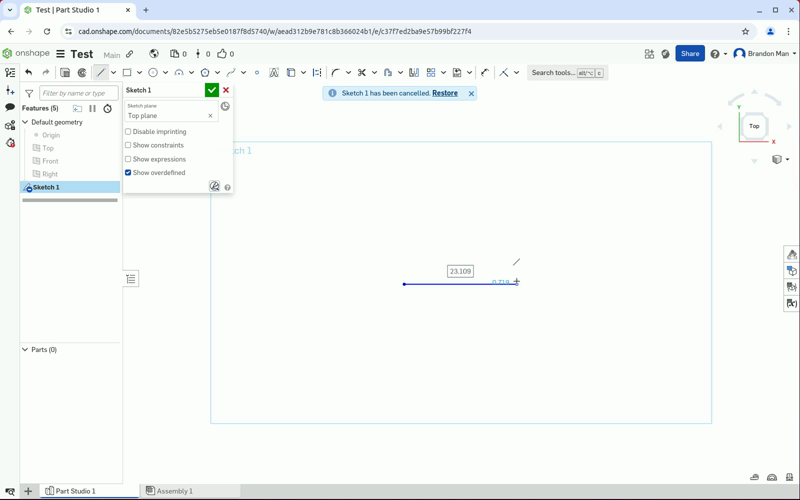
scroll(6)
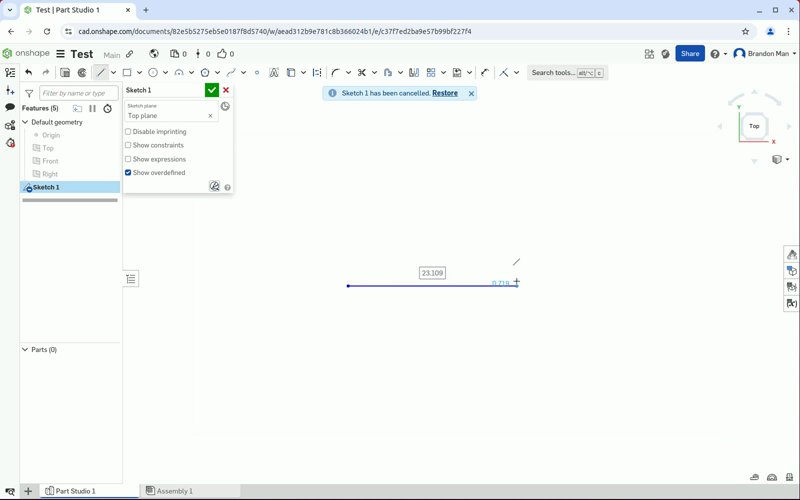
scroll(6)
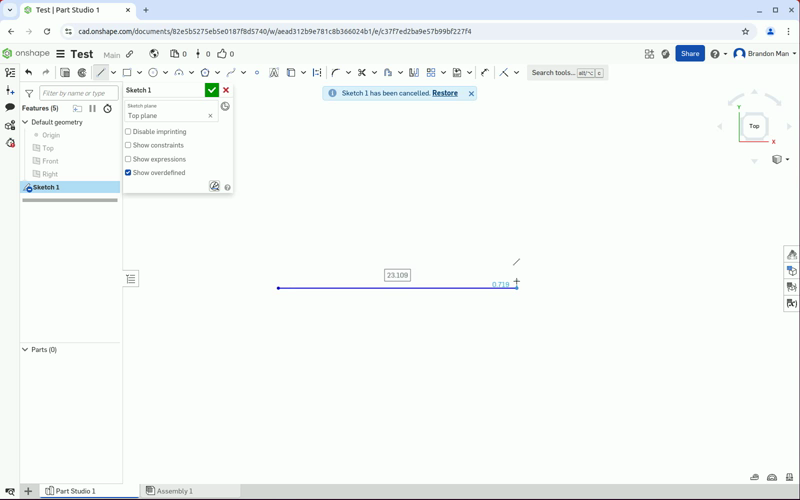
scroll(6)
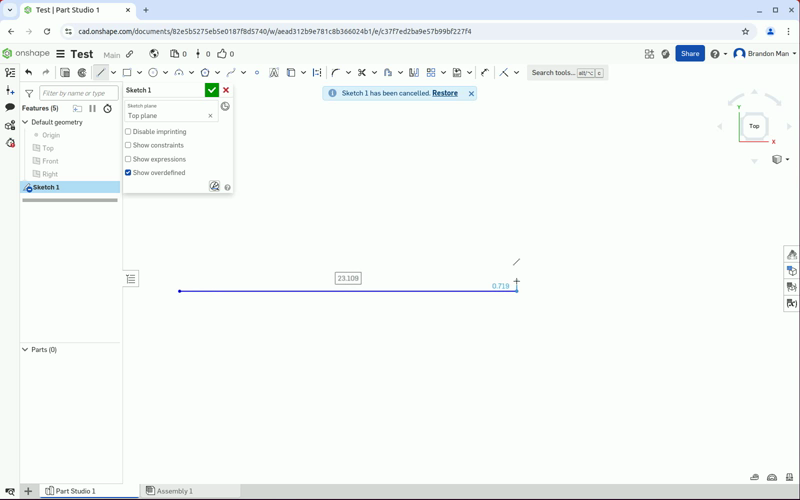
scroll(6)
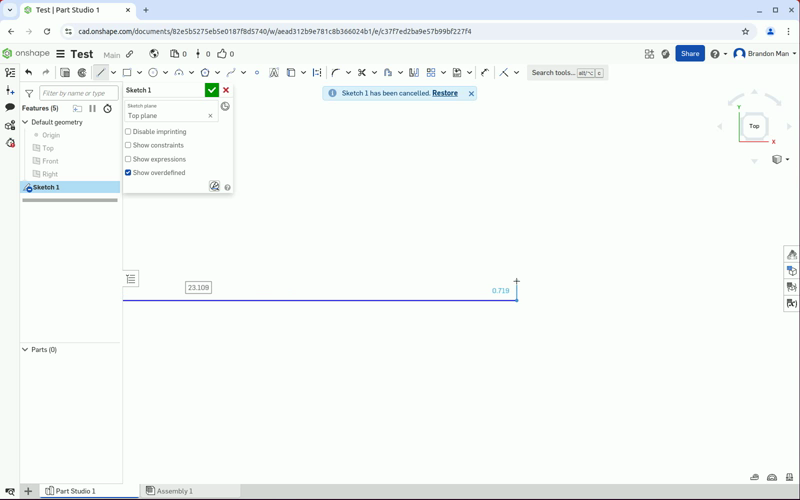
scroll(6)
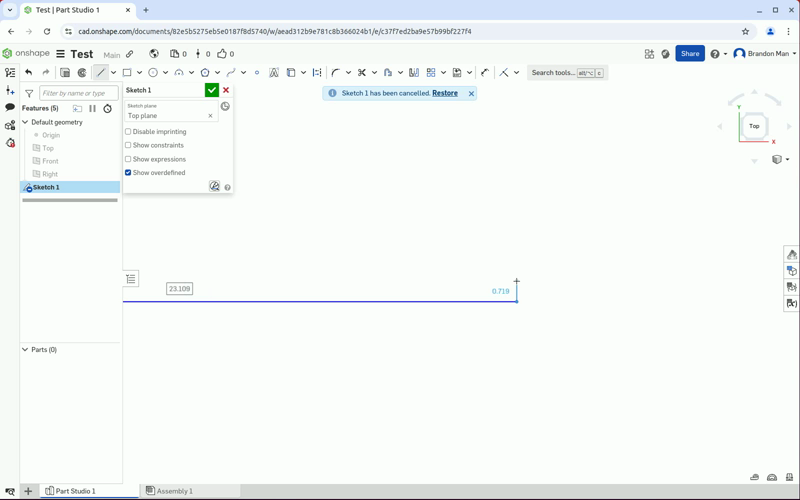
scroll(6)
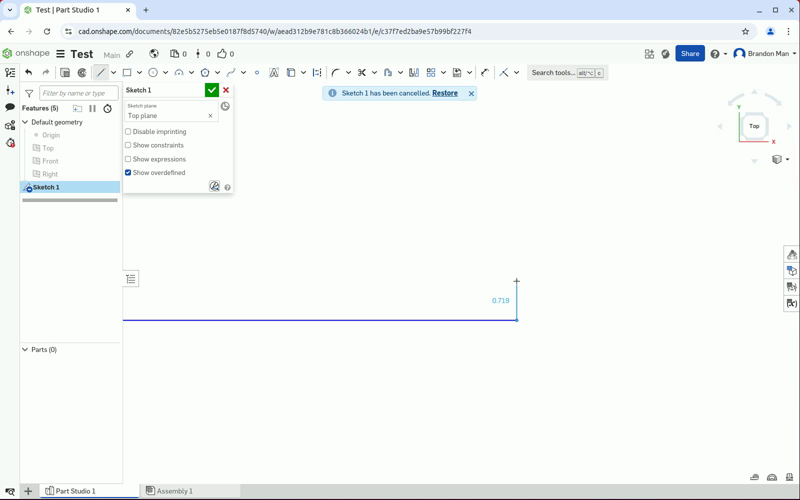
click(516, 280)
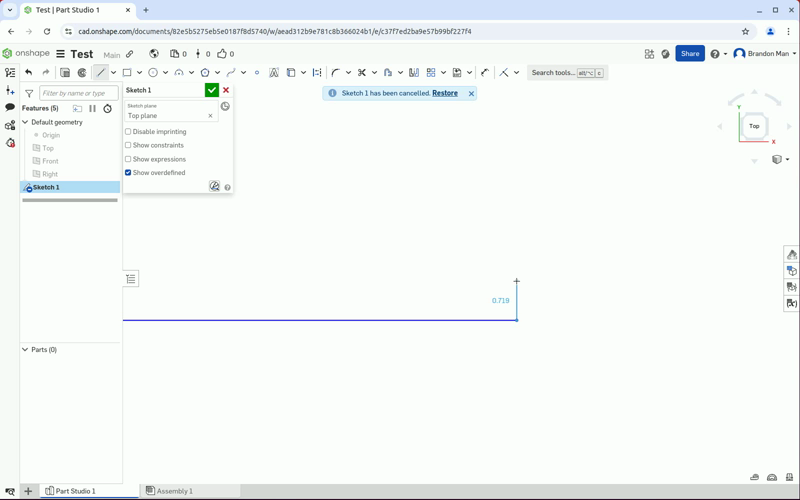
scroll(-6)
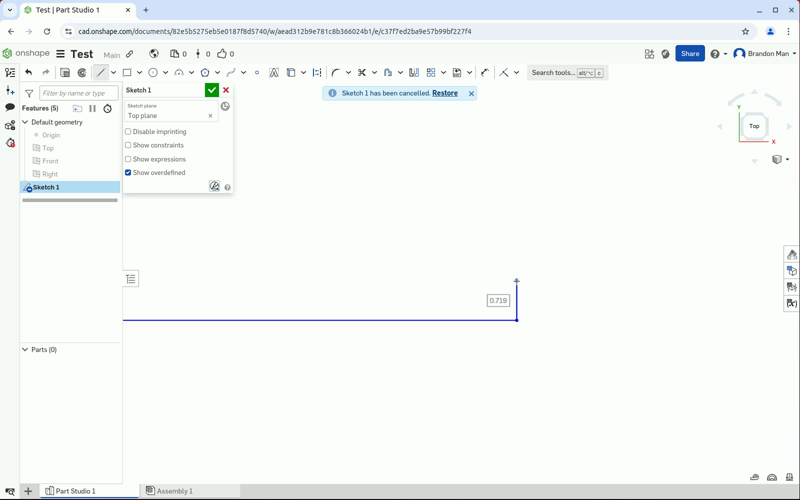
scroll(-6)
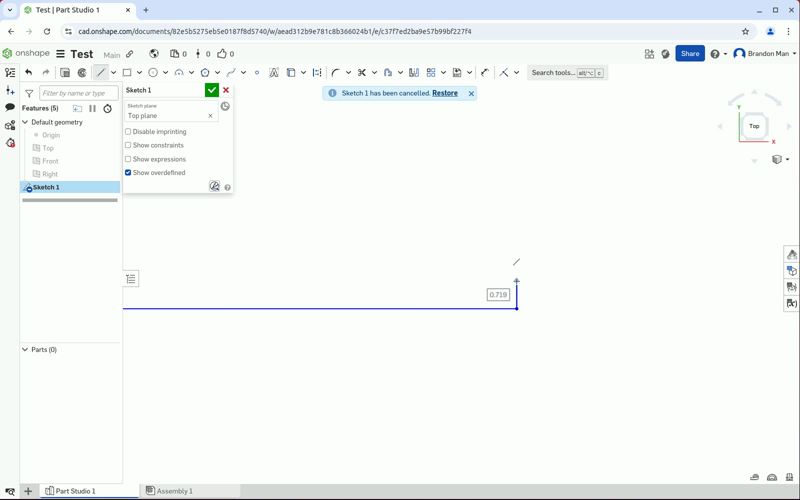
scroll(-6)
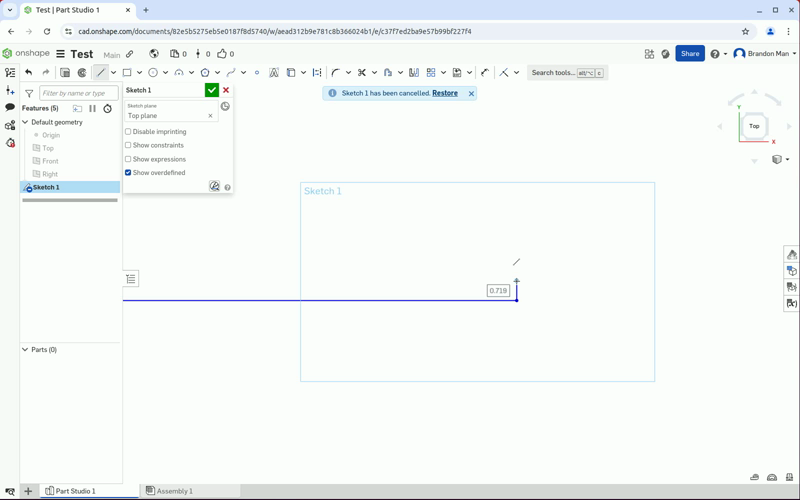
scroll(-6)
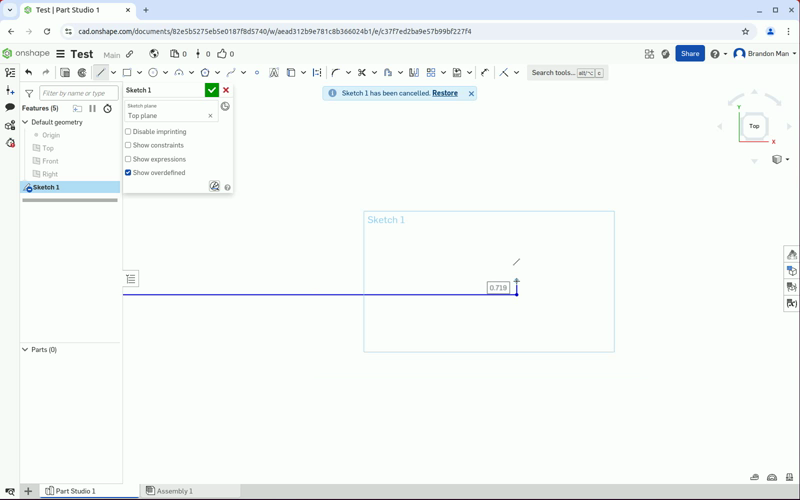
scroll(-6)
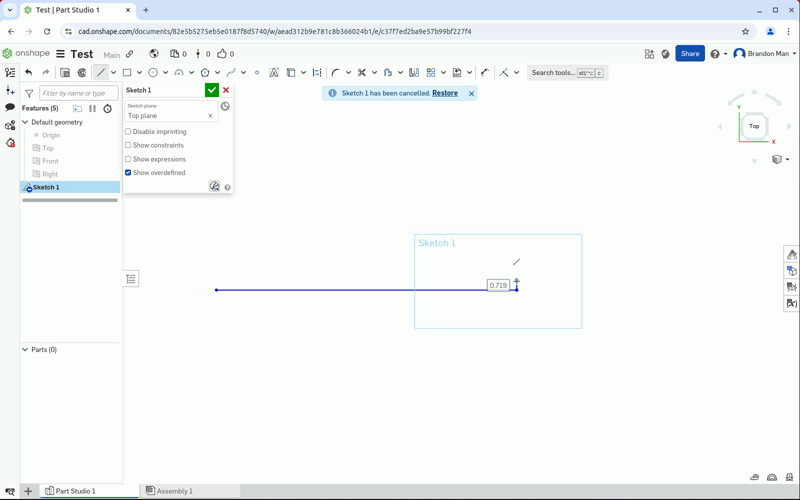
scroll(-6)
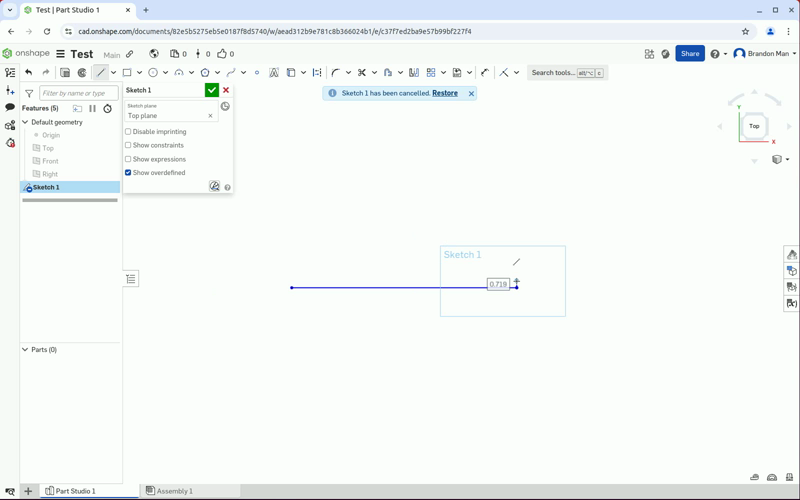
scroll(-6)
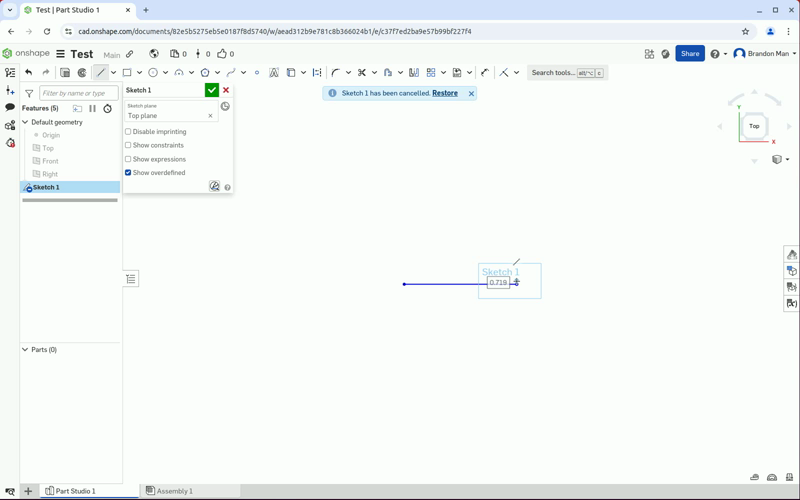
key_up(shift)
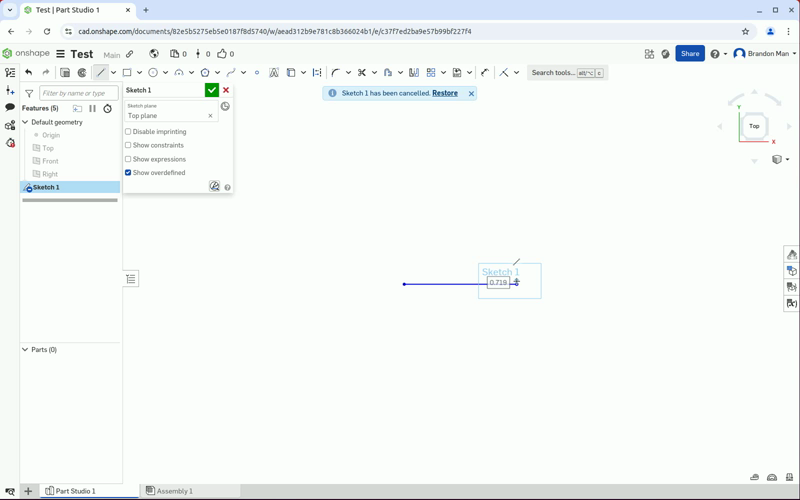
key_down(shift)
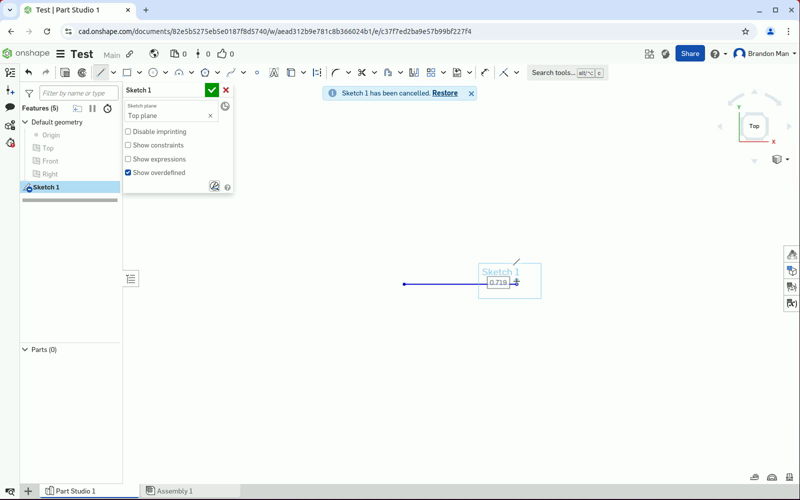
mouse_move(404, 280)
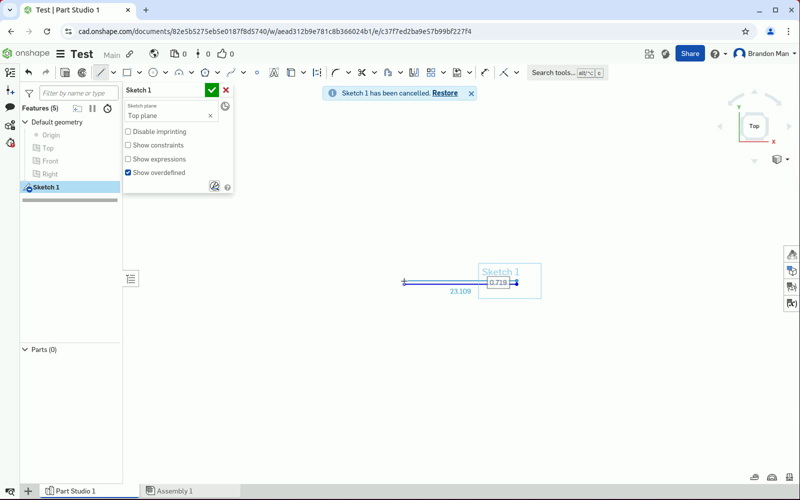
scroll(6)
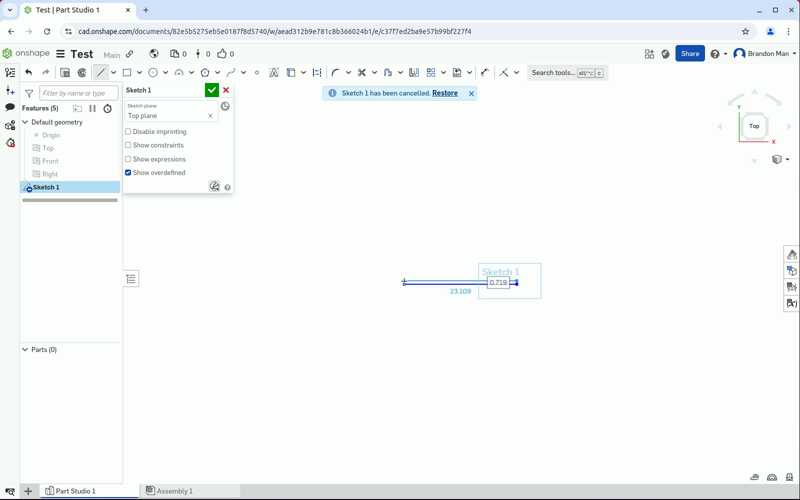
scroll(6)
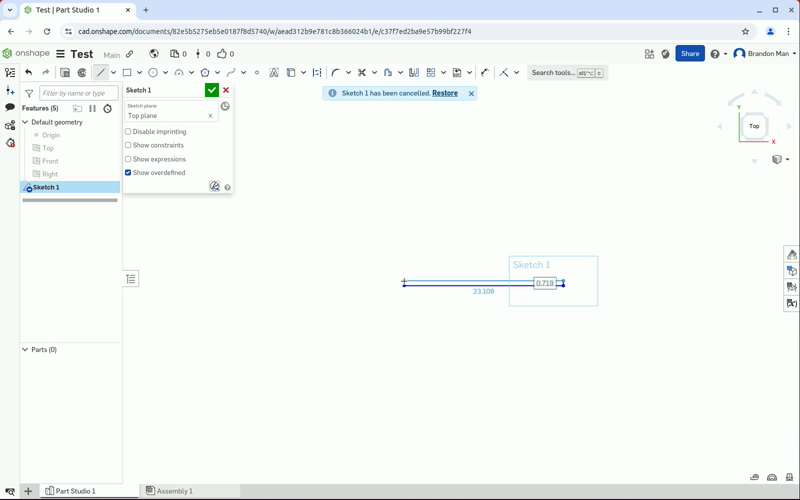
scroll(6)
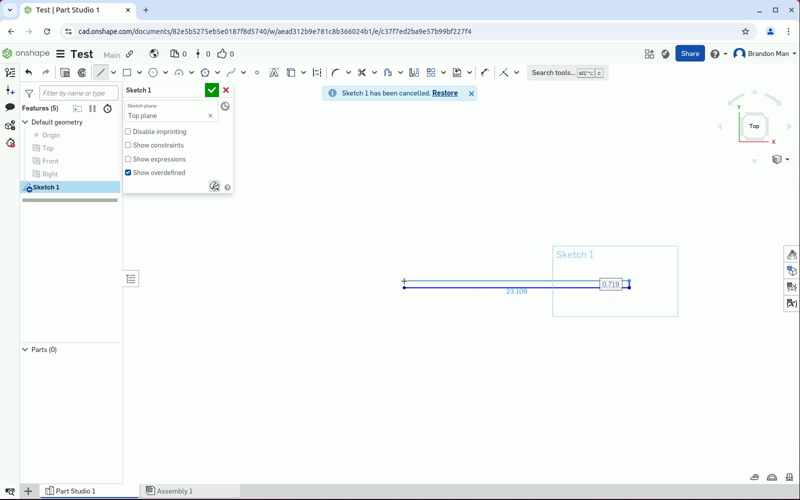
scroll(6)
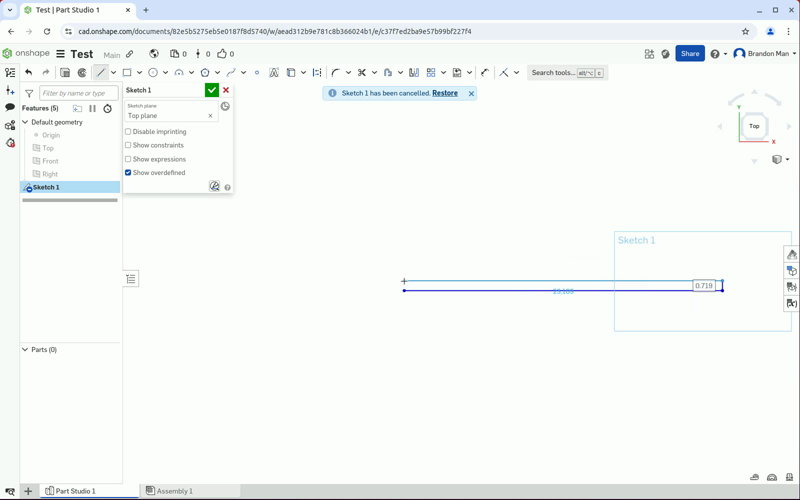
scroll(6)
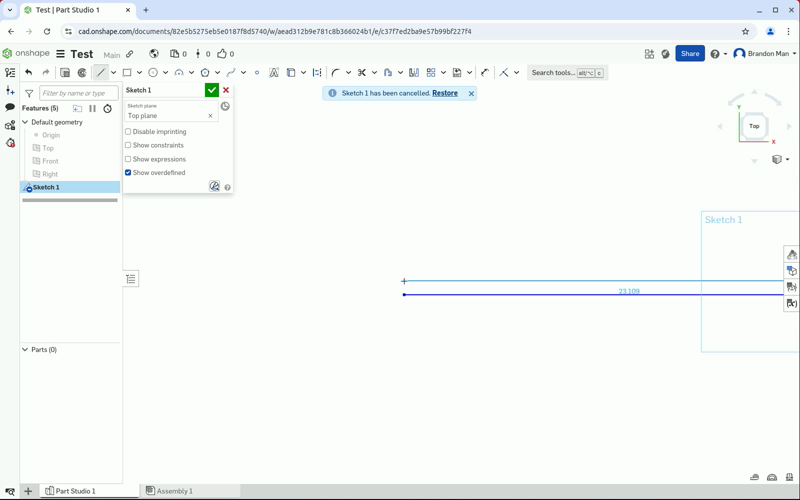
scroll(6)
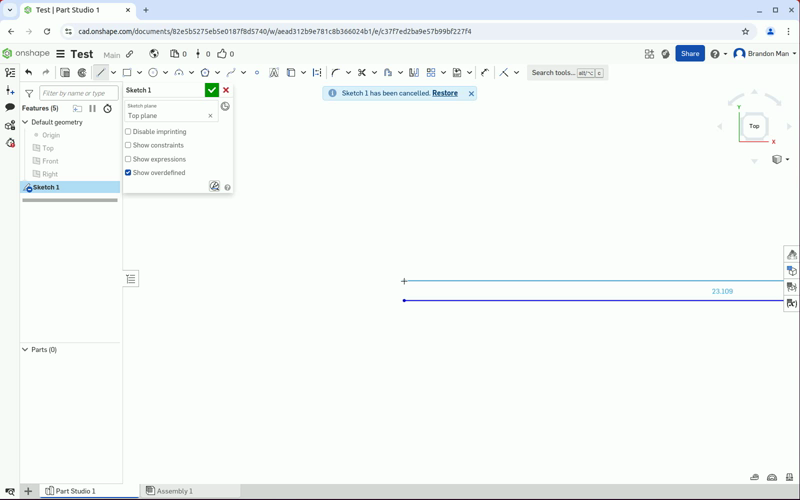
scroll(6)
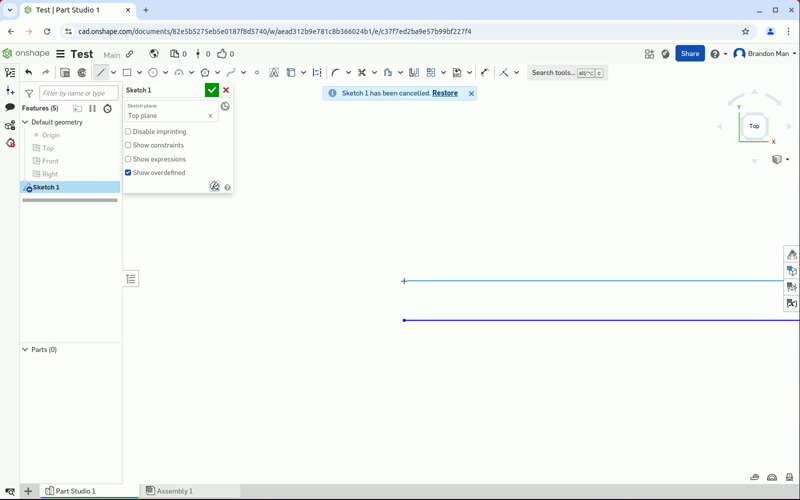
click(404, 280)
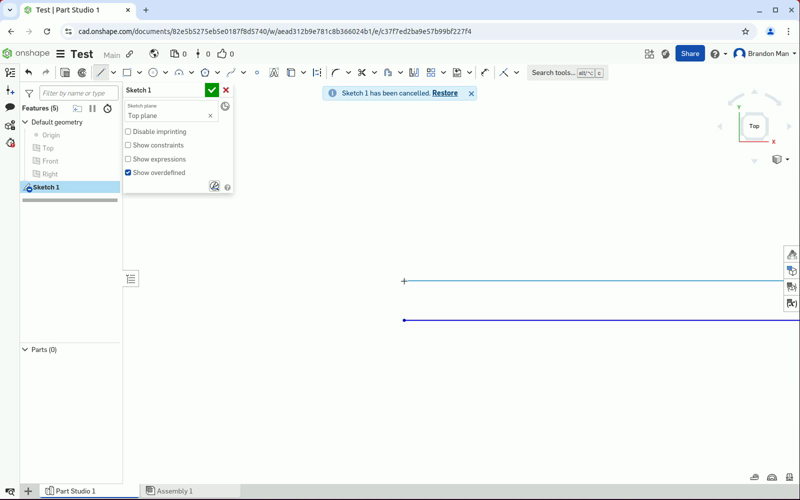
scroll(-6)
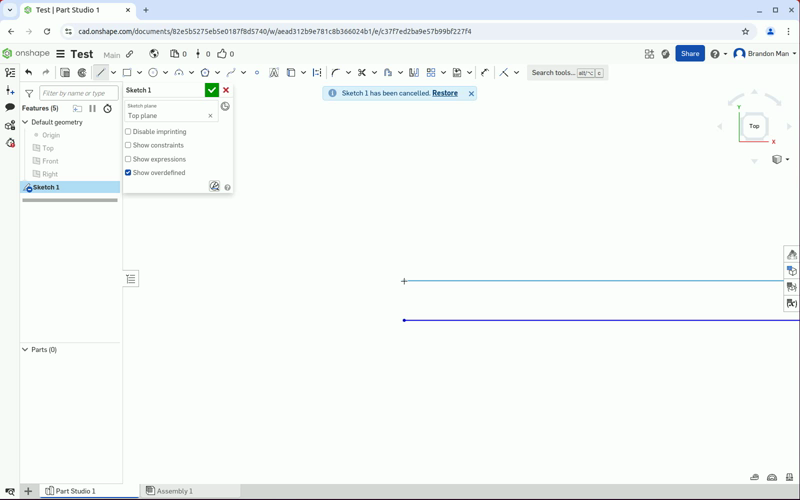
scroll(-6)
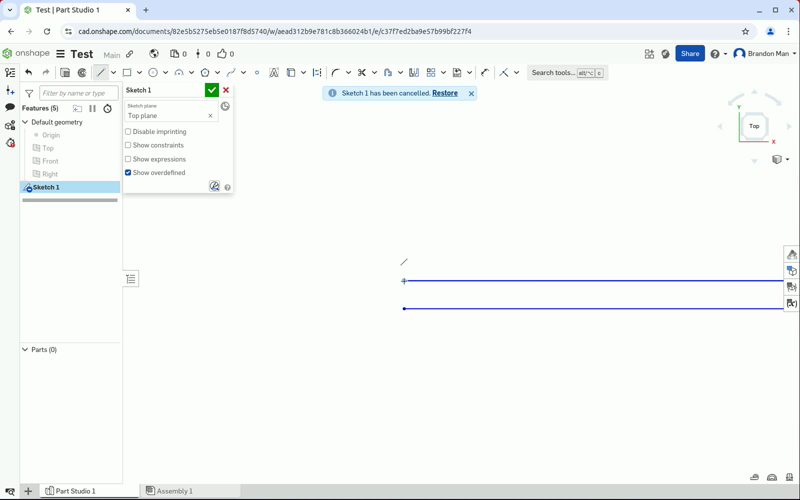
scroll(-6)
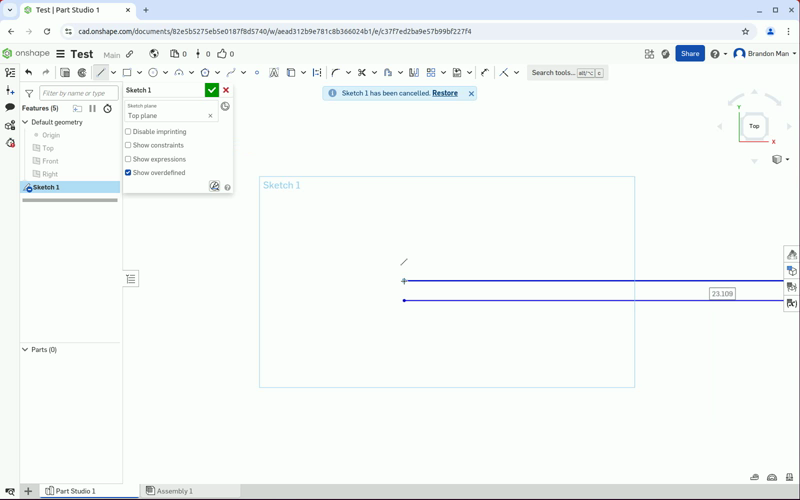
scroll(-6)
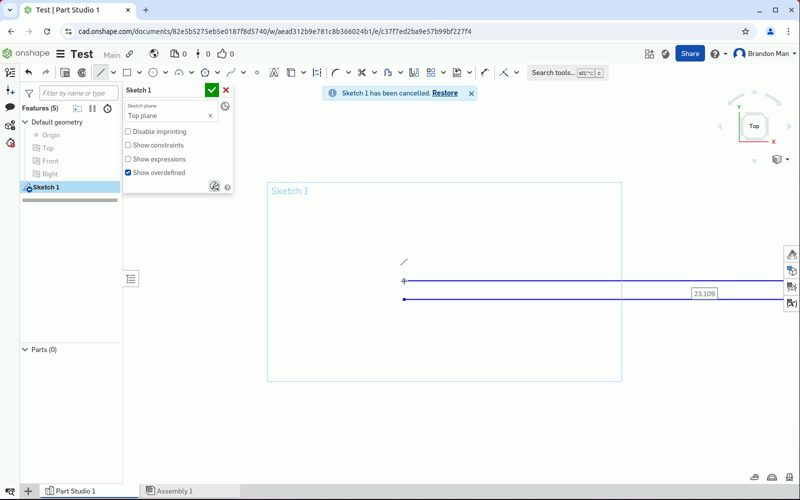
scroll(-6)
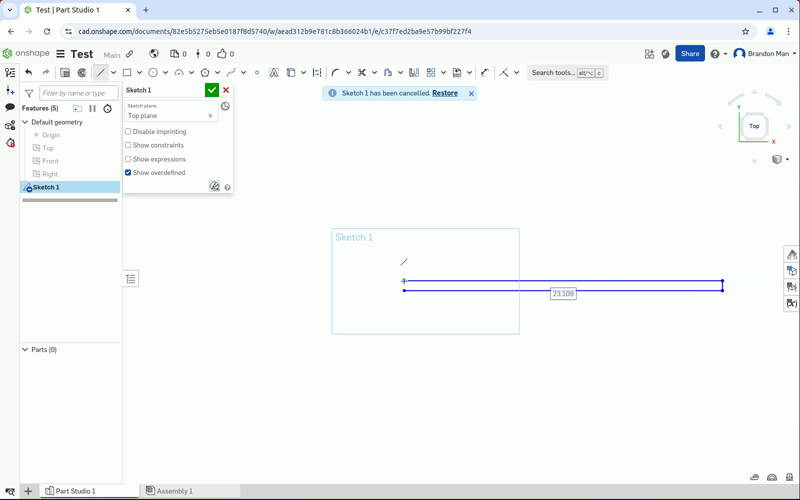
scroll(-6)
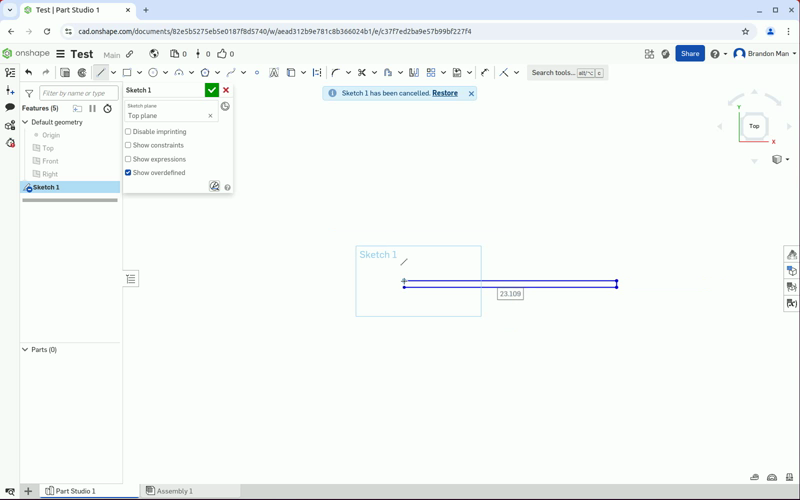
scroll(-6)
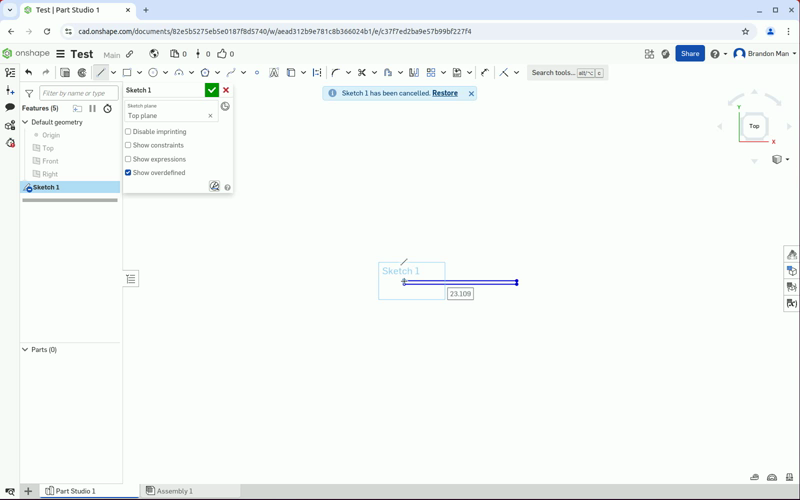
key_up(shift)
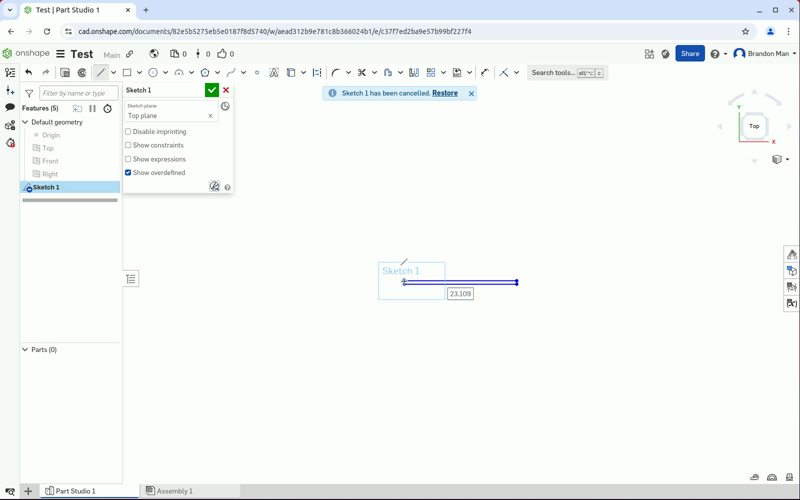
mouse_move(434, 280)
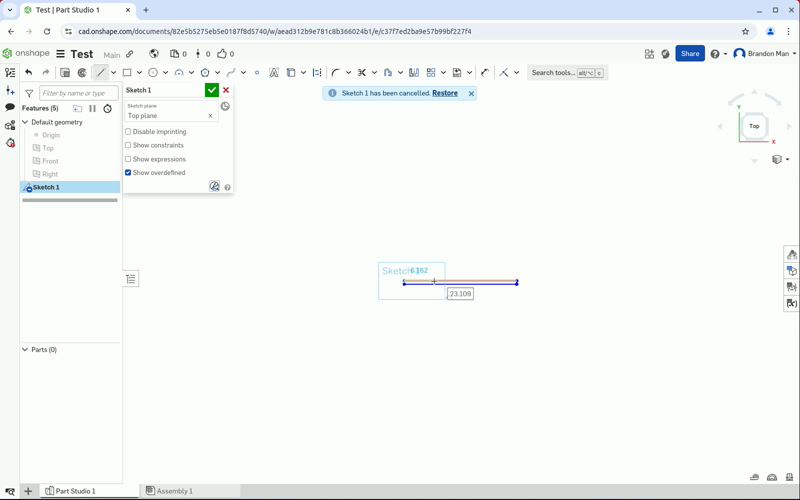
key_down(shift)
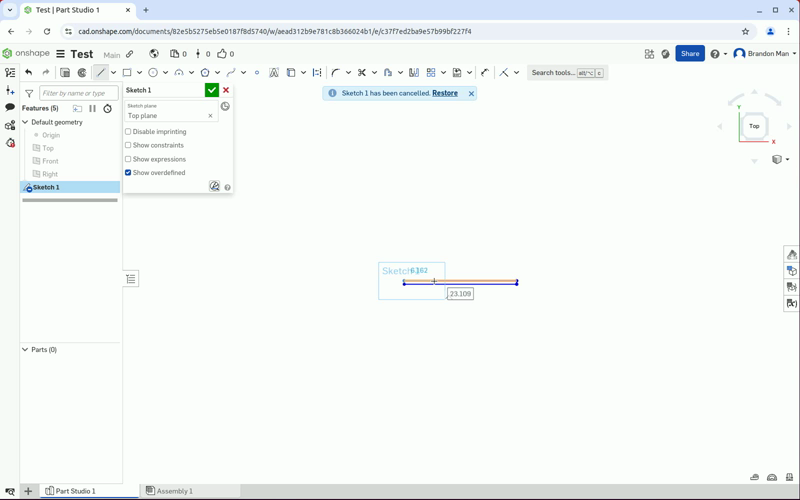
mouse_move(404, 284)
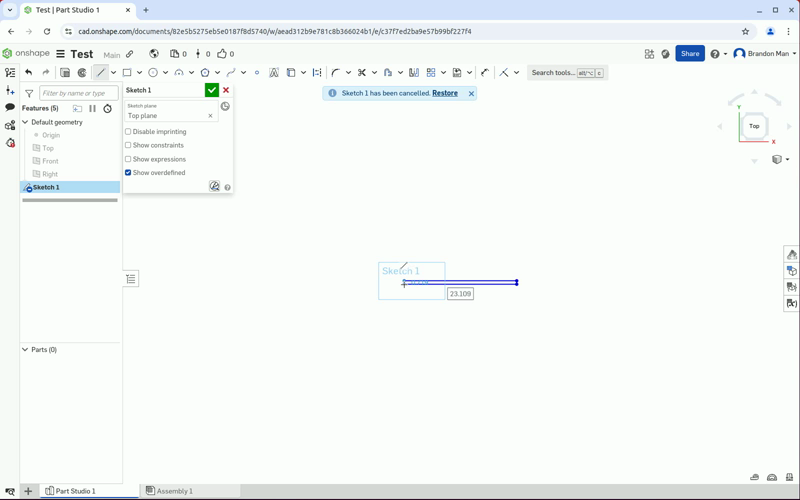
scroll(6)
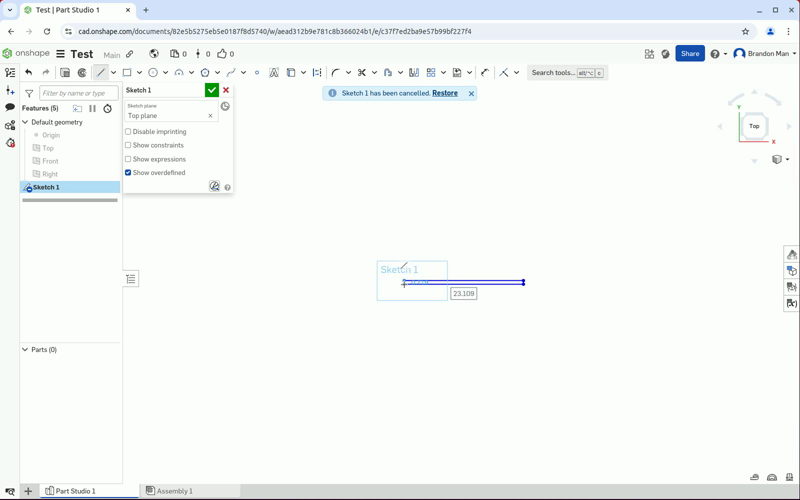
scroll(6)
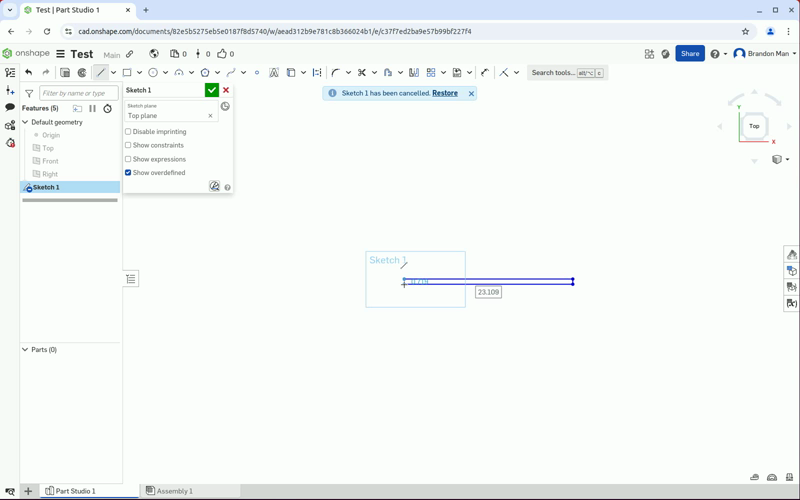
scroll(6)
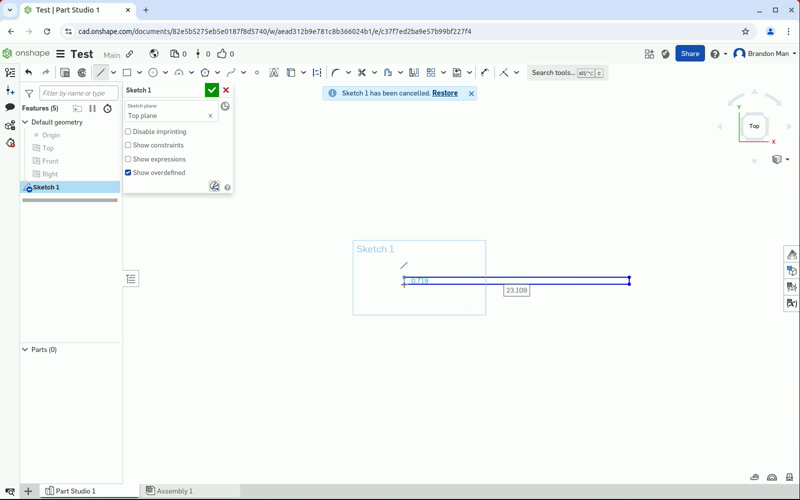
scroll(6)
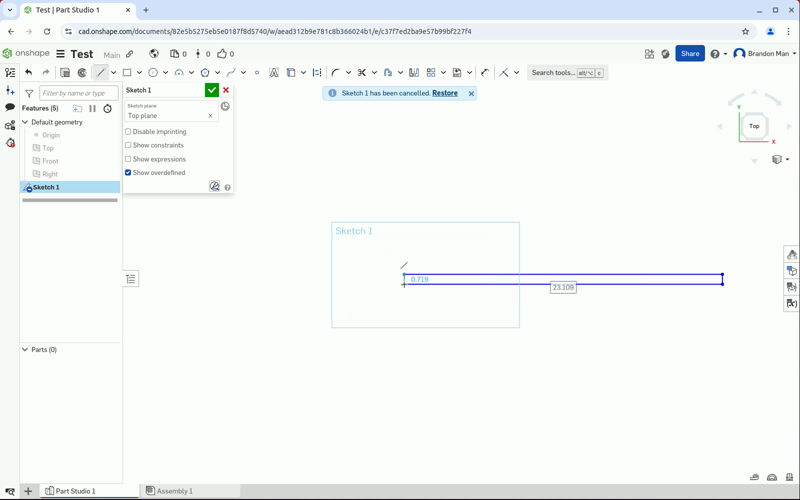
scroll(6)
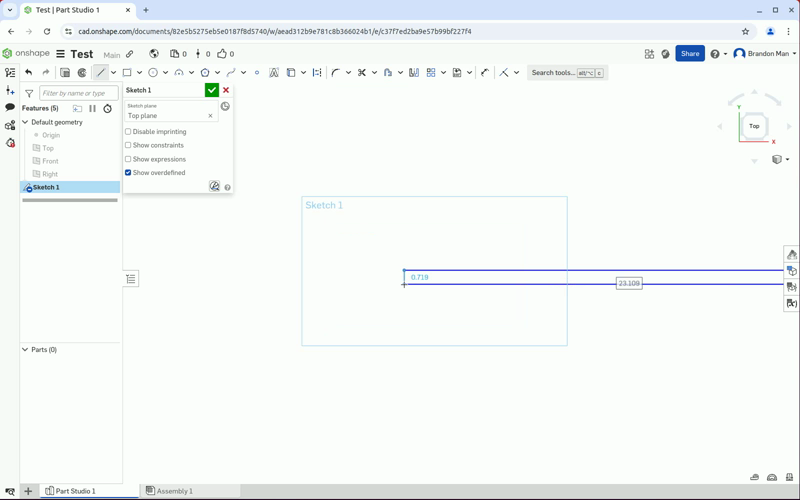
scroll(6)
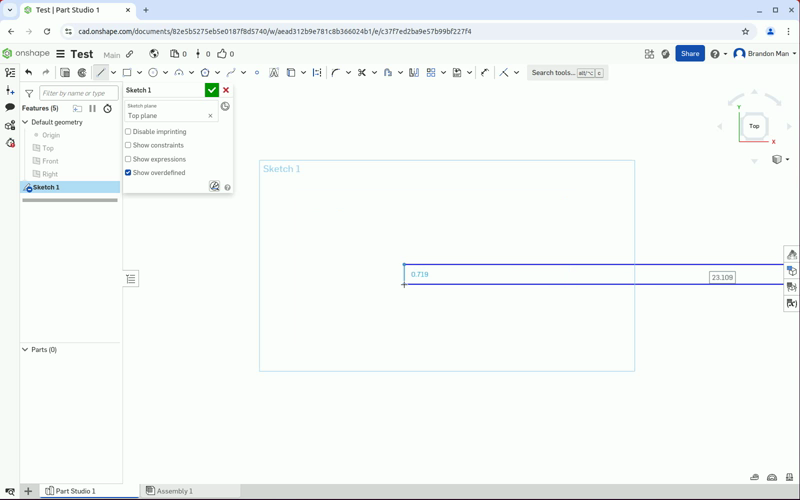
scroll(6)
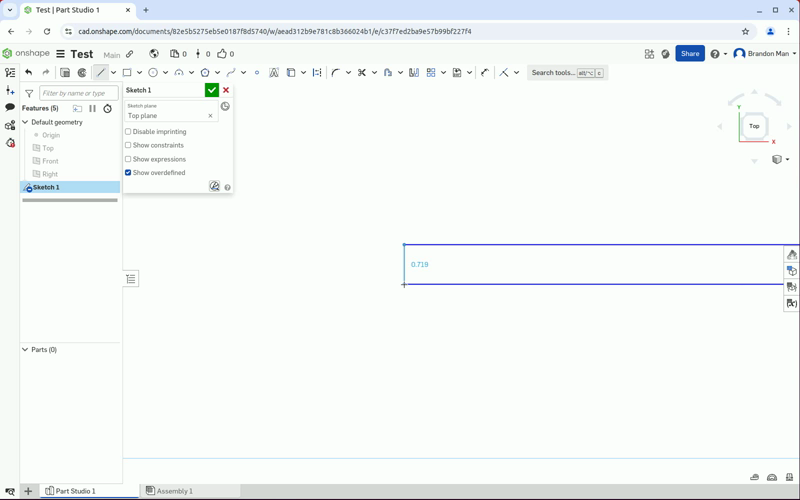
key_up(shift)
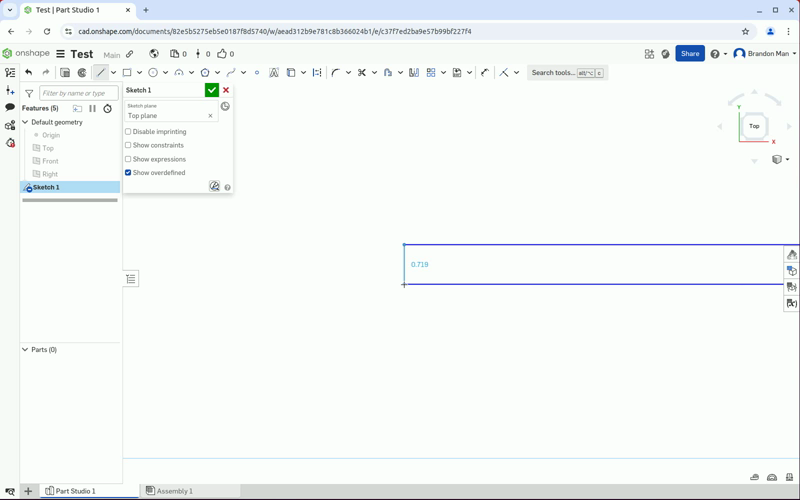
click(404, 284)
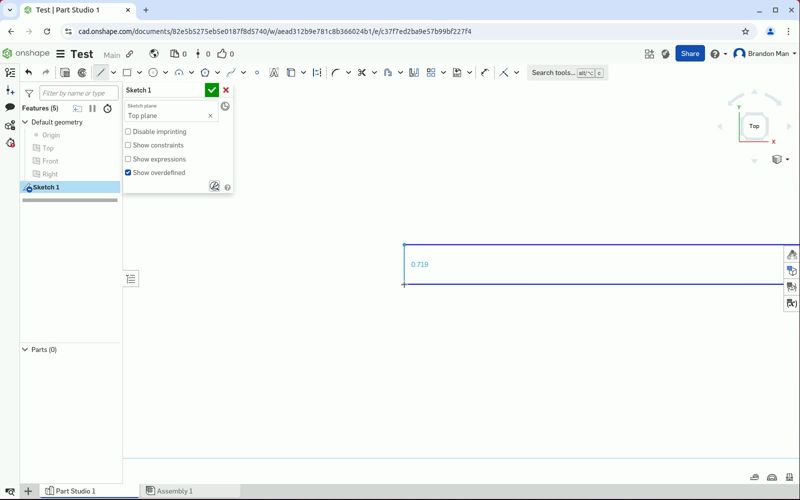
scroll(-6)
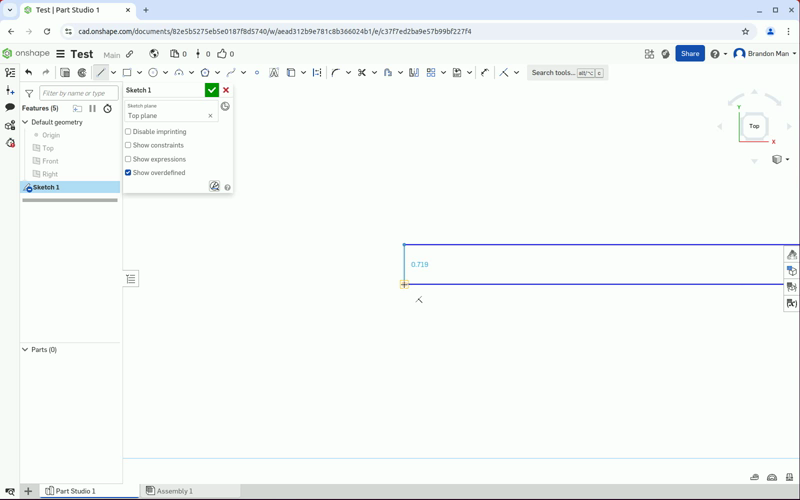
scroll(-6)
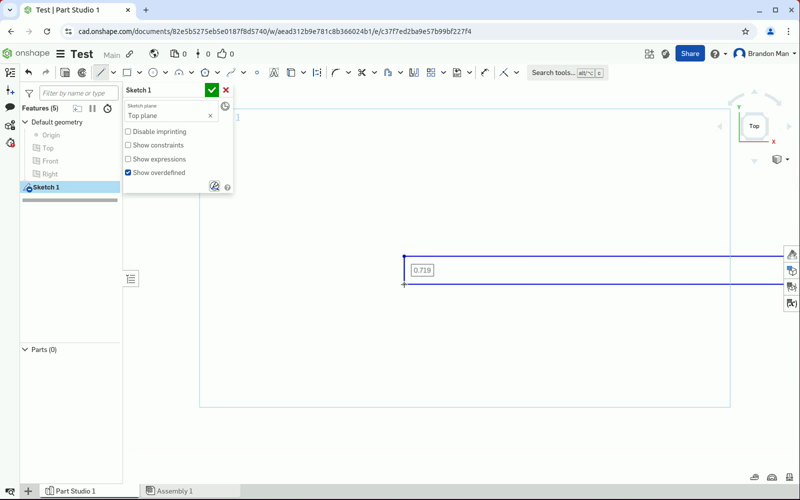
scroll(-6)
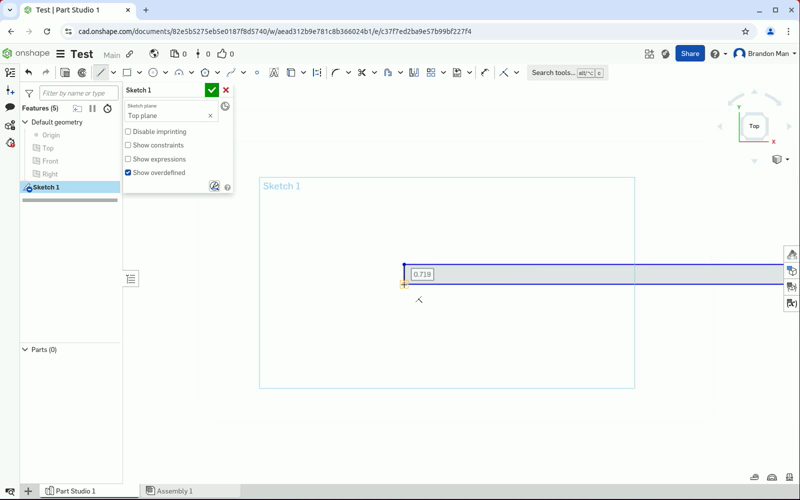
scroll(-6)
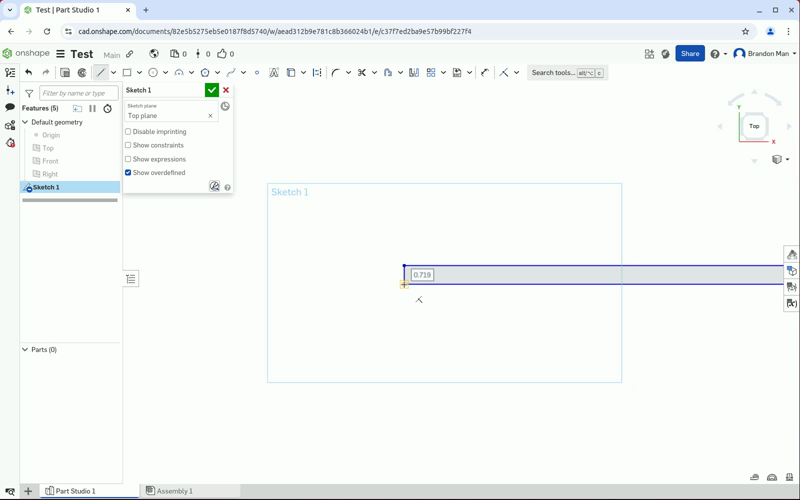
scroll(-6)
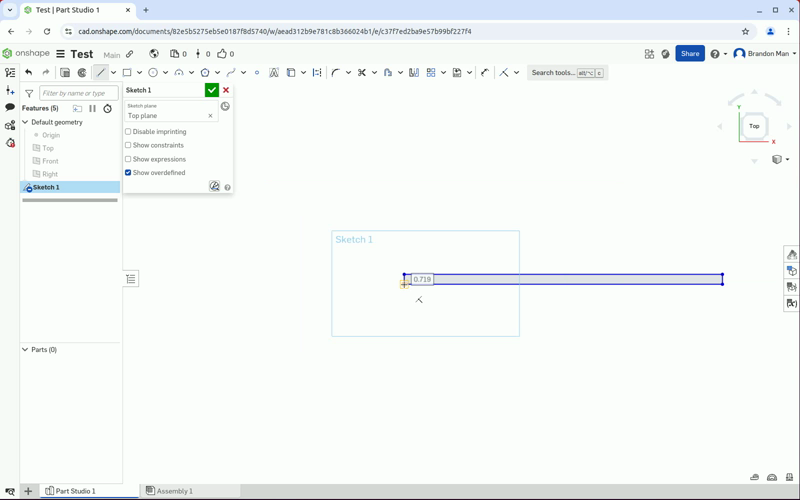
scroll(-6)
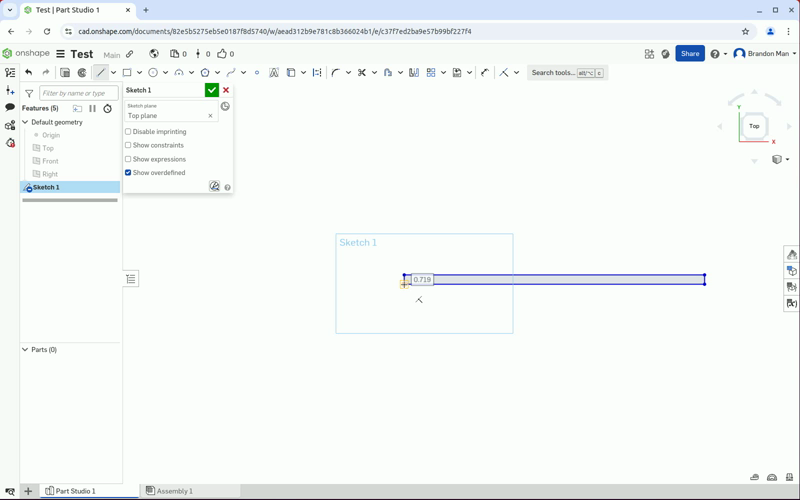
scroll(-6)
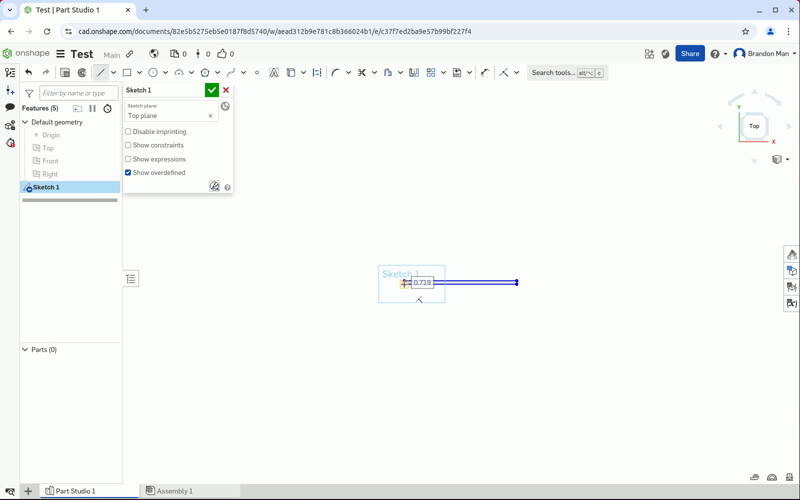
key(esc)
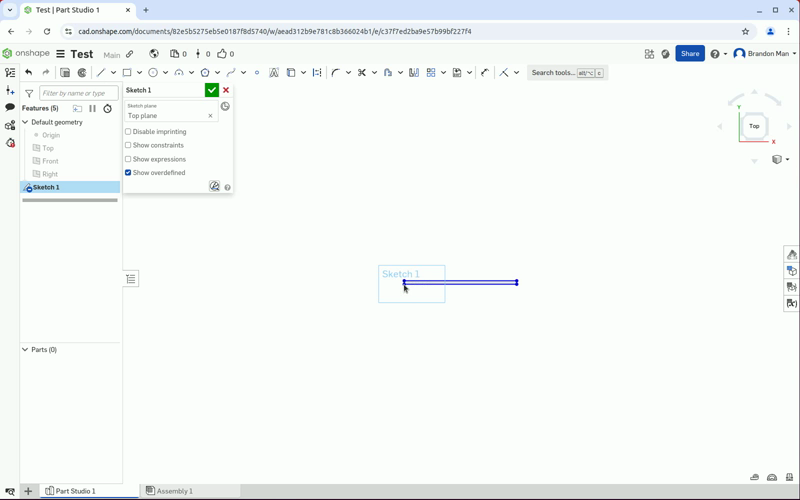
mouse_move(453, 282)
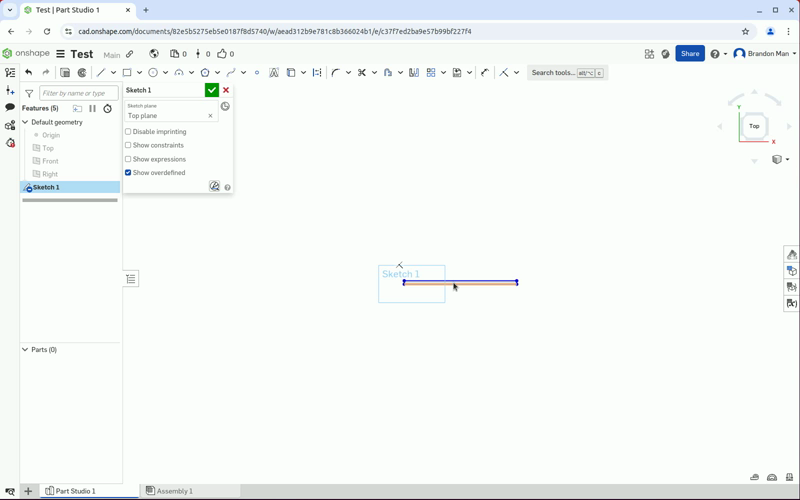
scroll(6)
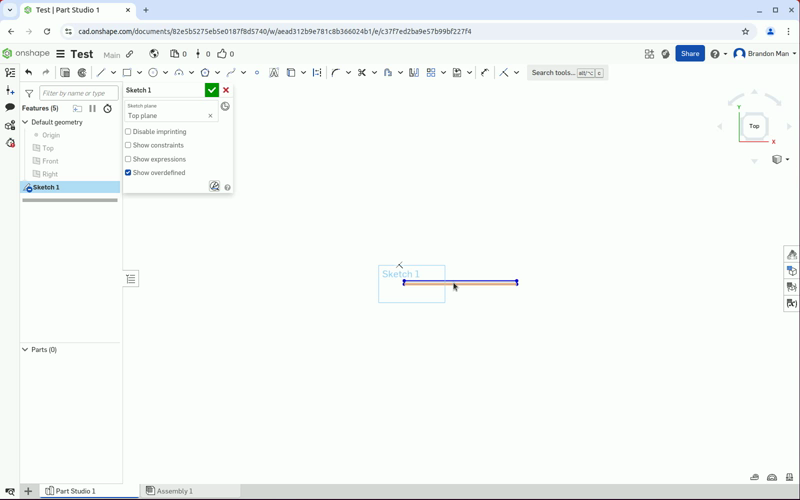
scroll(6)
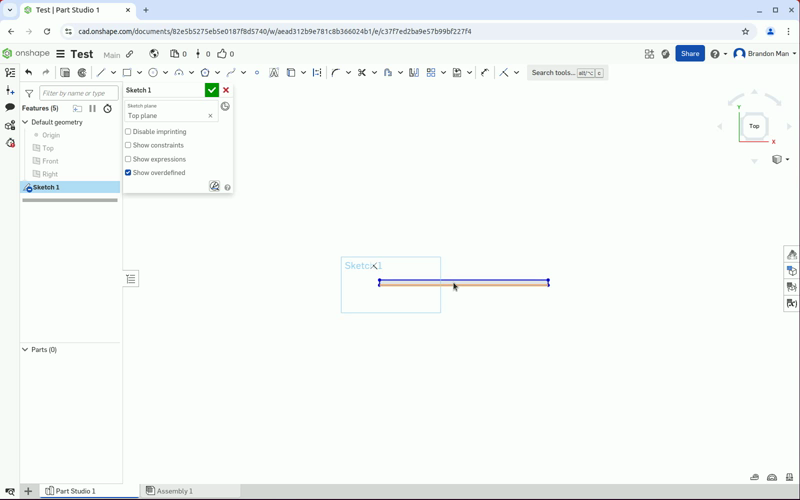
scroll(6)
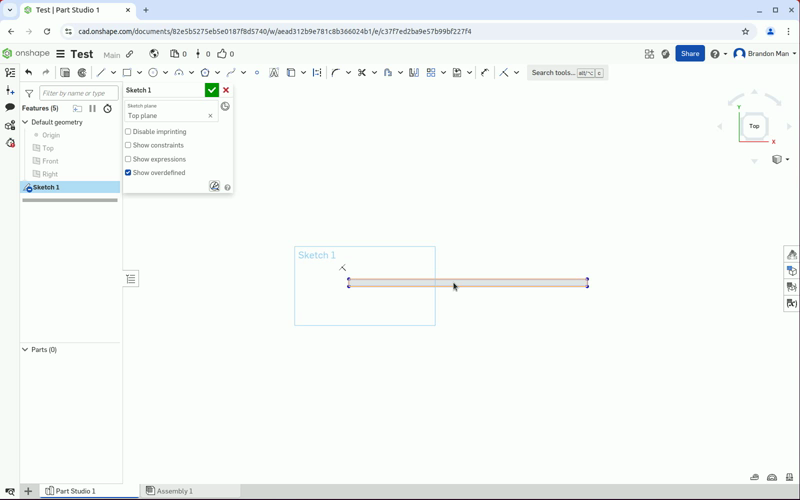
scroll(6)
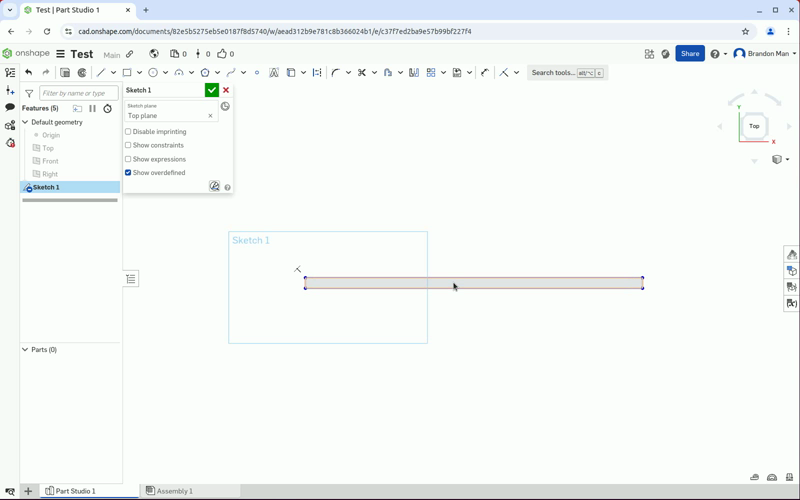
scroll(6)
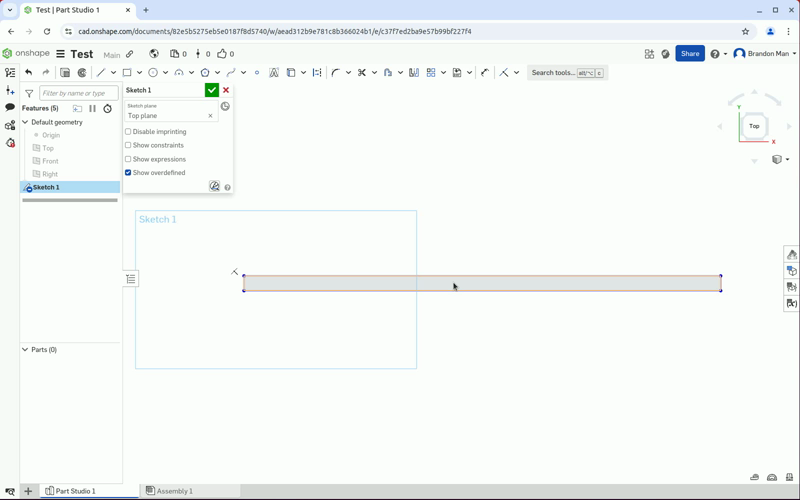
scroll(6)
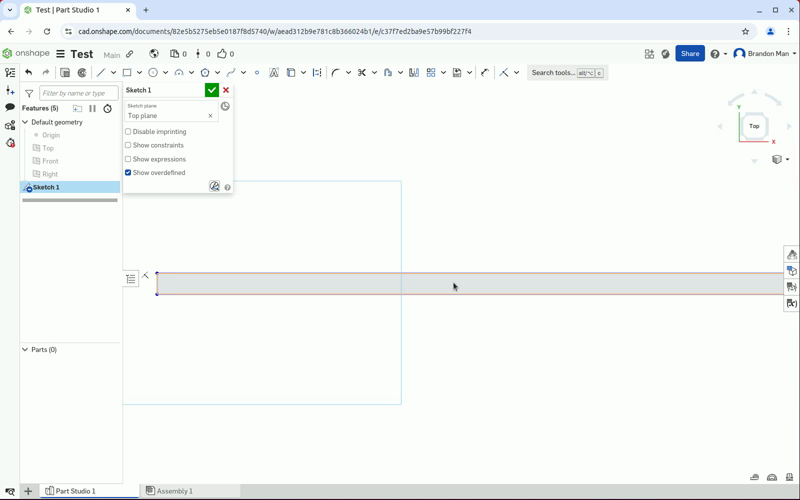
scroll(6)
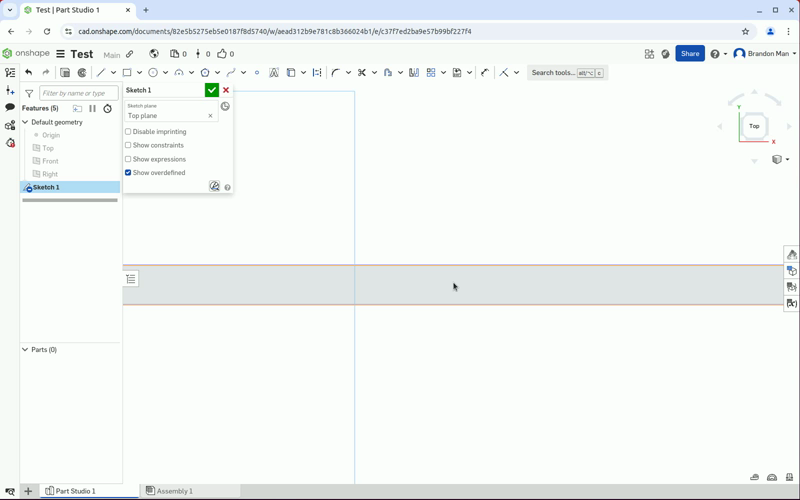
click(453, 282)
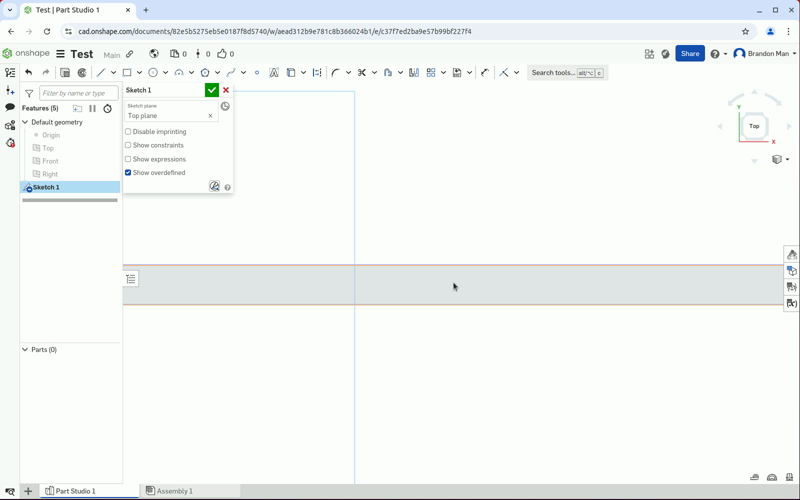
scroll(-6)
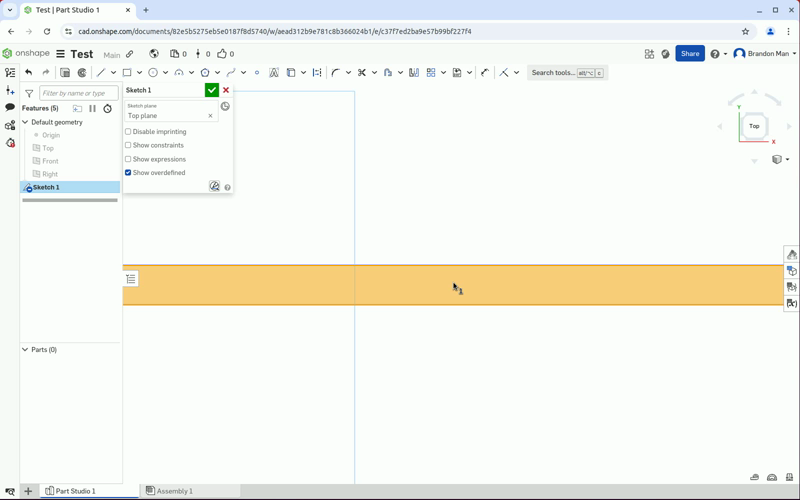
scroll(-6)
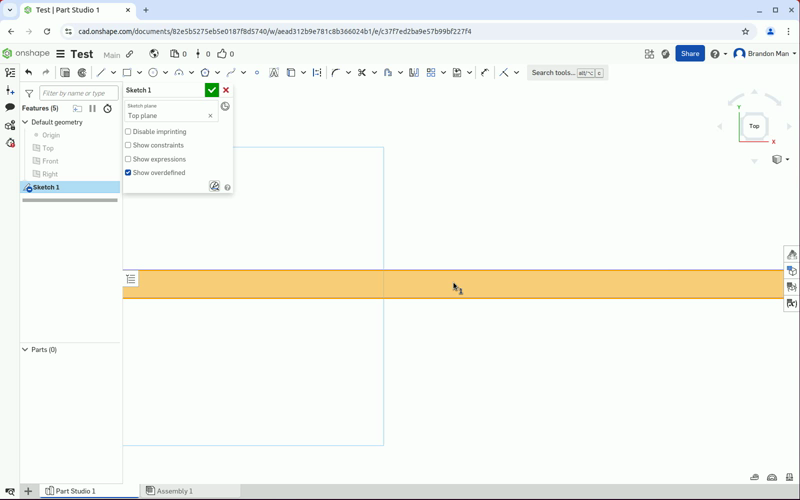
scroll(-6)
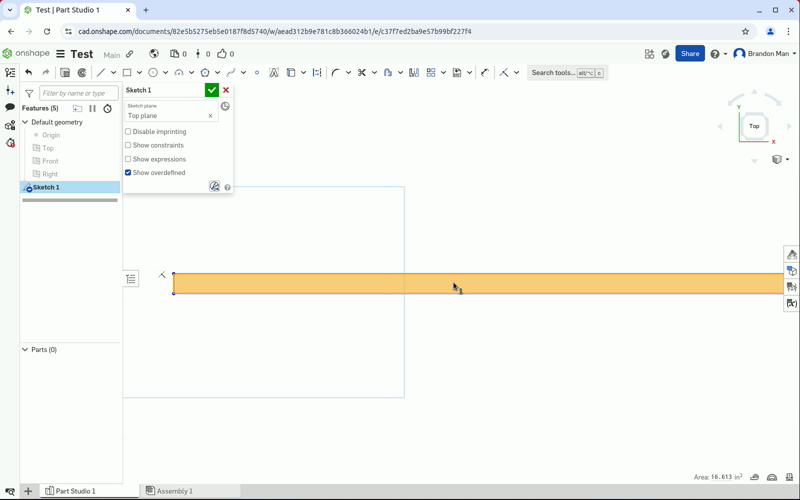
scroll(-6)
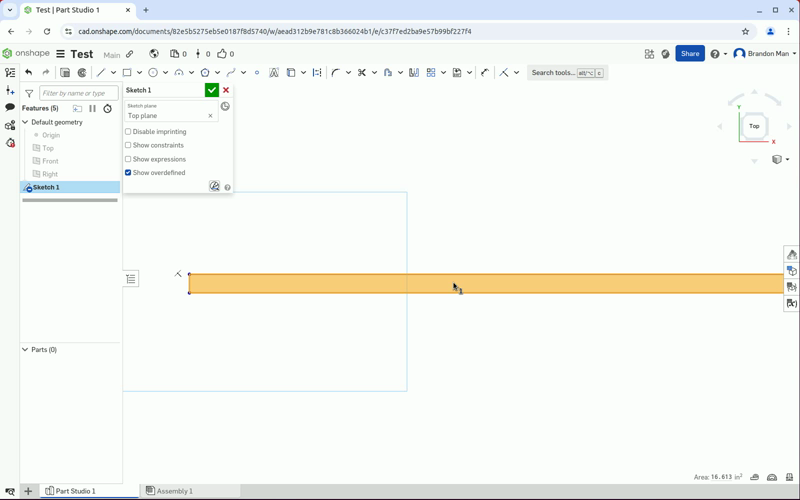
scroll(-6)
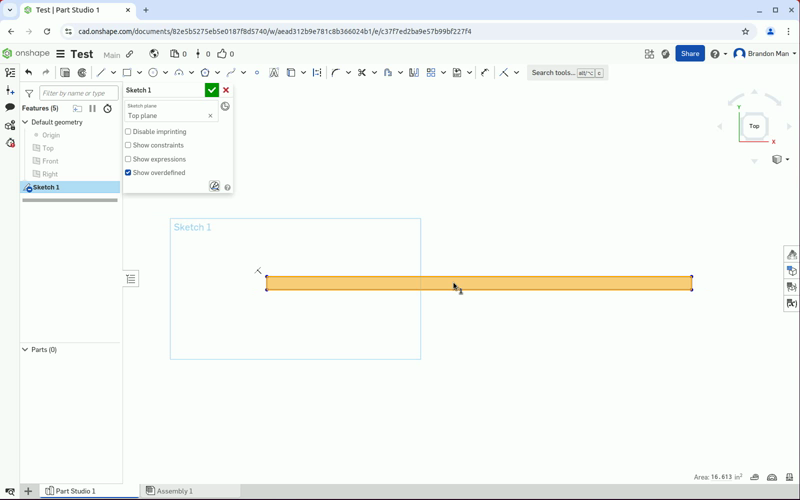
scroll(-6)
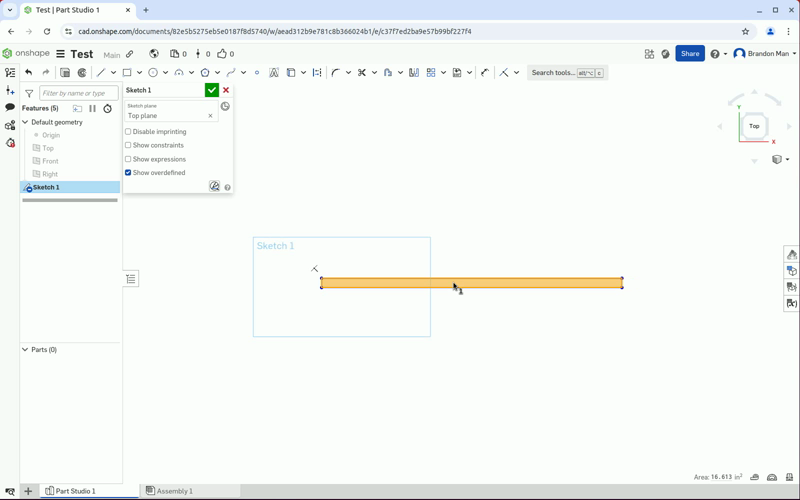
scroll(-6)
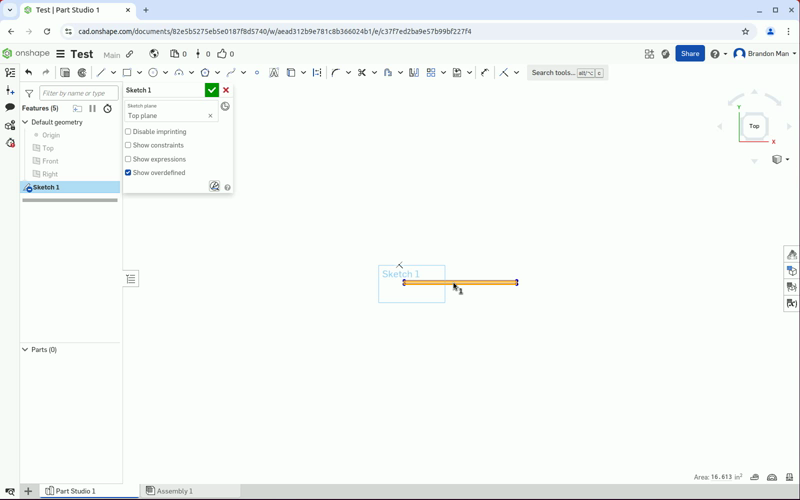
mouse_move(73, 352)
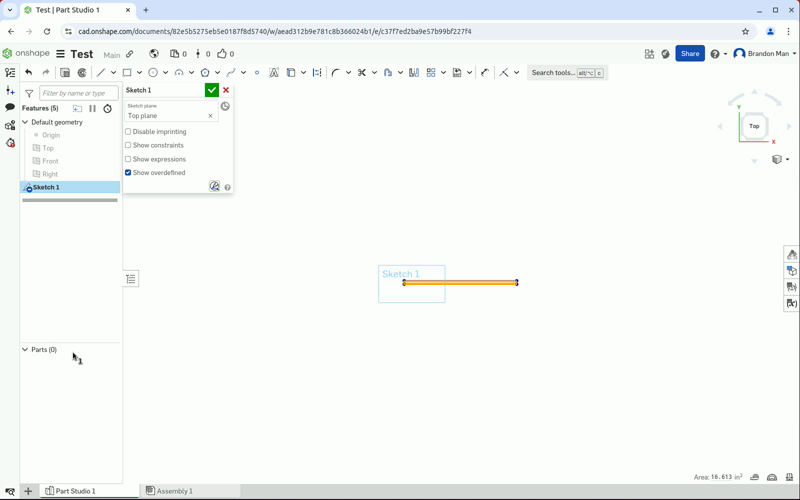
key(shift+y)
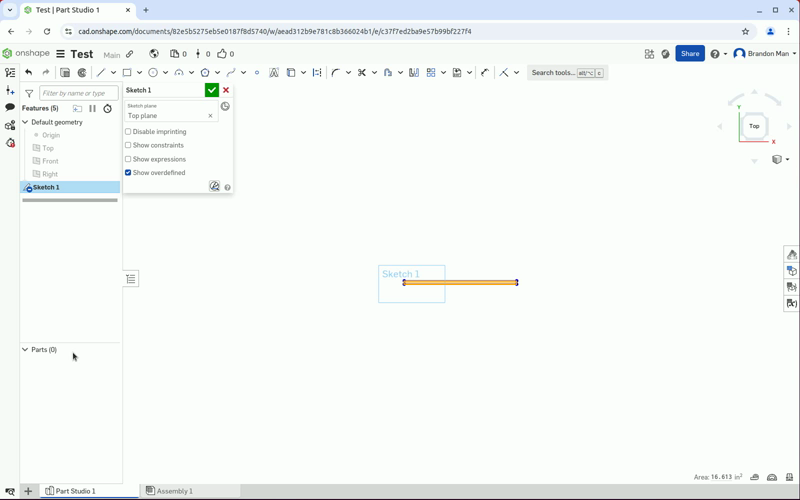
key(shift+e)
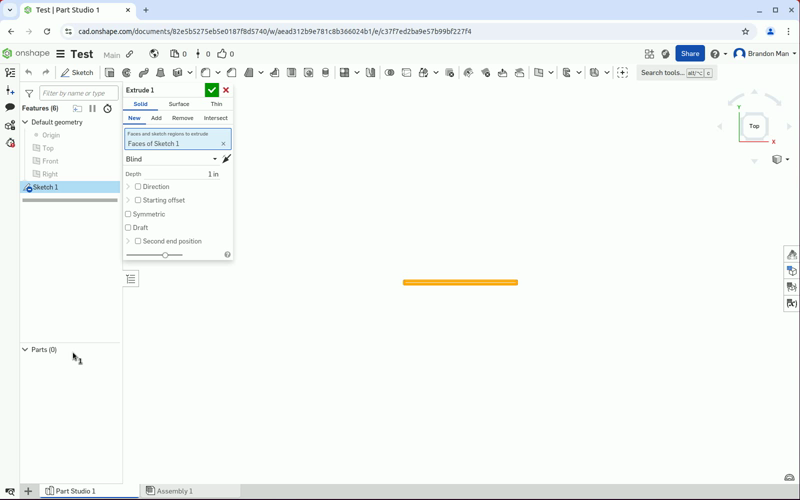
mouse_move(143, 106)
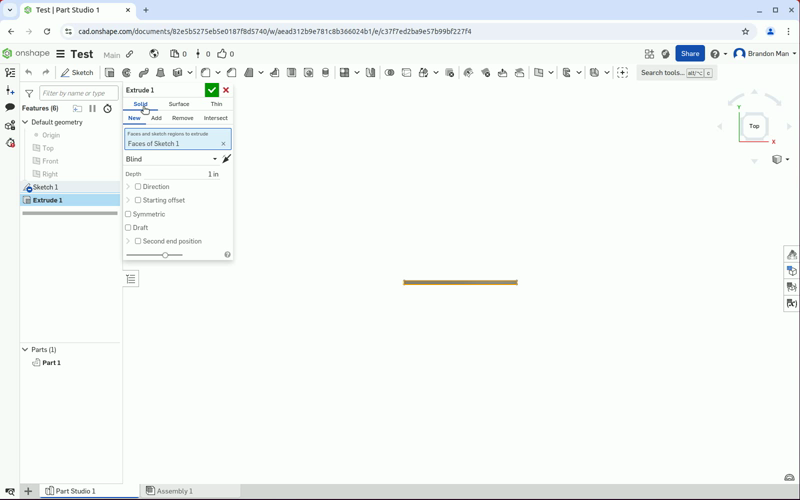
click(143, 106)
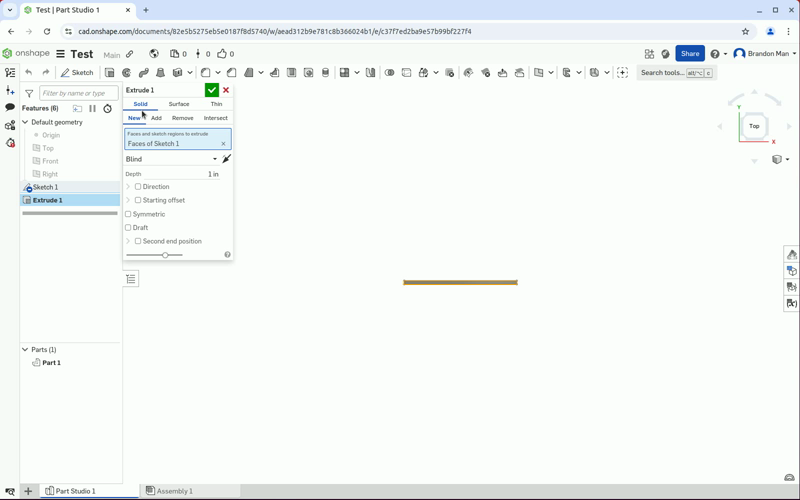
mouse_move(137, 120)
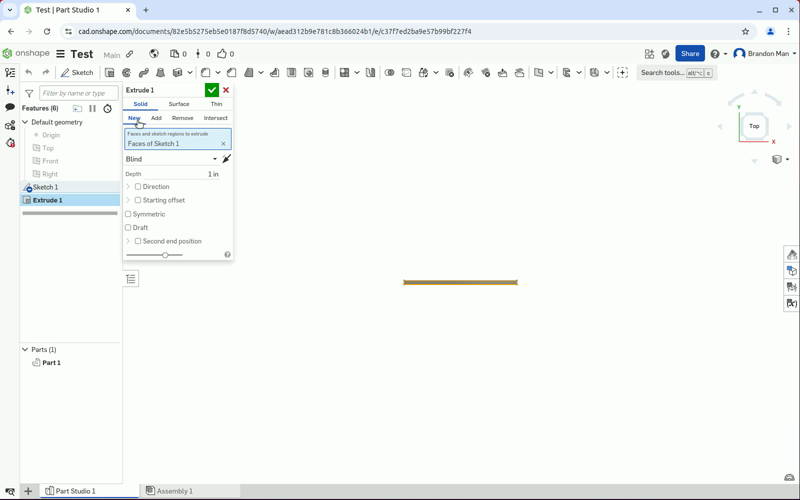
click(137, 120)
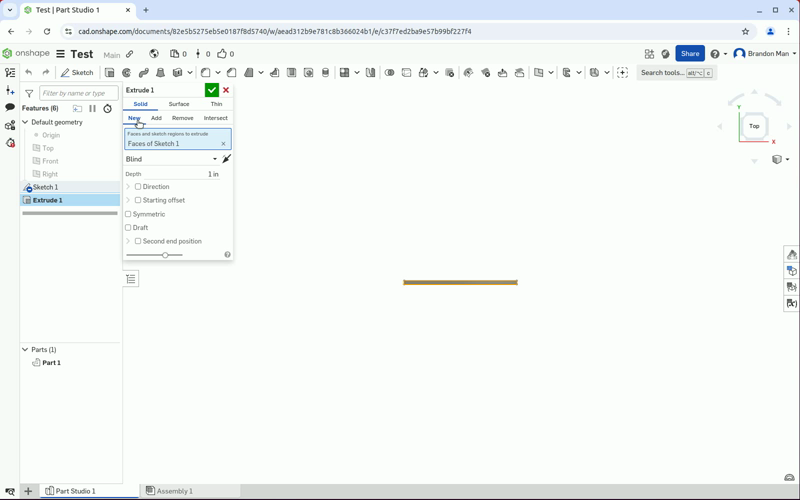
key(tab, 4)
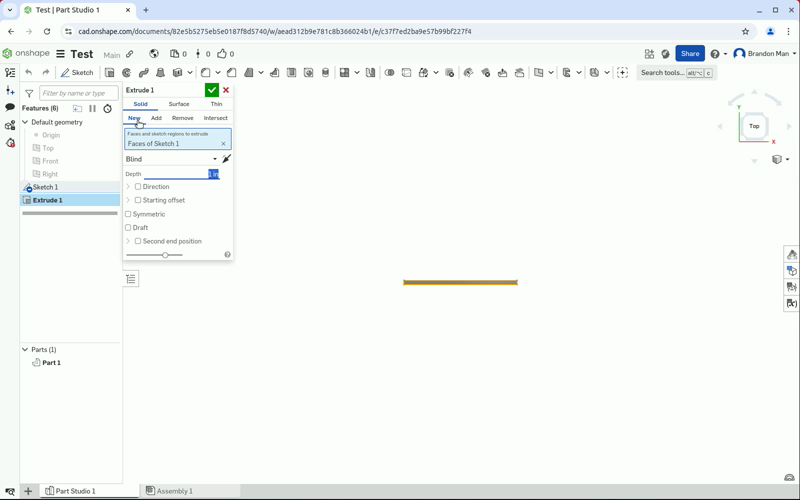
text(23.108)
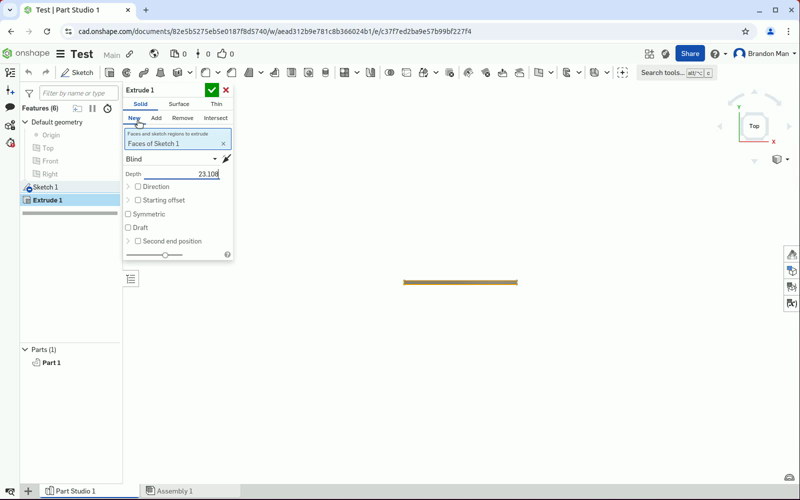
key(enter)
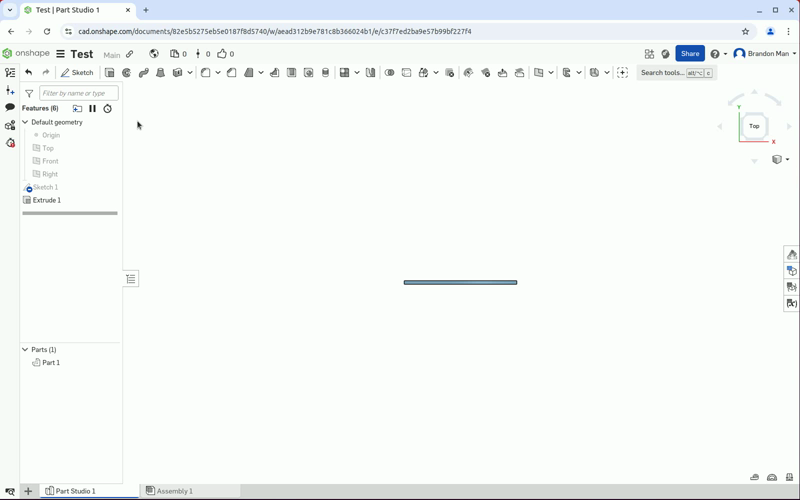
key(shift+h)
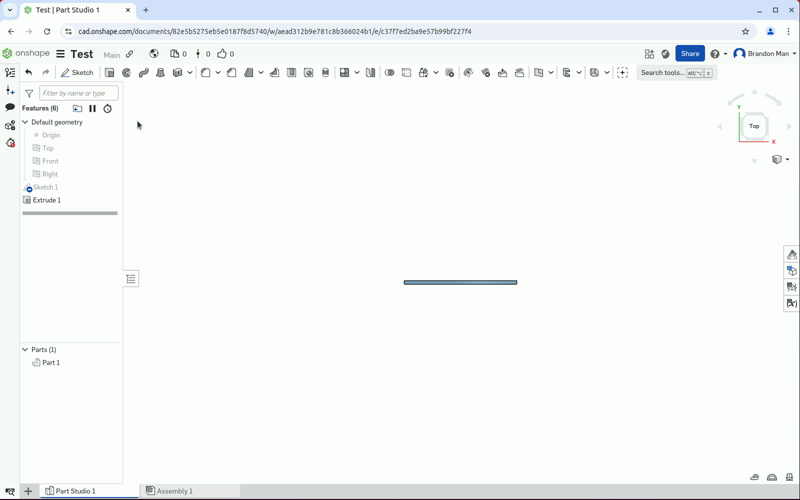
key(shift+h)
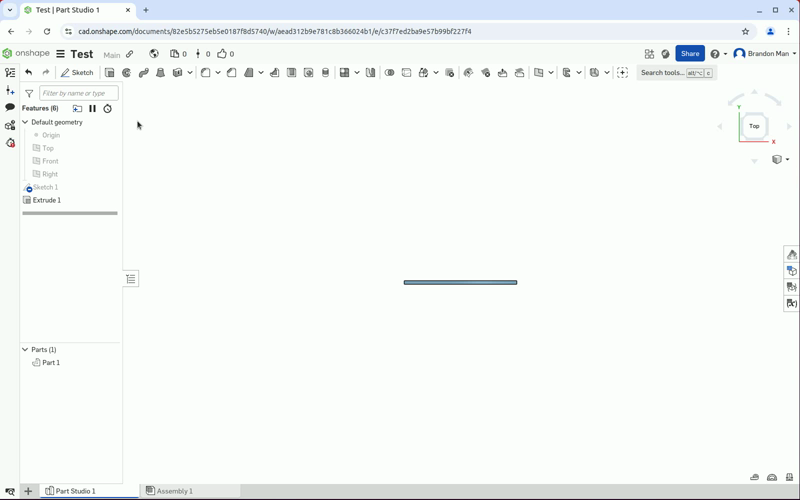
mouse_move(73, 189)
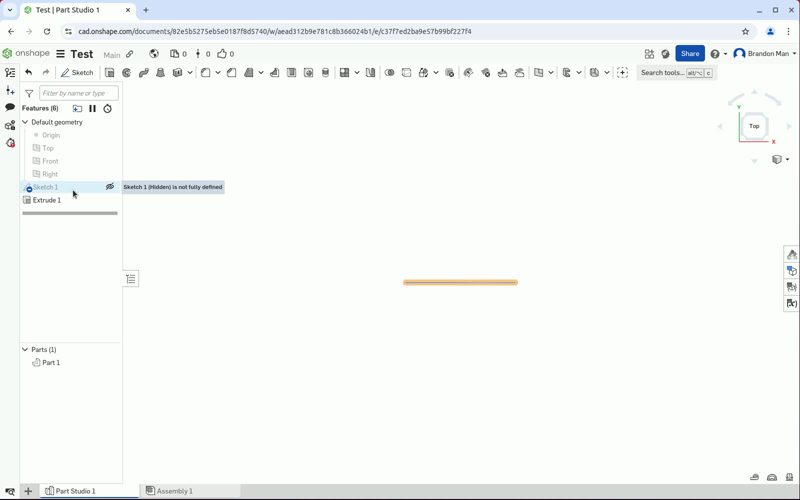
click(73, 189)
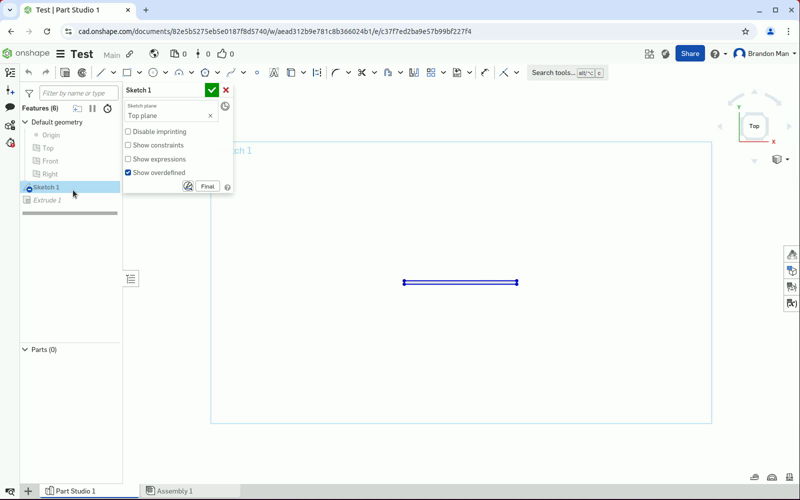
mouse_move(229, 92)
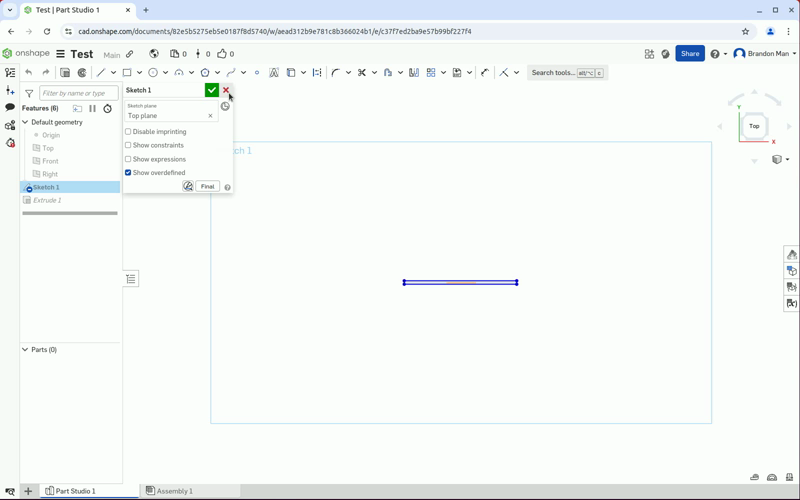
click(229, 92)
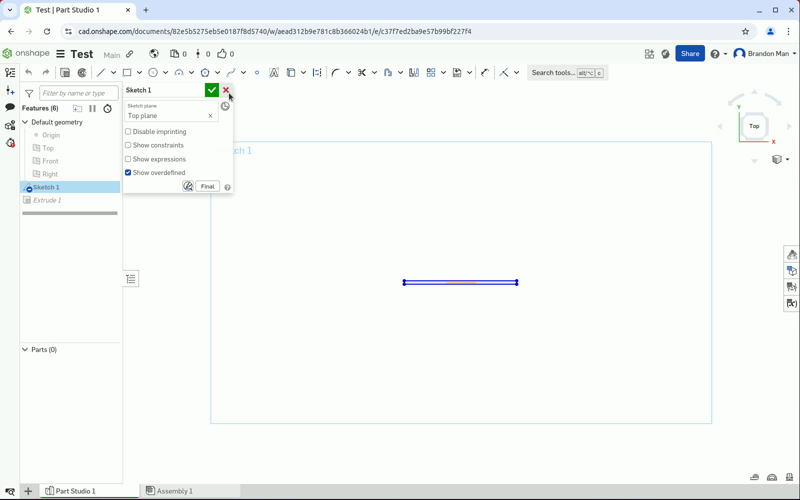
key(shift+s)
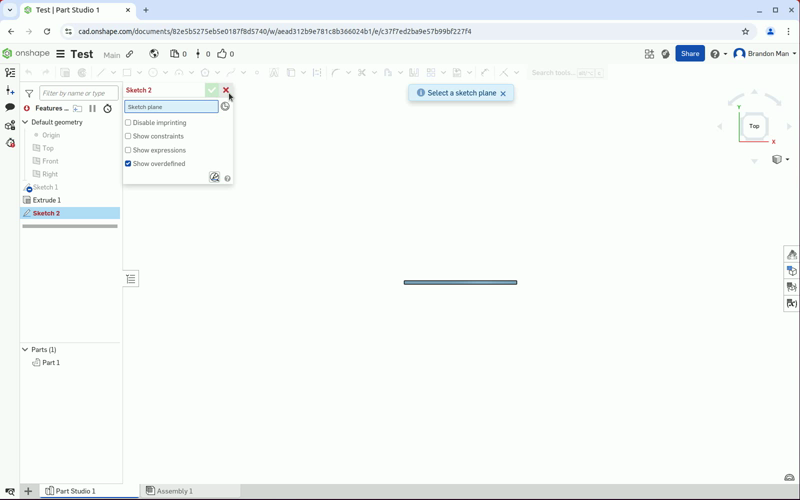
mouse_move(73, 150)
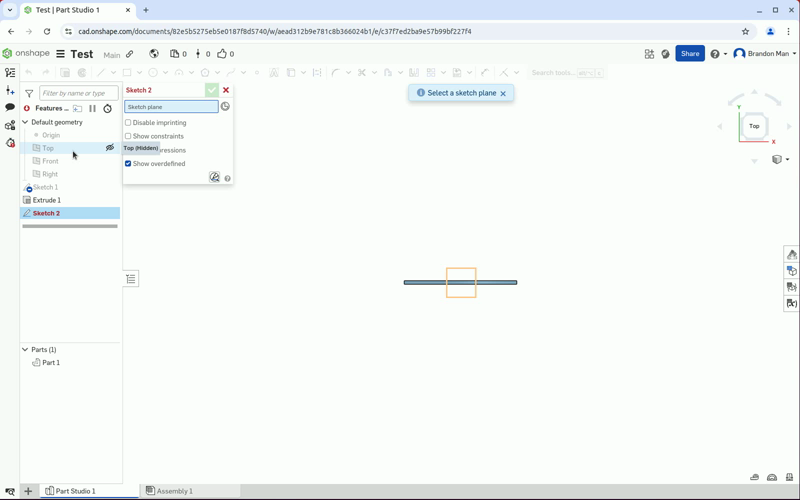
click(73, 150)
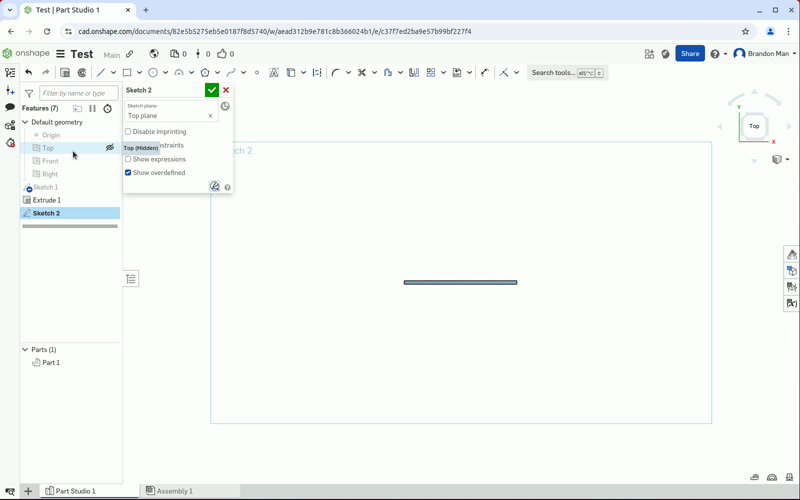
mouse_move(73, 352)
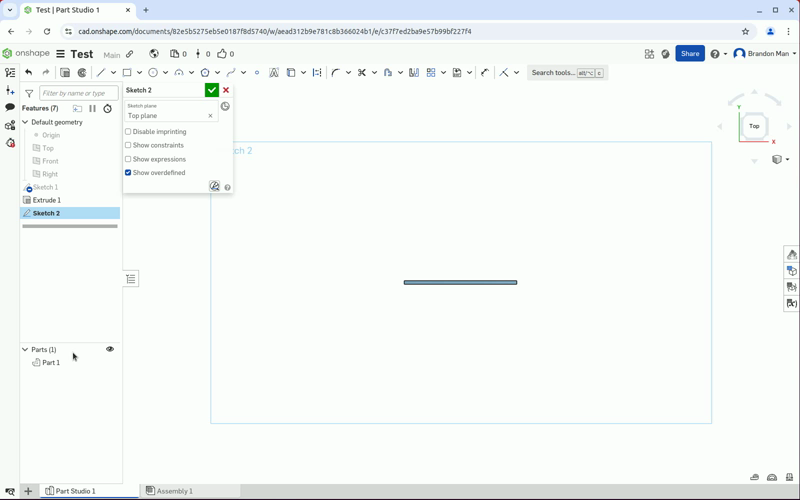
key(y)
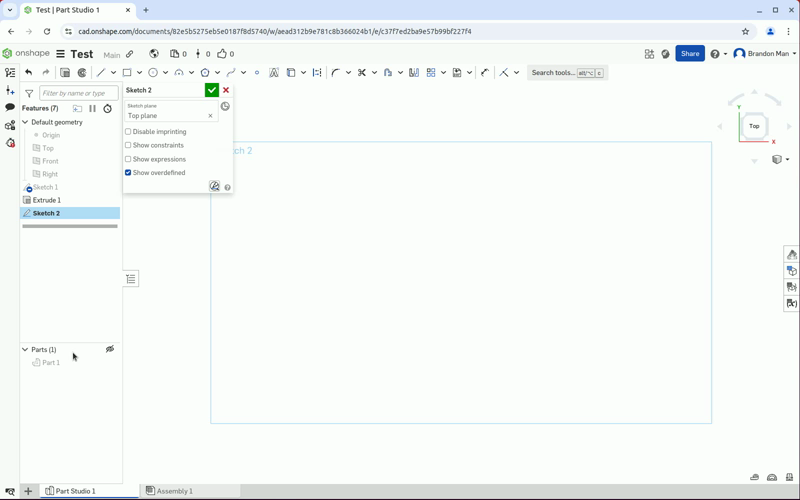
key(l)
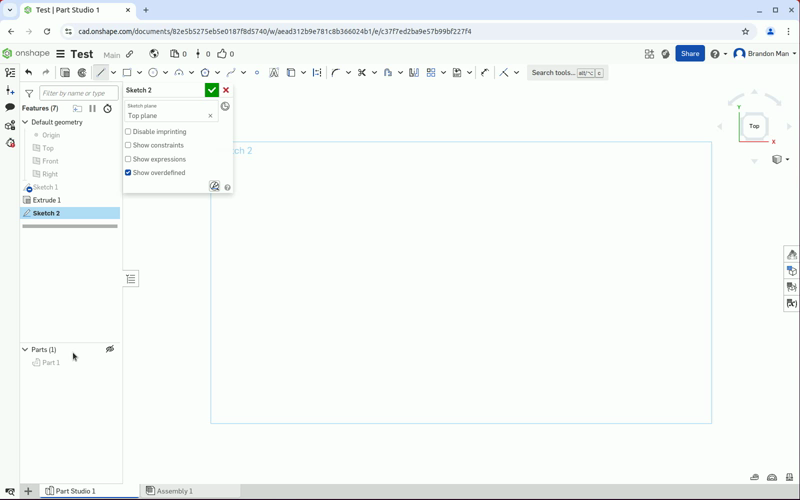
key_down(shift)
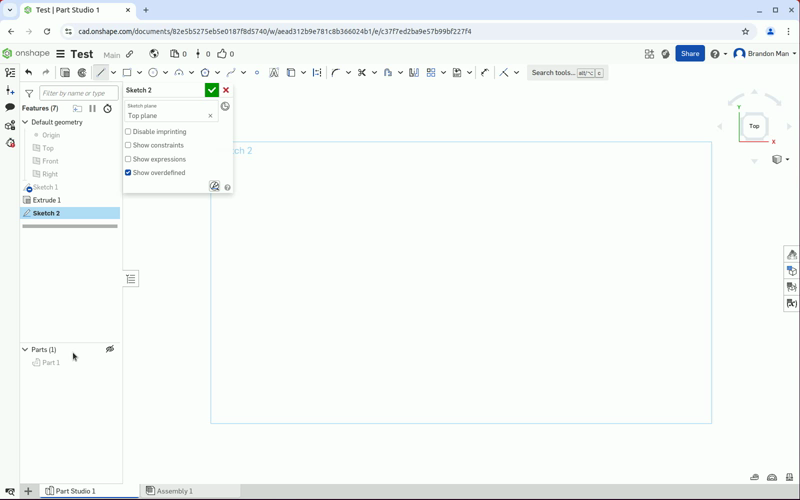
mouse_move(404, 284)
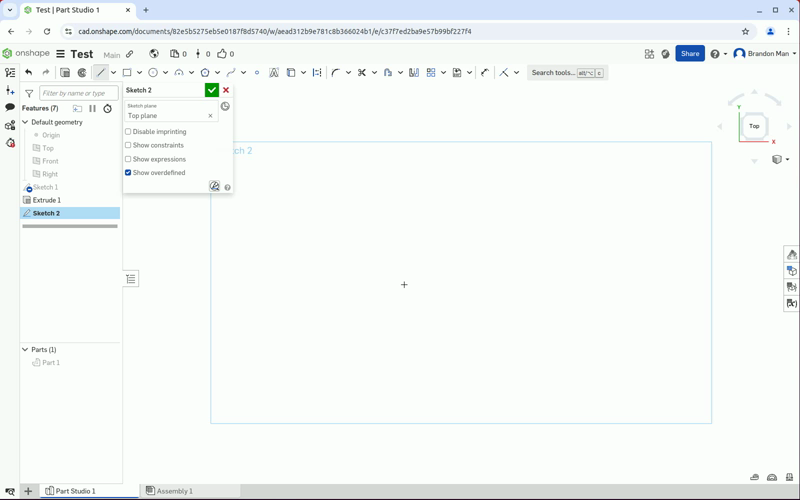
click(404, 284)
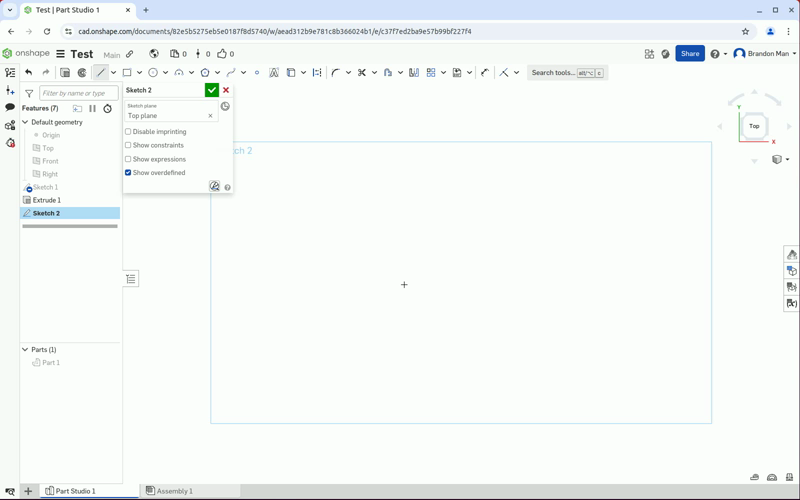
key_up(shift)
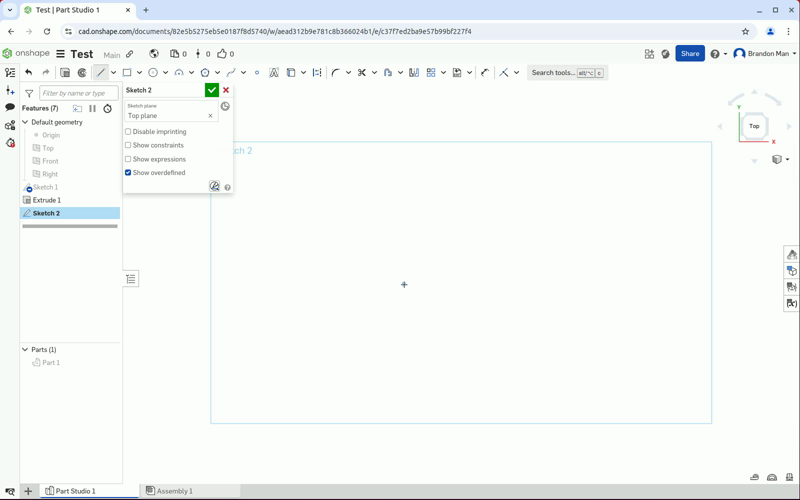
key_down(shift)
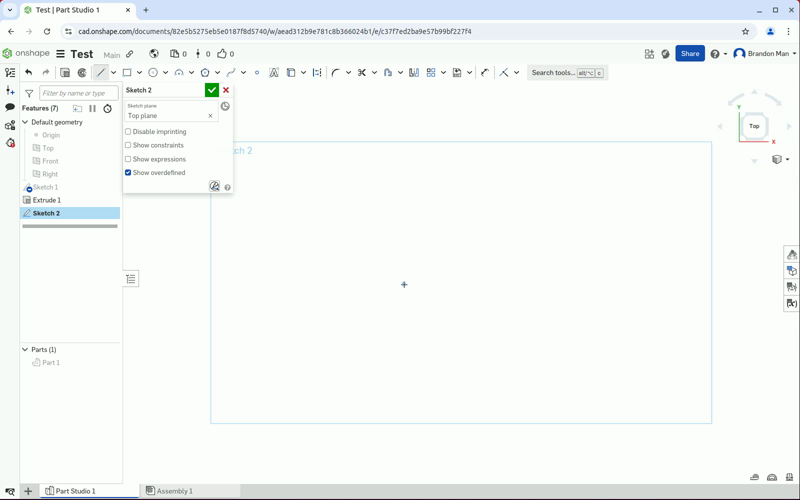
mouse_move(516, 284)
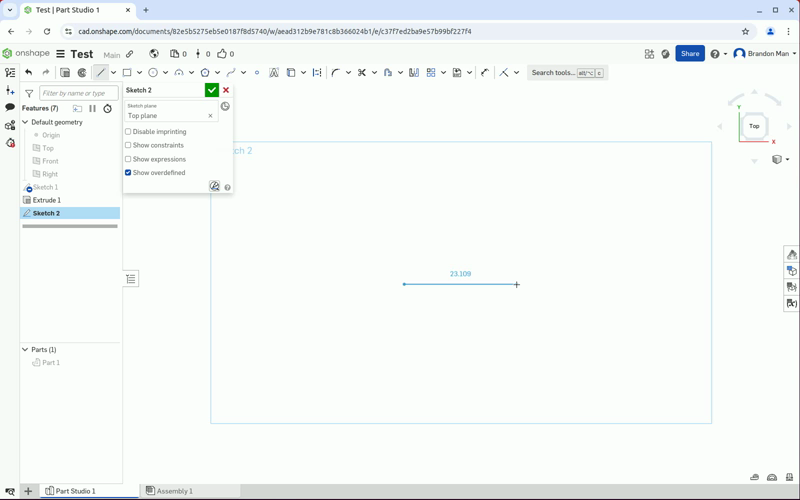
click(516, 284)
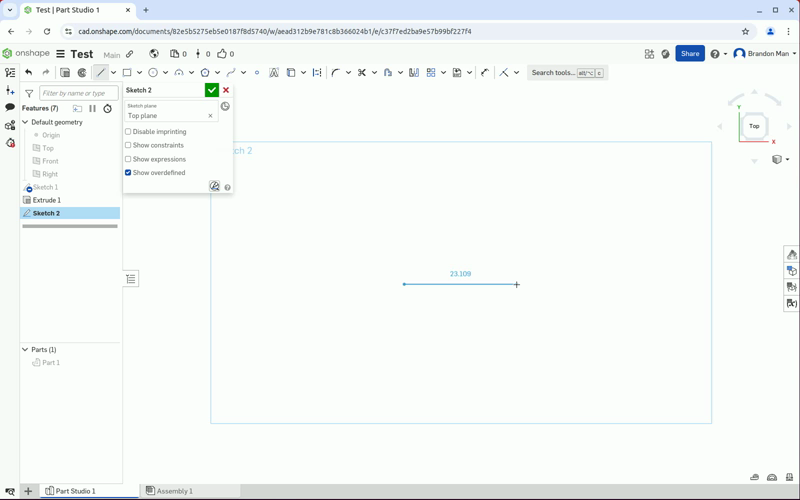
key_up(shift)
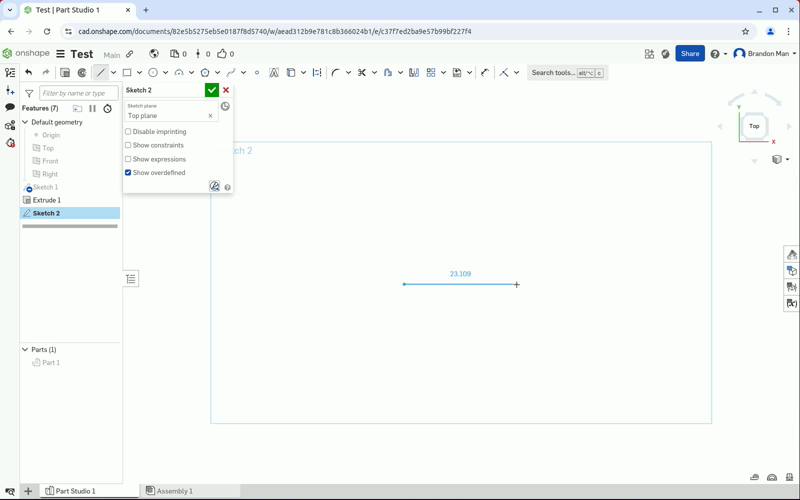
key_down(shift)
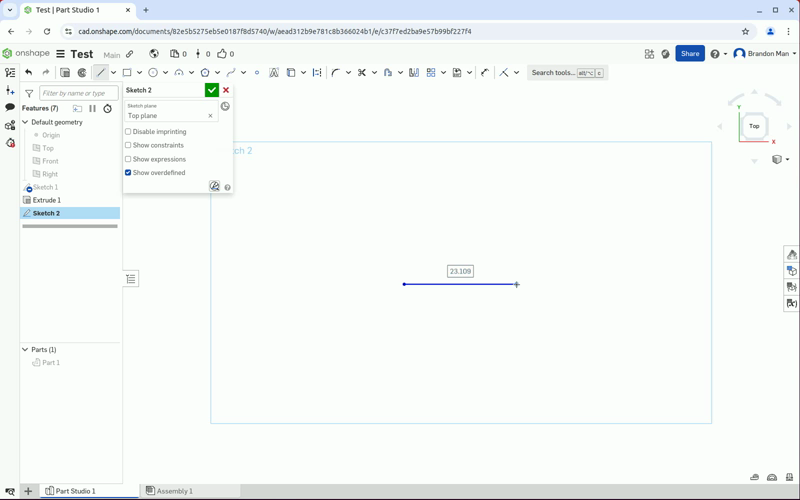
mouse_move(546, 284)
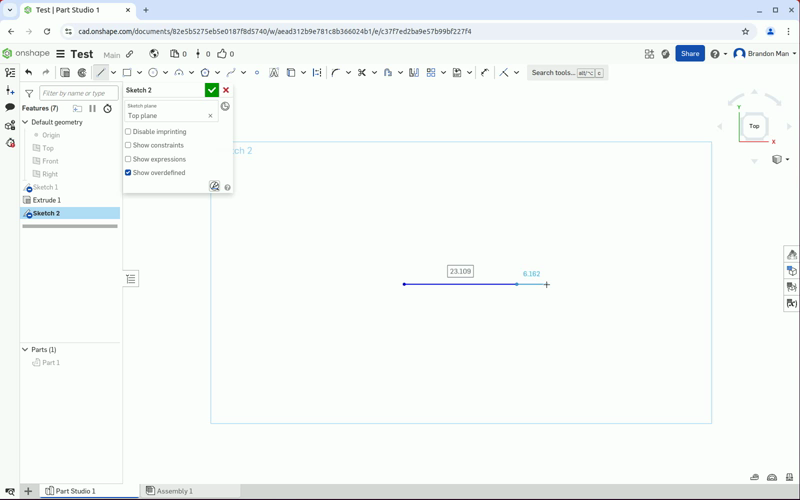
mouse_move(516, 280)
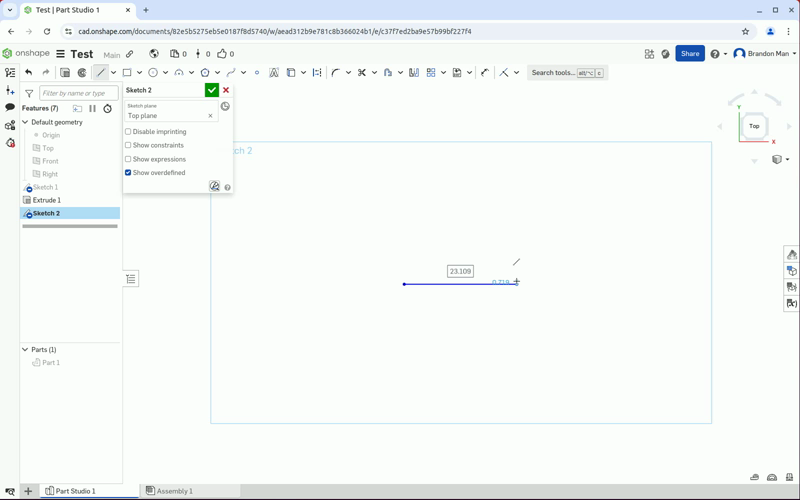
scroll(6)
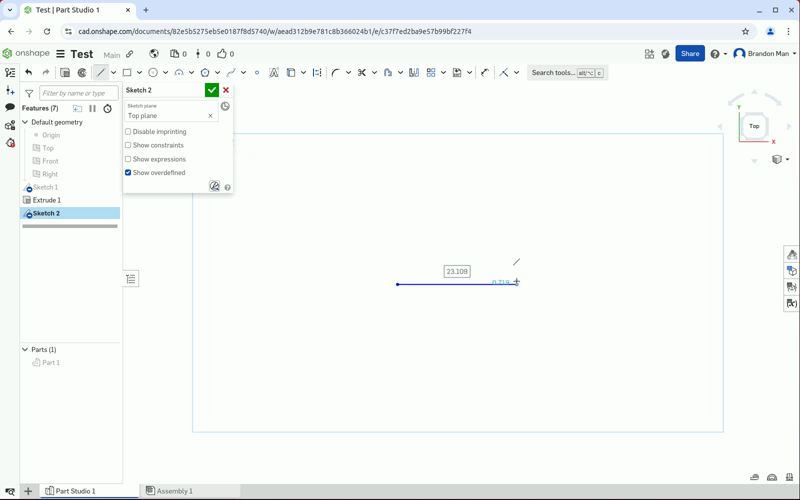
scroll(6)
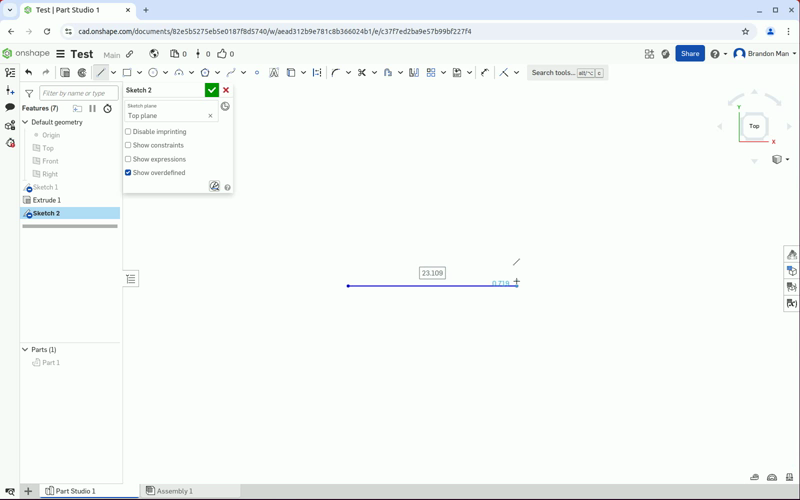
scroll(6)
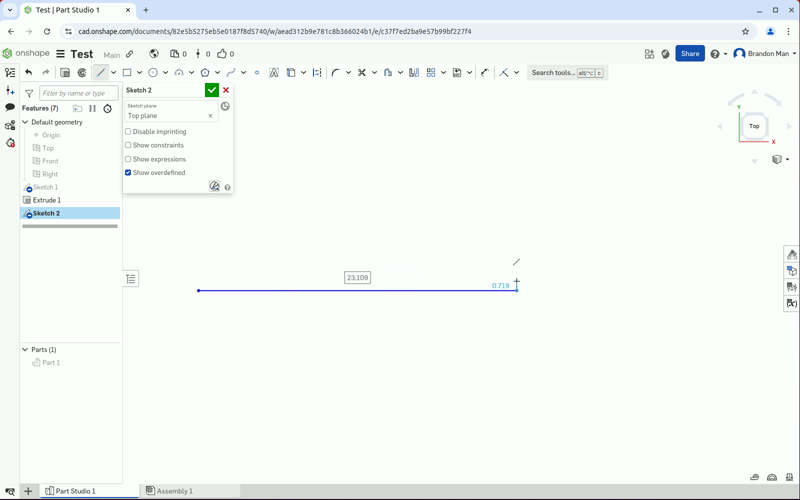
scroll(6)
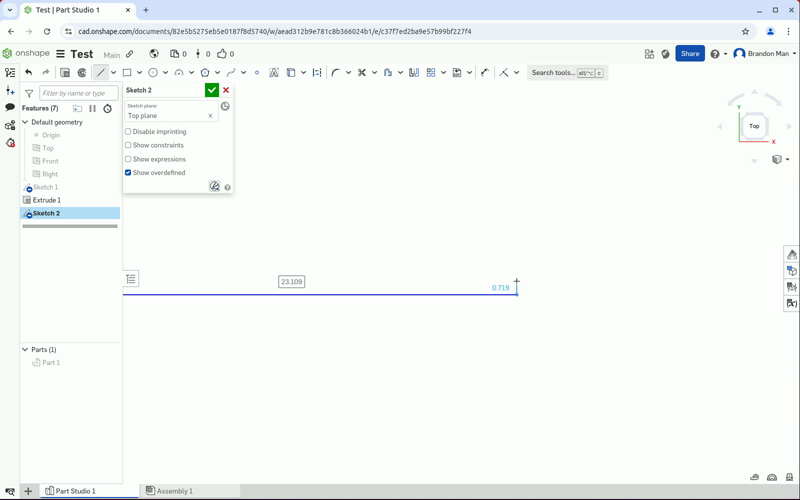
scroll(6)
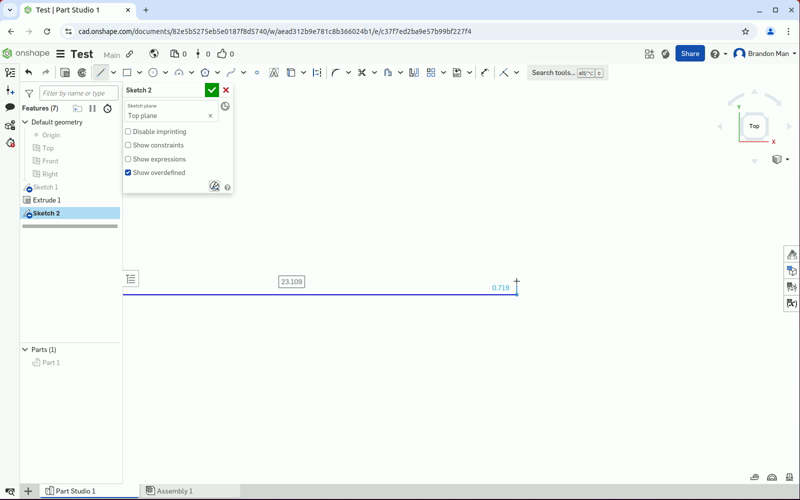
scroll(6)
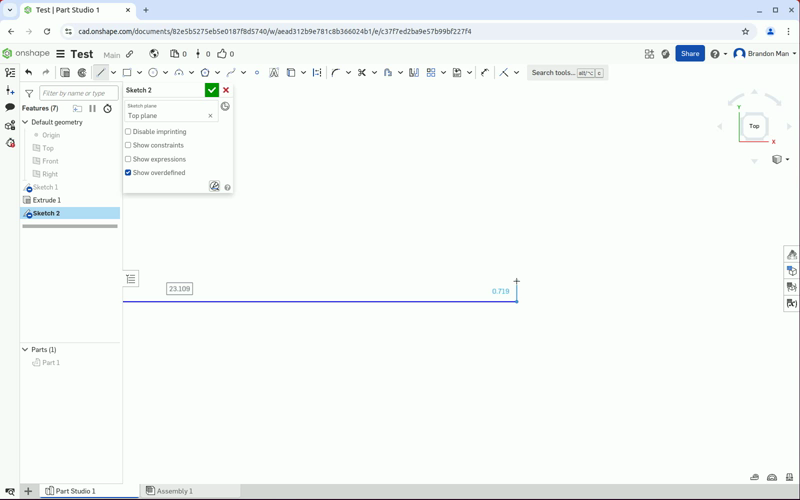
scroll(6)
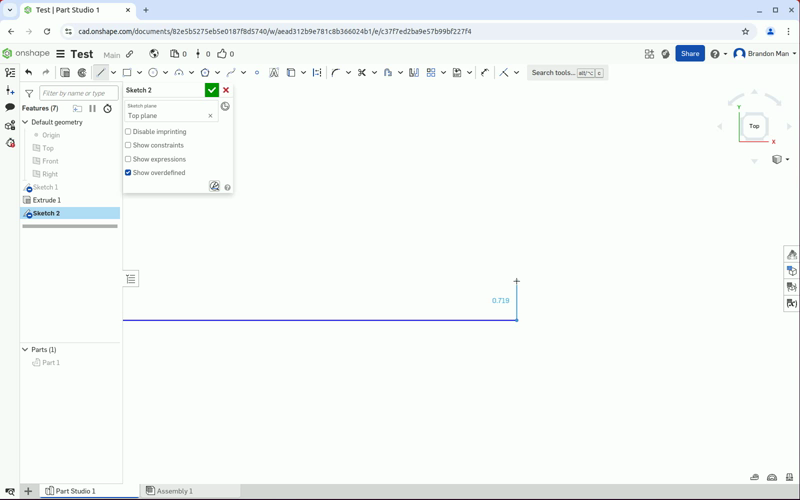
click(516, 280)
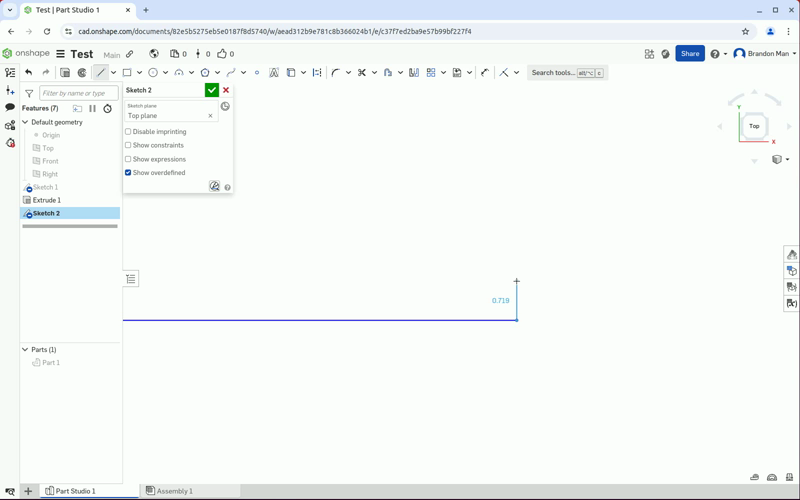
scroll(-6)
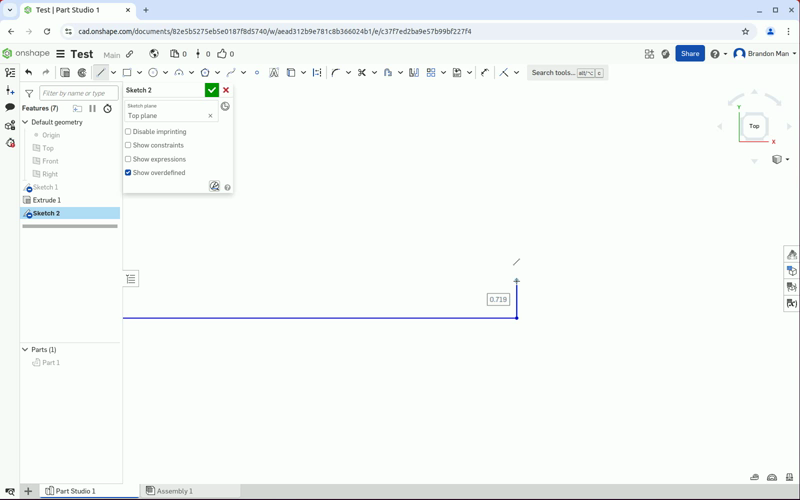
scroll(-6)
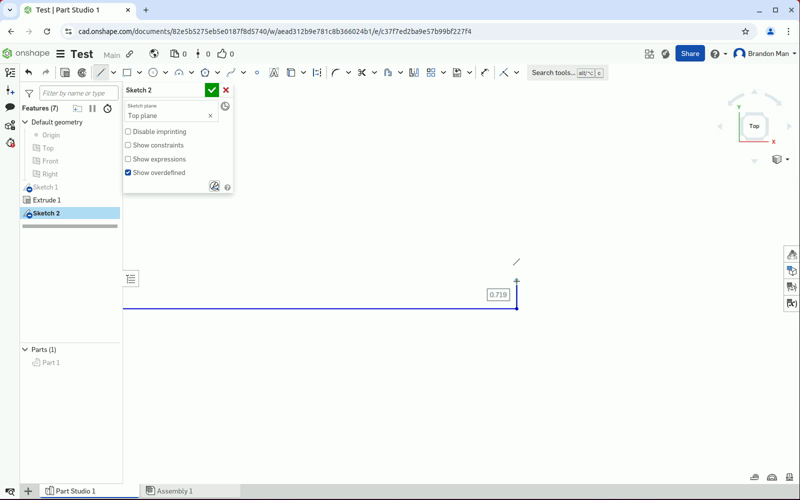
scroll(-6)
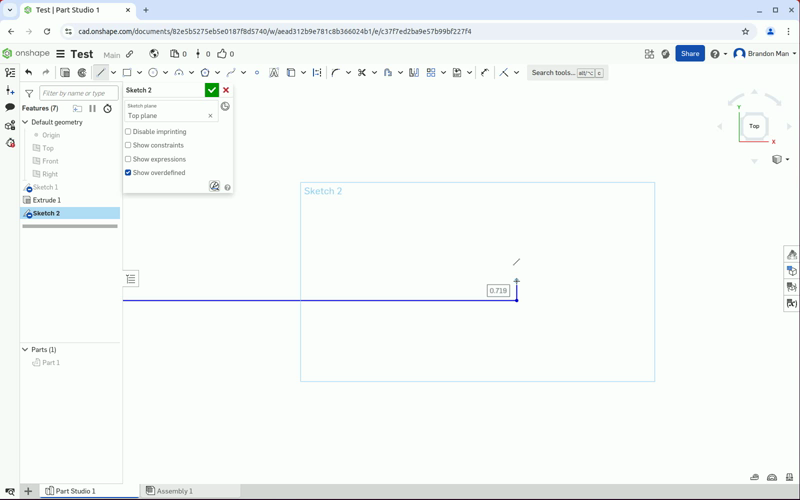
scroll(-6)
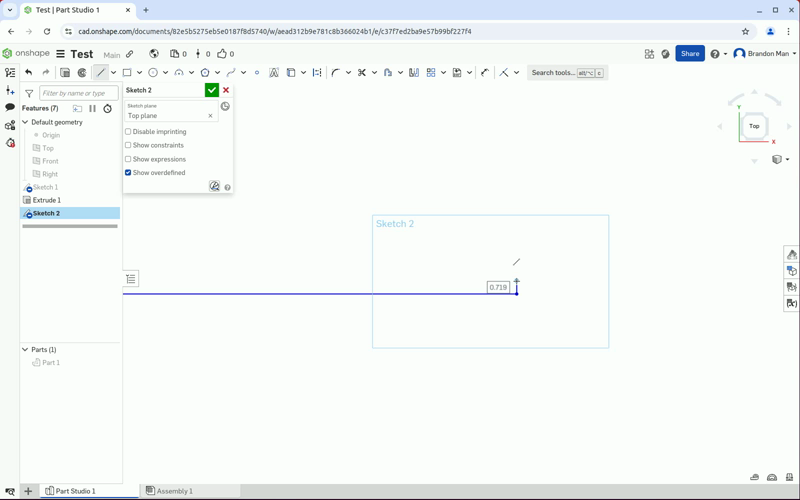
scroll(-6)
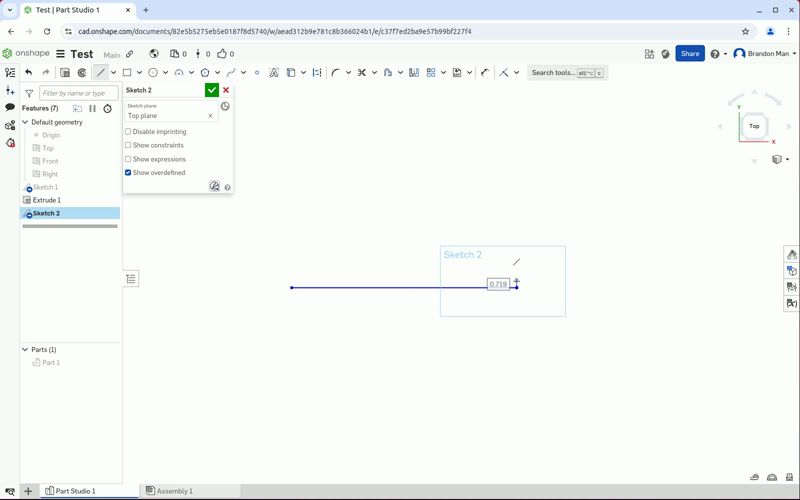
scroll(-6)
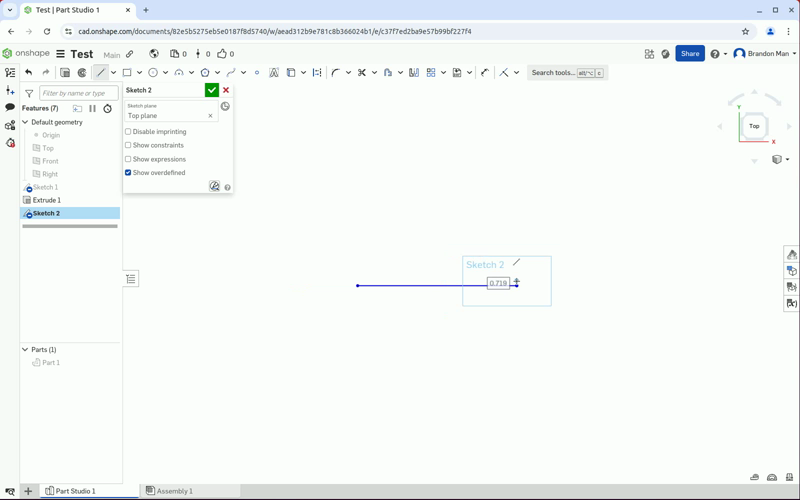
scroll(-6)
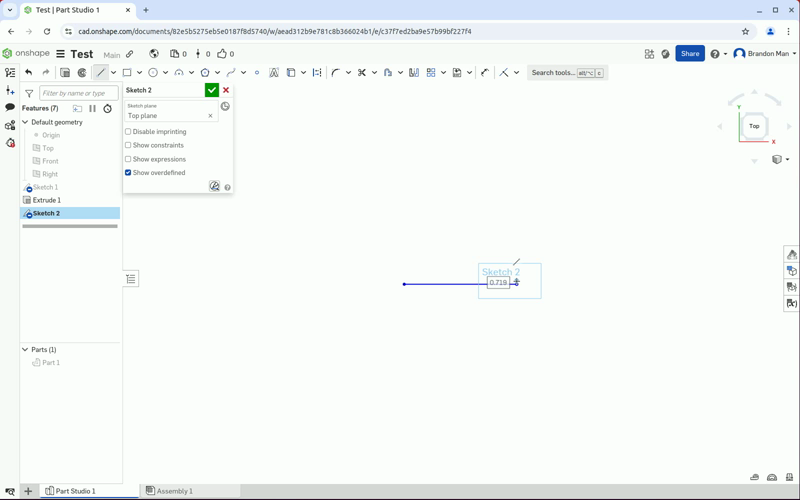
key_up(shift)
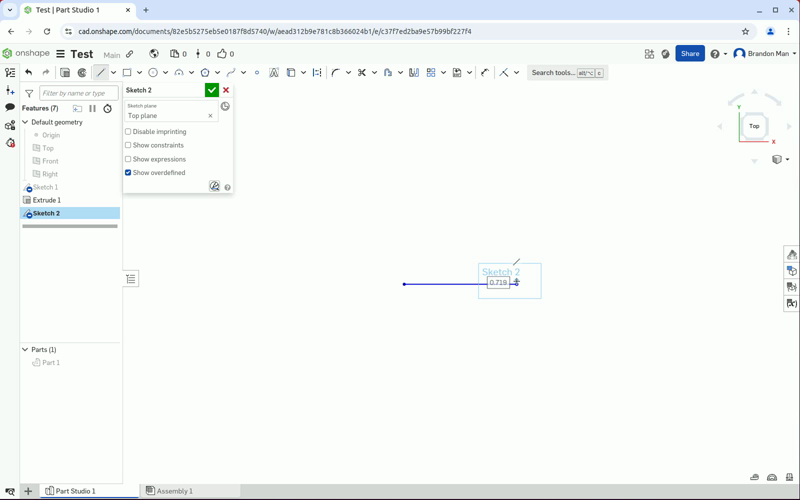
key_down(shift)
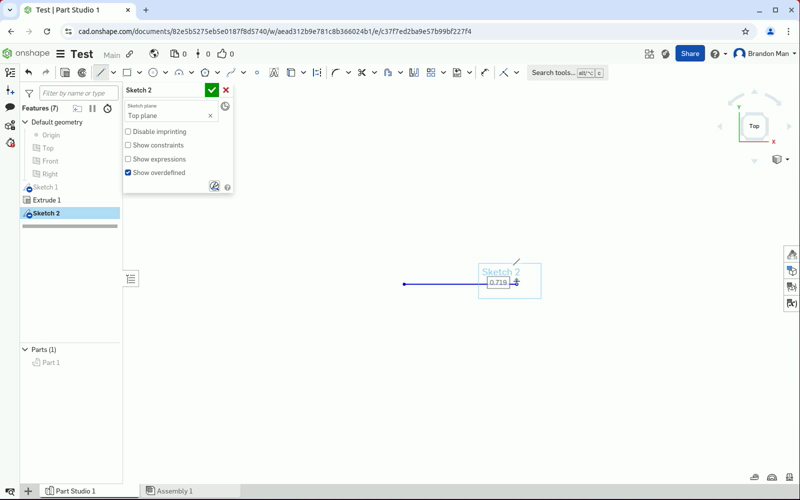
mouse_move(404, 280)
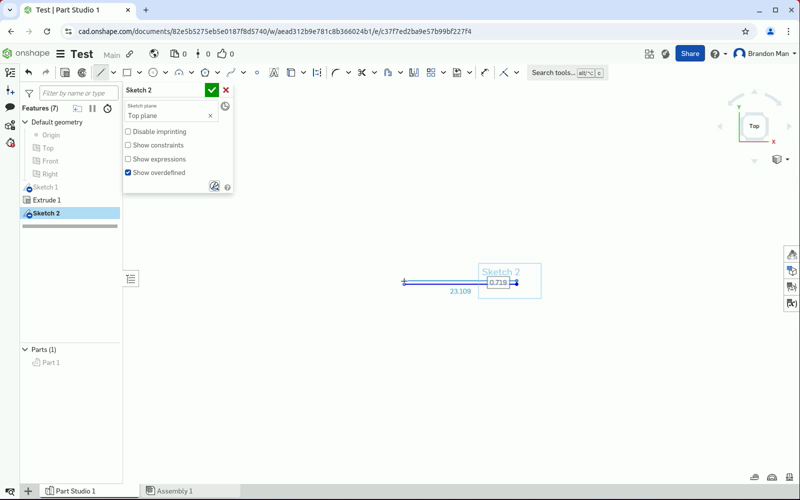
scroll(6)
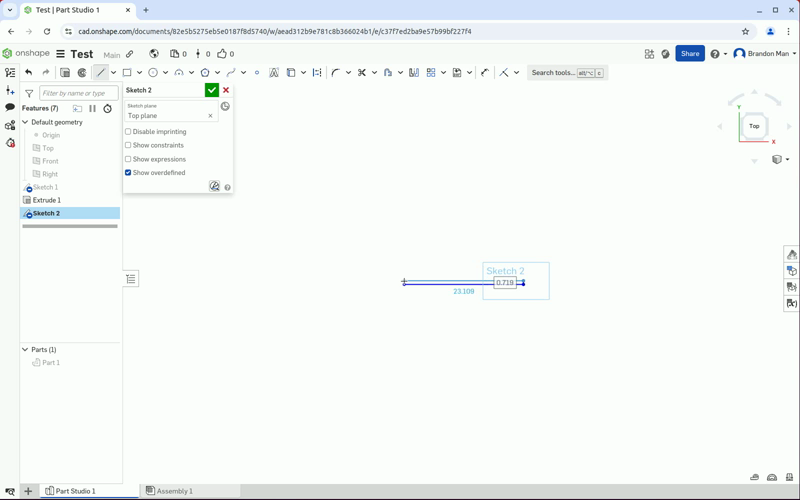
scroll(6)
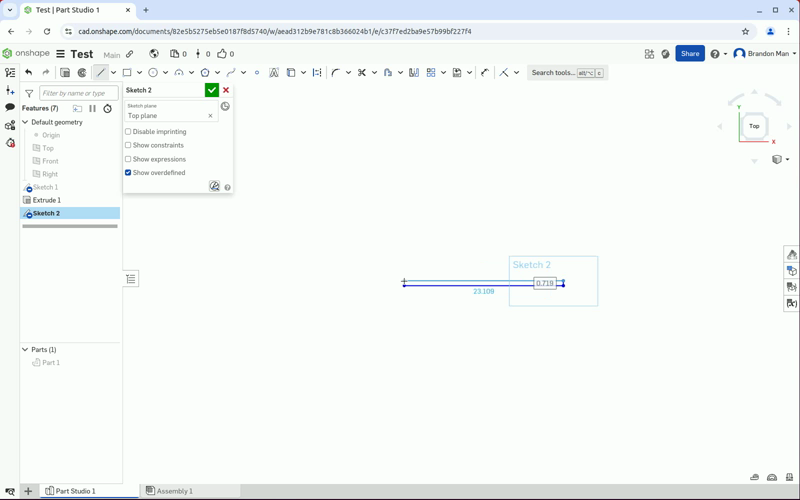
scroll(6)
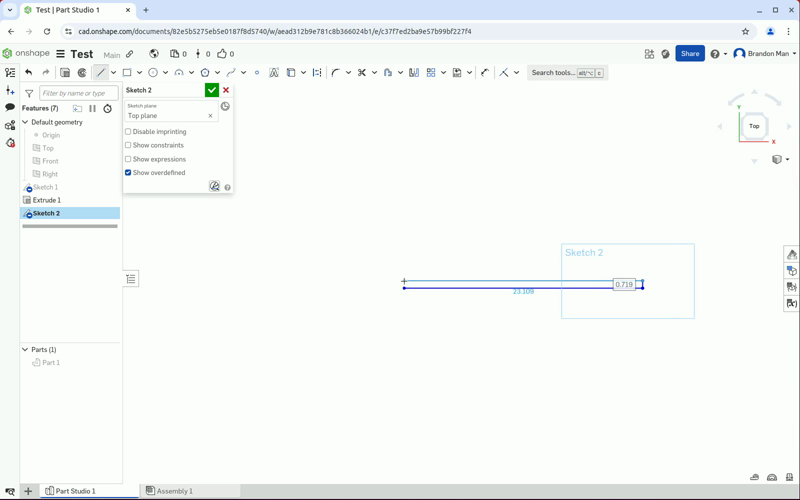
scroll(6)
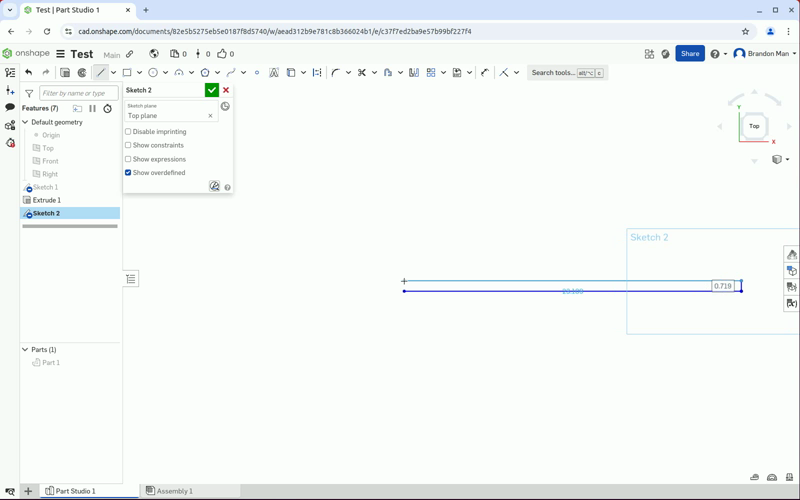
scroll(6)
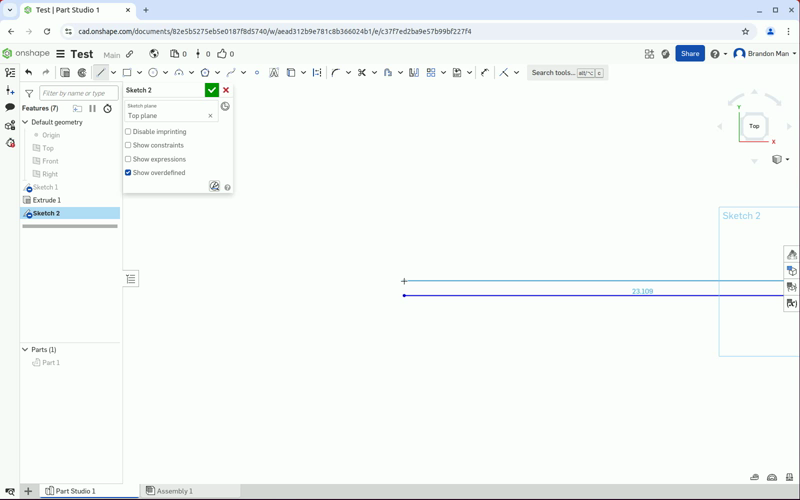
scroll(6)
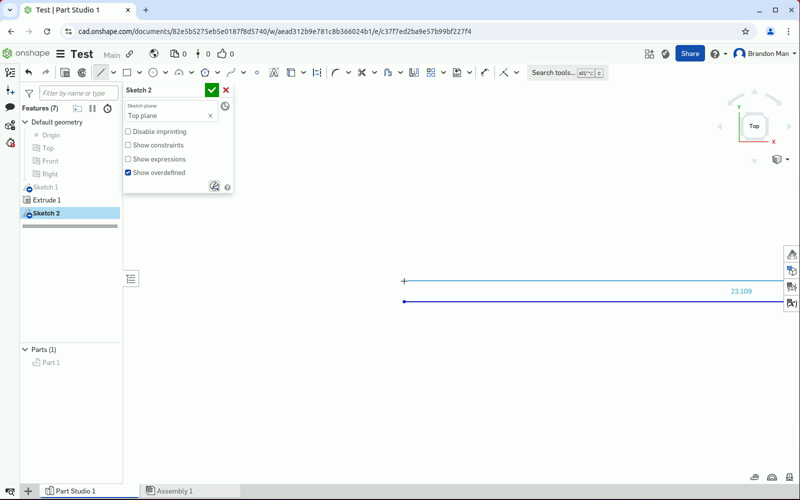
scroll(6)
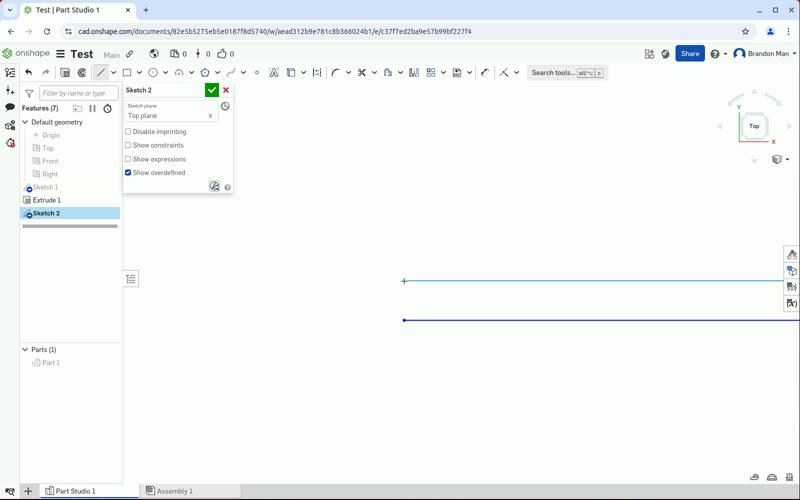
click(404, 280)
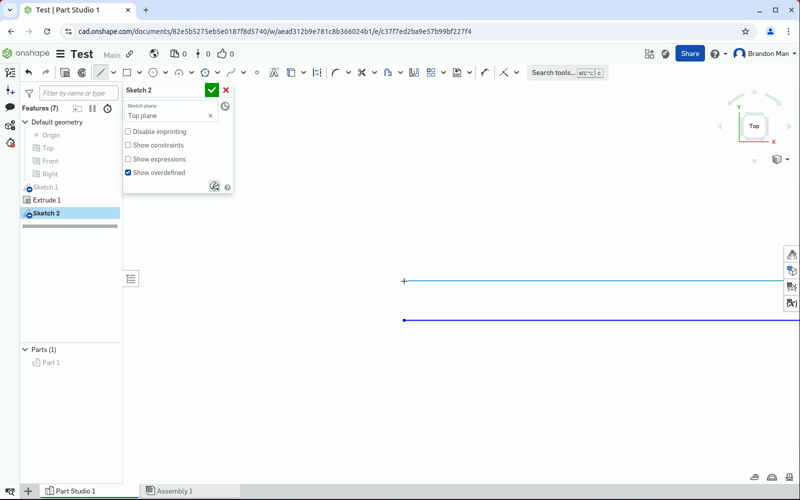
scroll(-6)
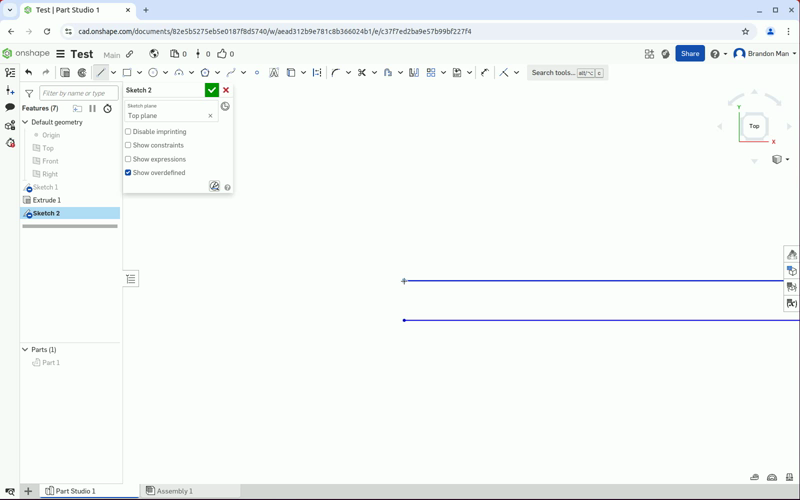
scroll(-6)
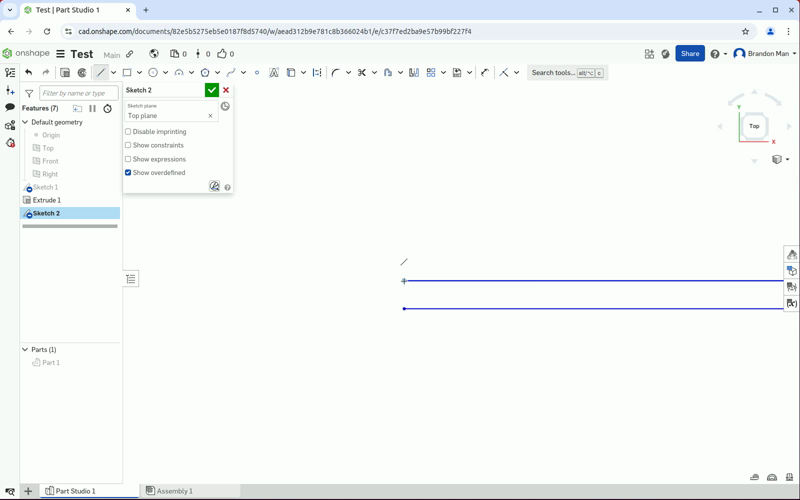
scroll(-6)
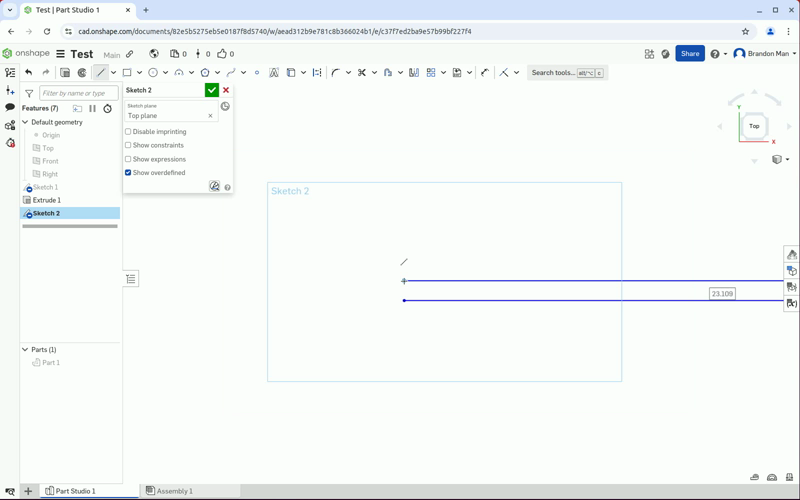
scroll(-6)
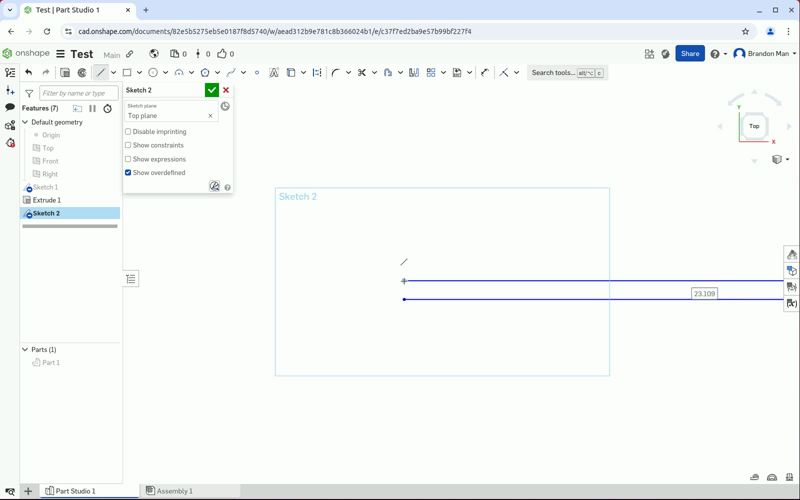
scroll(-6)
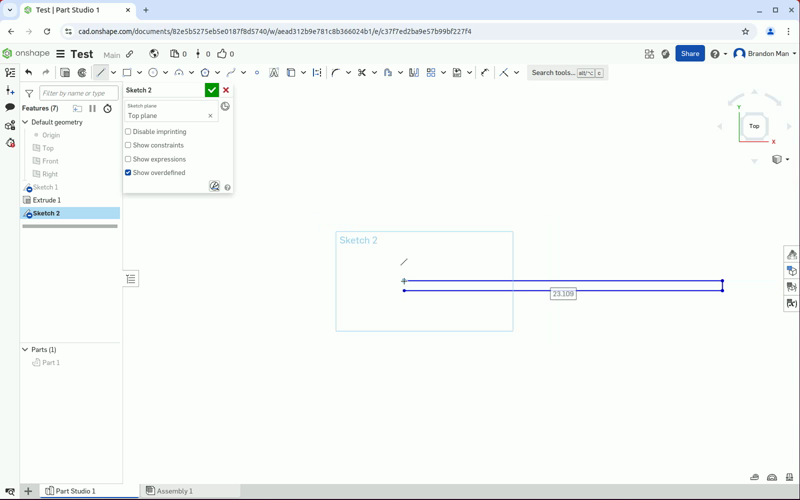
scroll(-6)
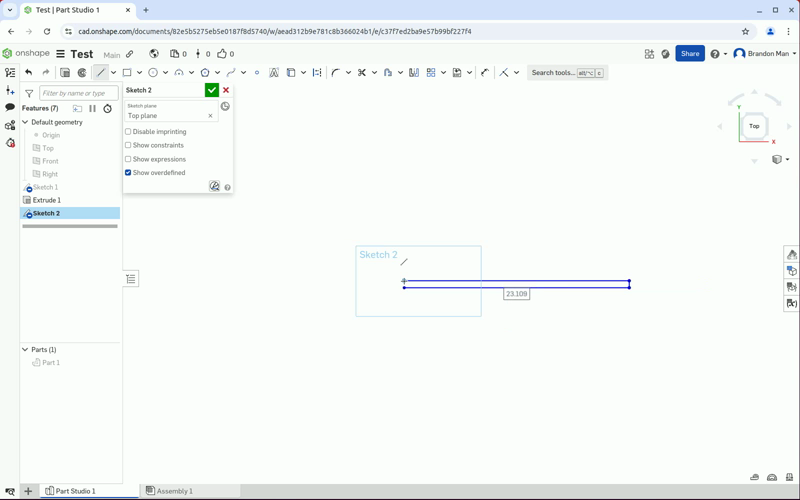
scroll(-6)
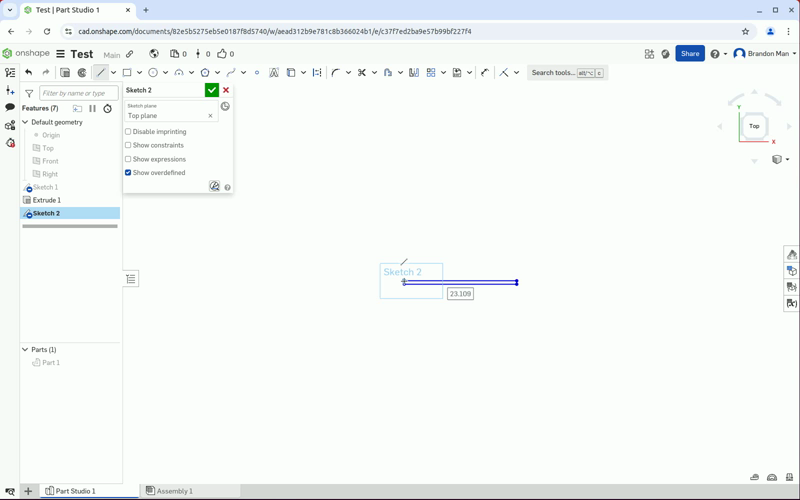
key_up(shift)
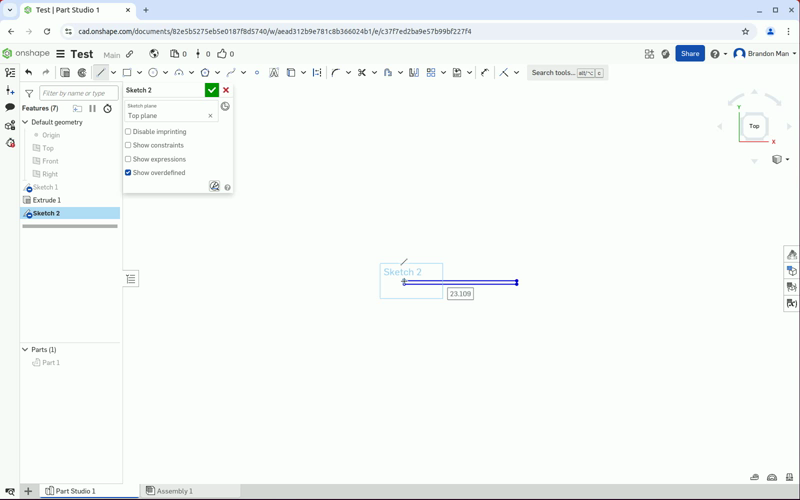
mouse_move(434, 280)
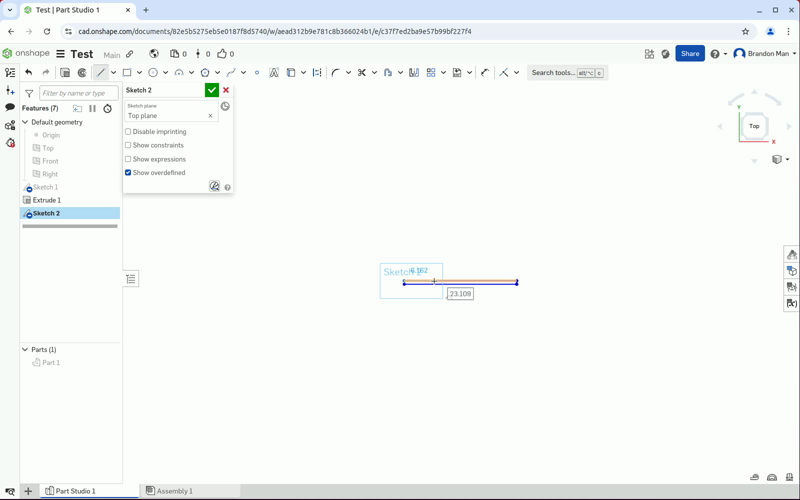
key_down(shift)
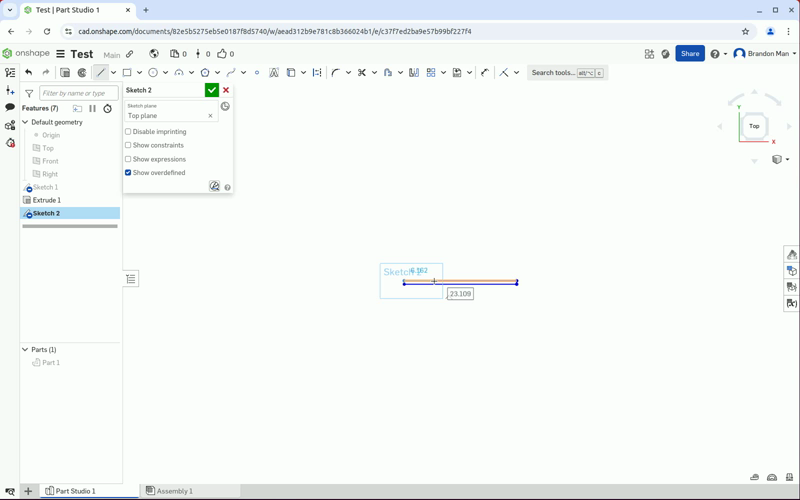
mouse_move(404, 284)
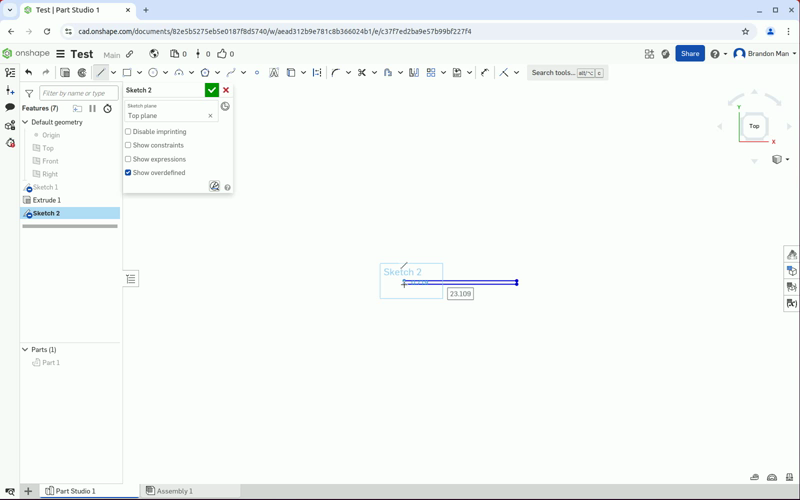
scroll(6)
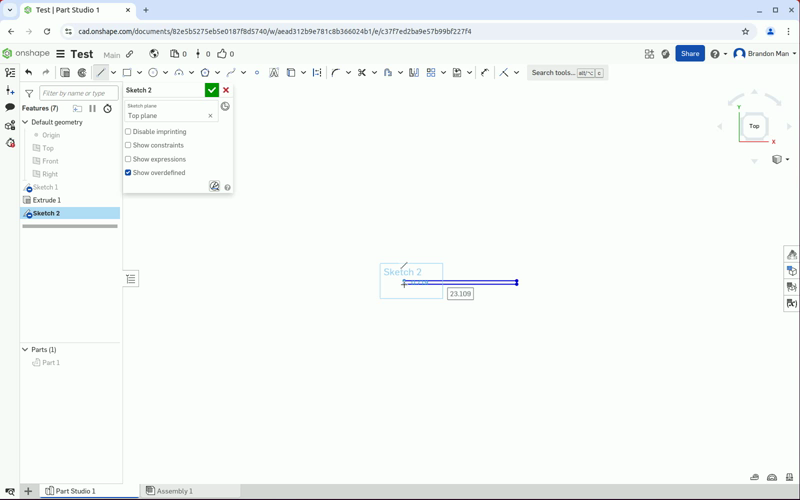
scroll(6)
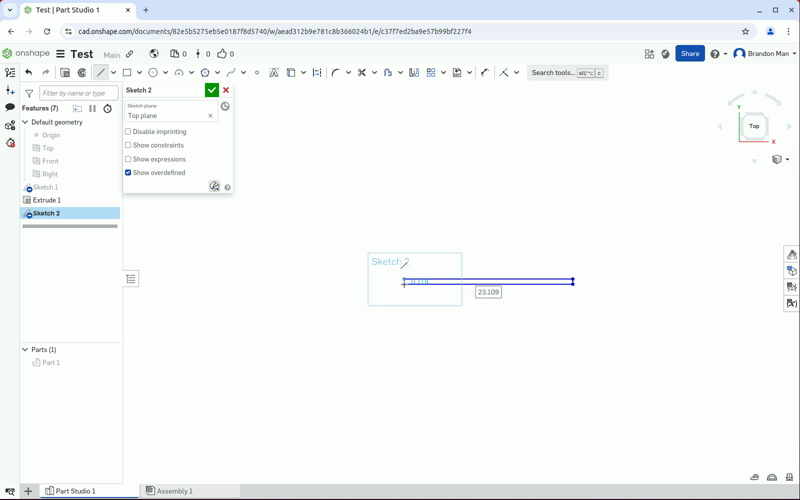
scroll(6)
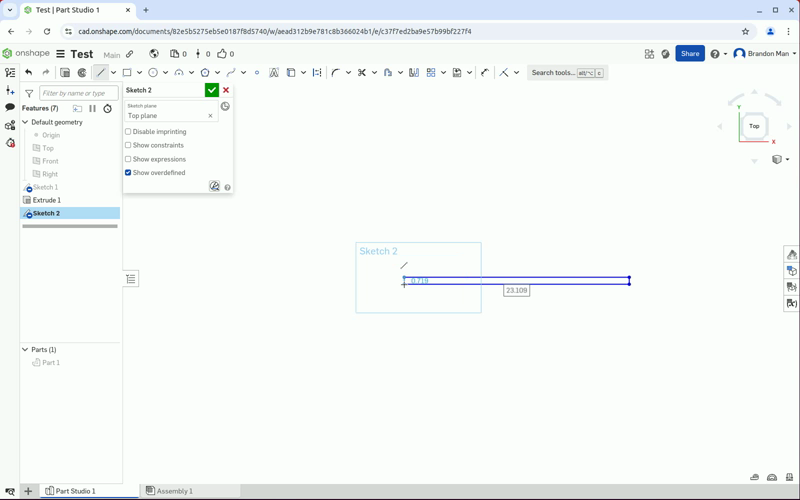
scroll(6)
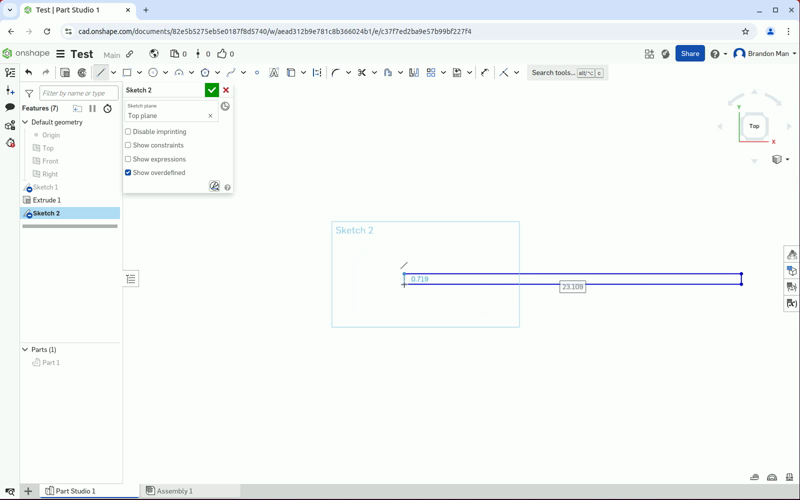
scroll(6)
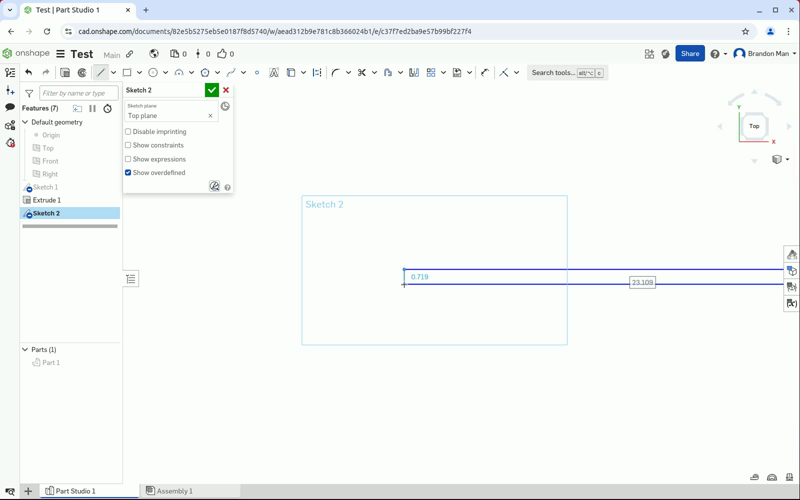
scroll(6)
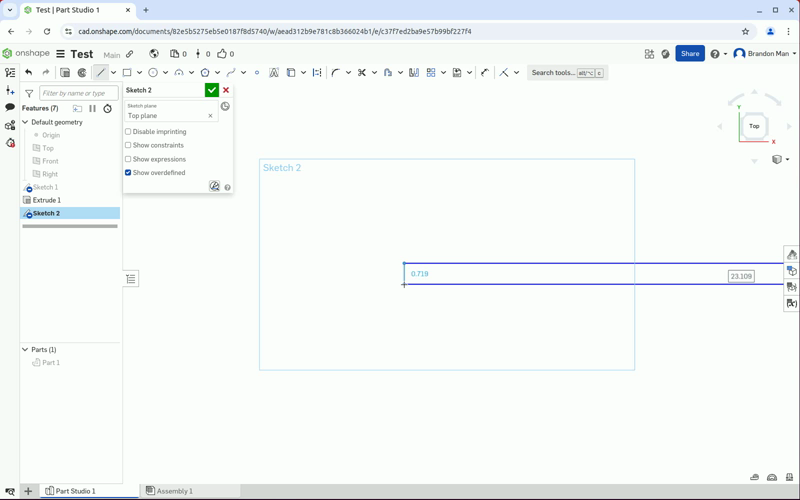
scroll(6)
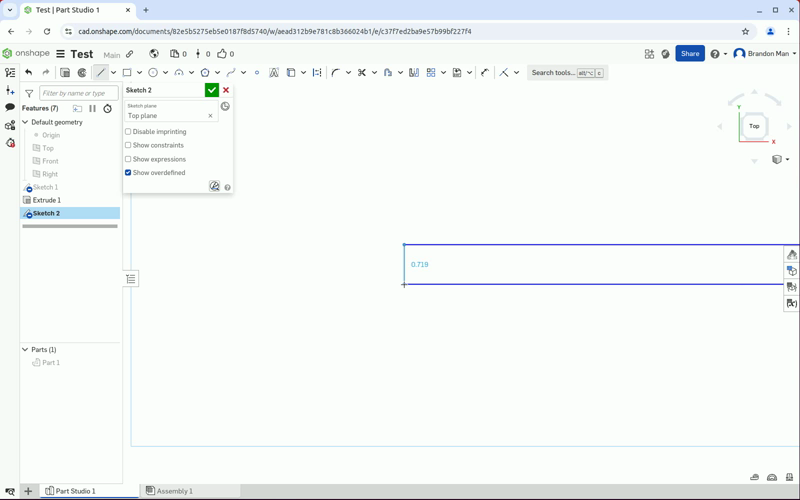
key_up(shift)
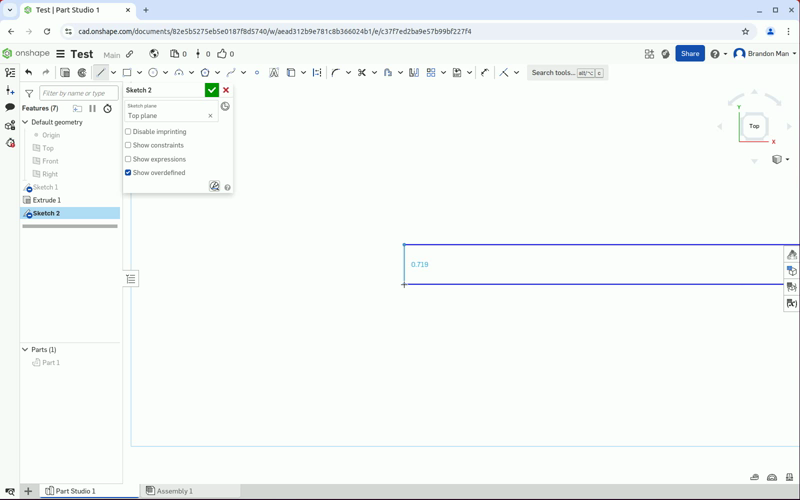
click(404, 284)
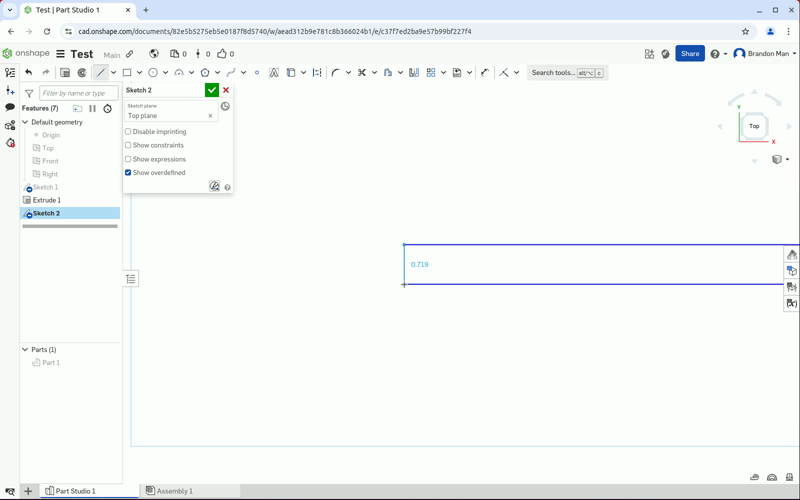
scroll(-6)
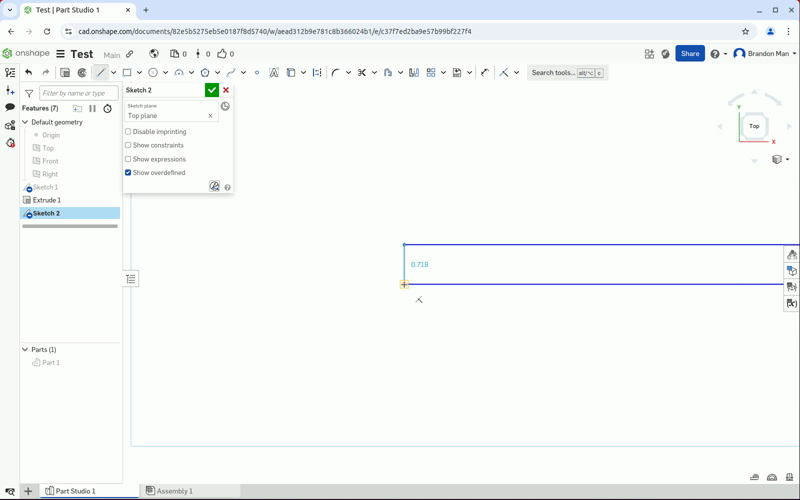
scroll(-6)
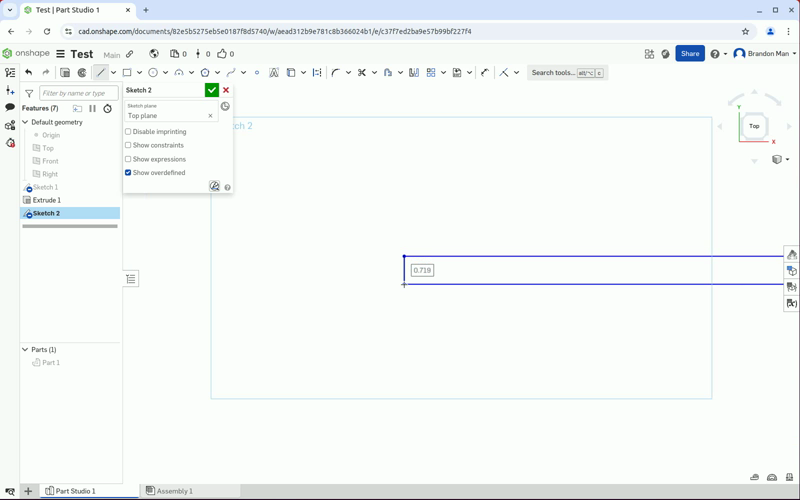
scroll(-6)
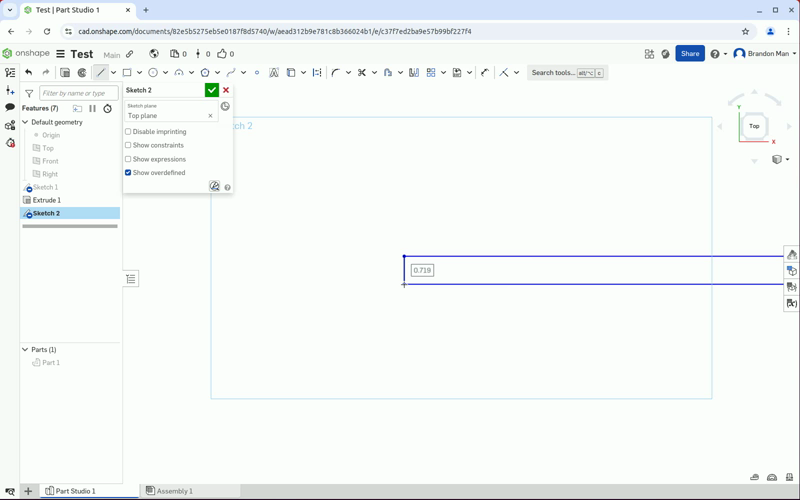
scroll(-6)
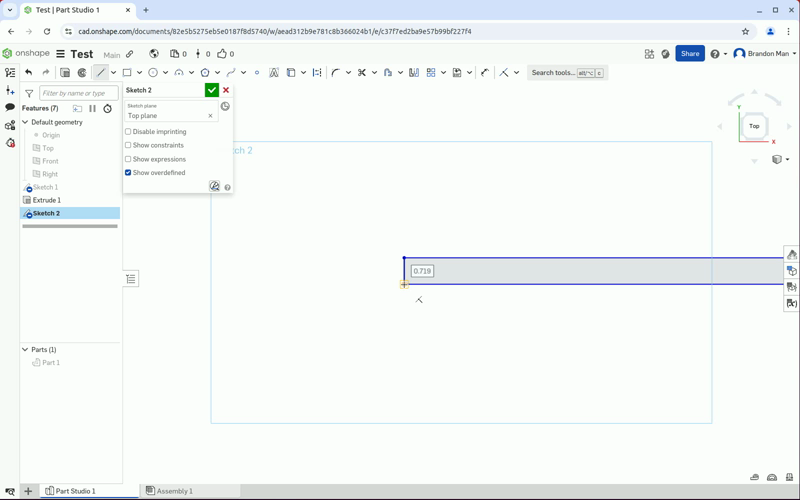
scroll(-6)
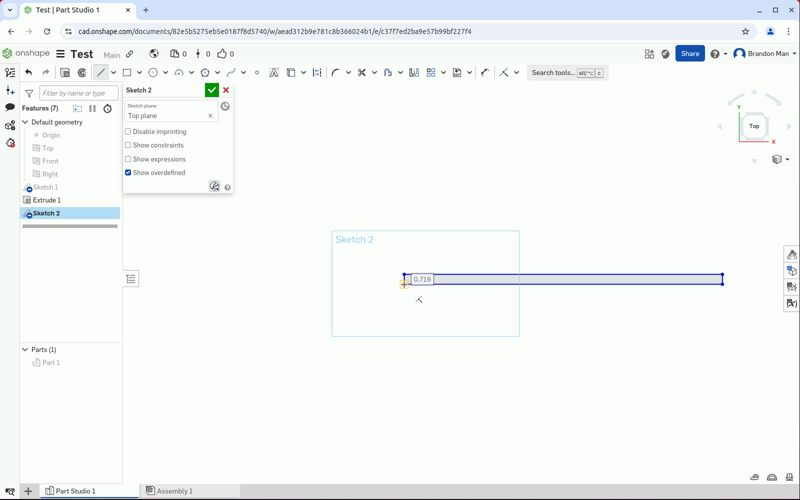
scroll(-6)
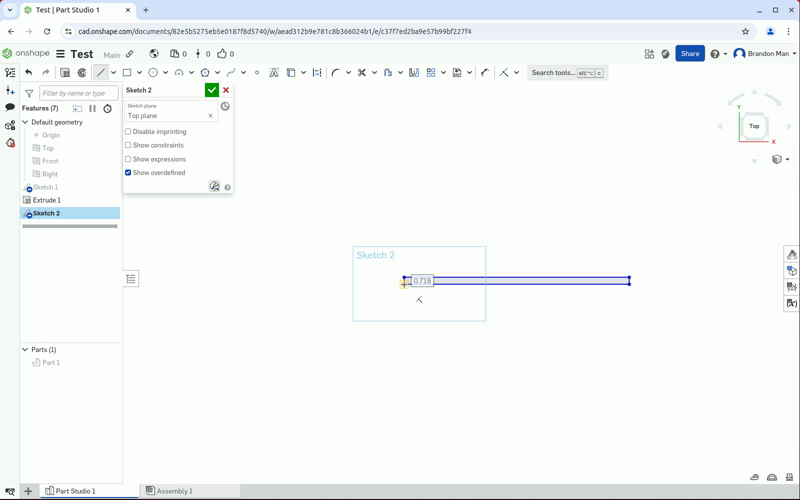
scroll(-6)
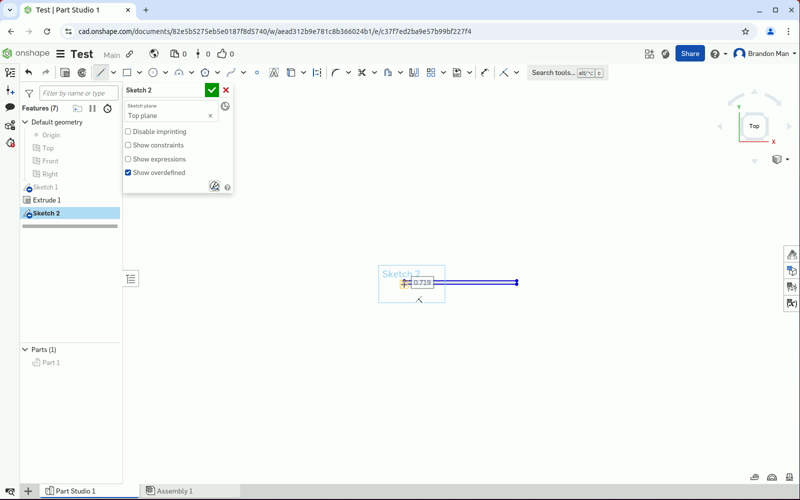
key(esc)
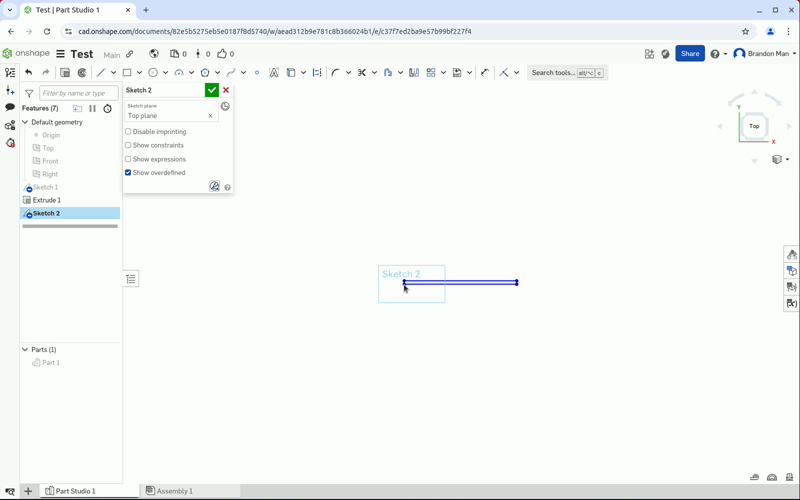
mouse_move(420, 281)
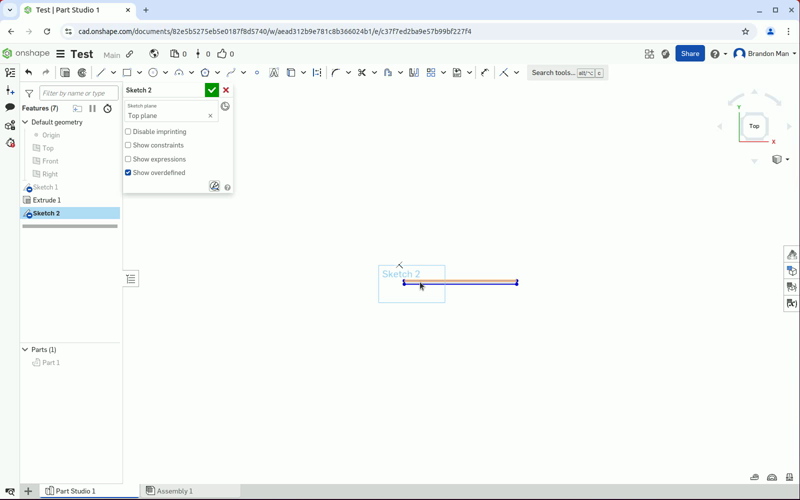
scroll(6)
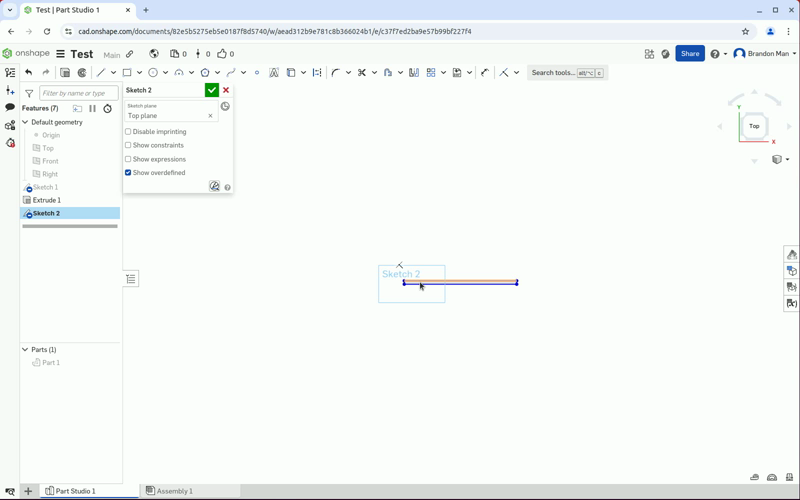
scroll(6)
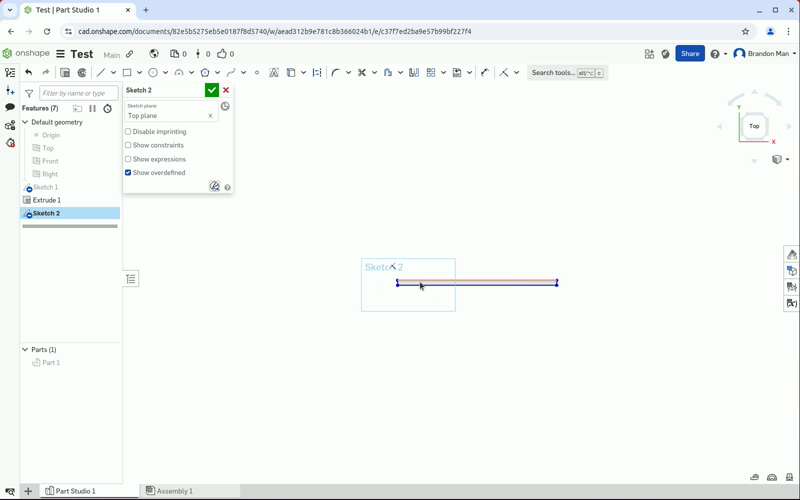
scroll(6)
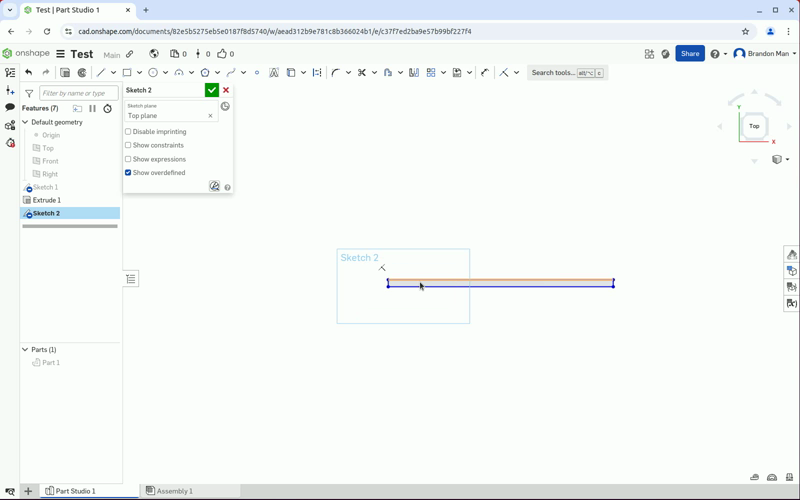
scroll(6)
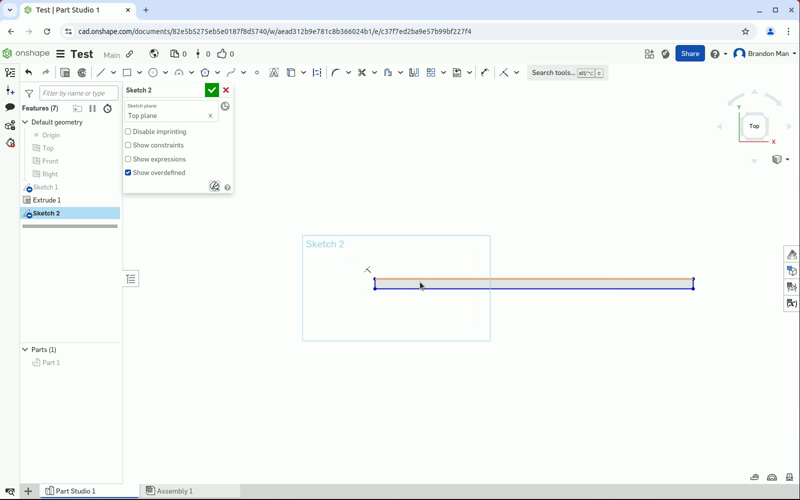
scroll(6)
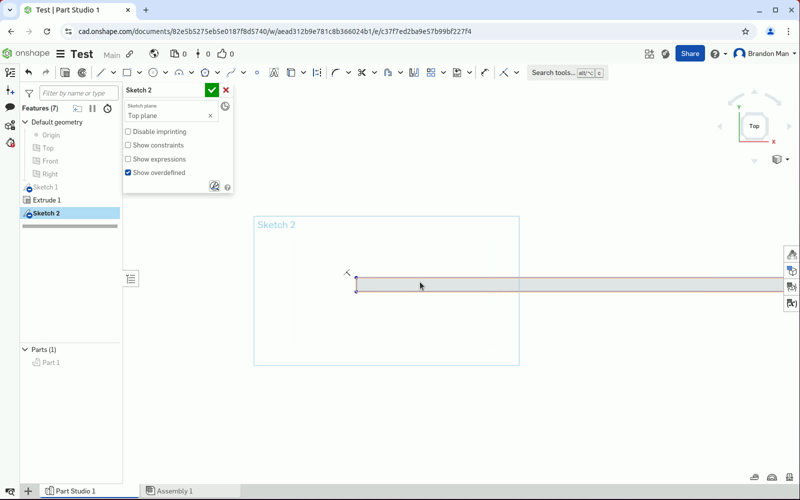
scroll(6)
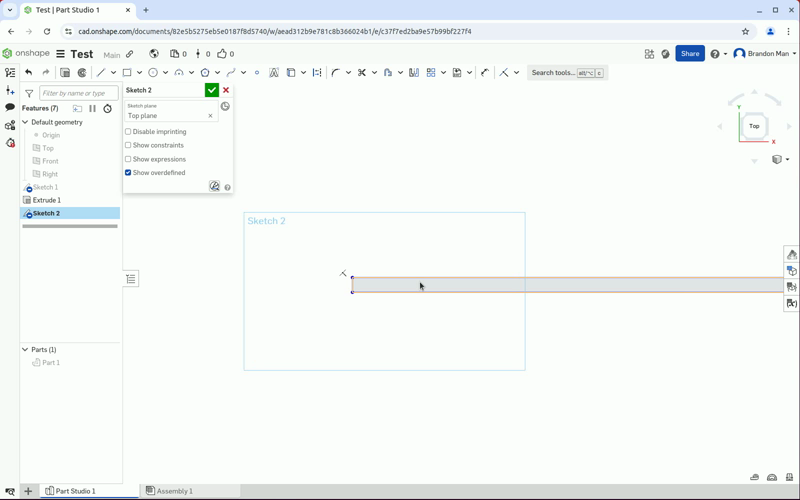
scroll(6)
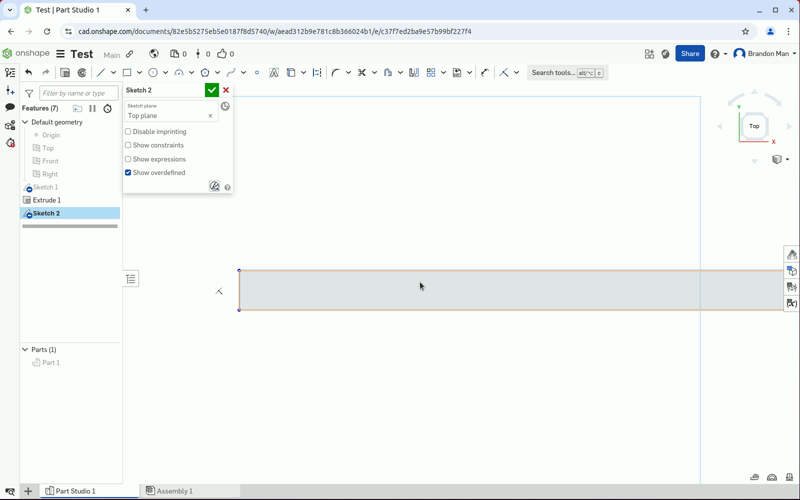
click(420, 281)
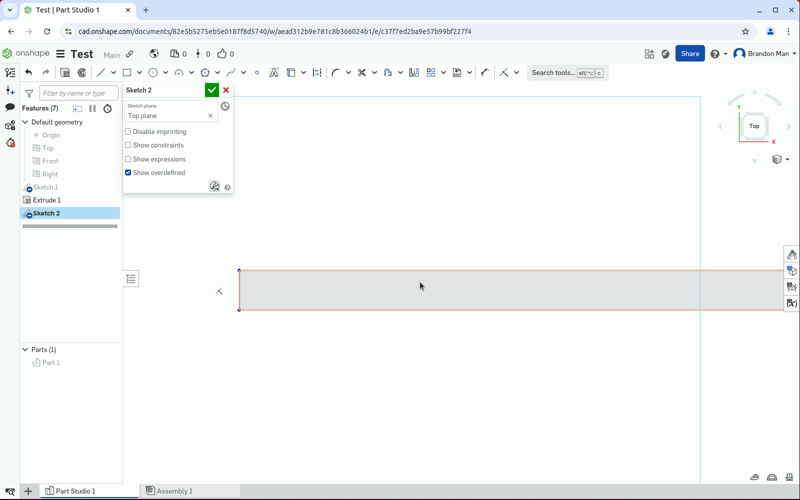
scroll(-6)
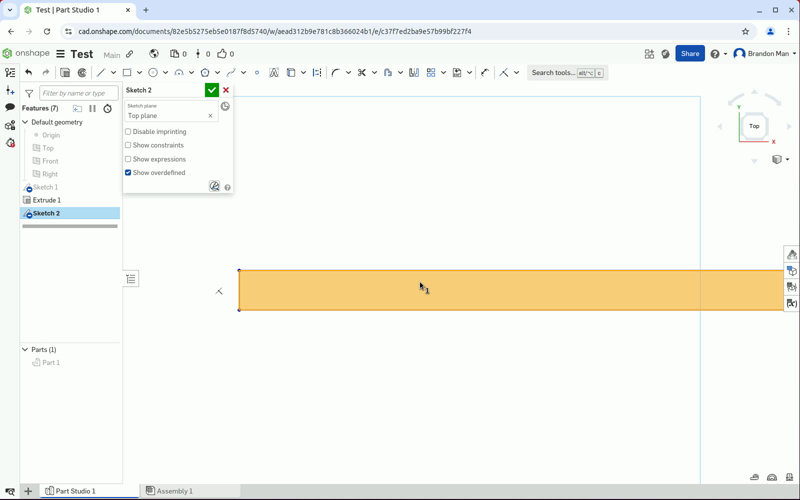
scroll(-6)
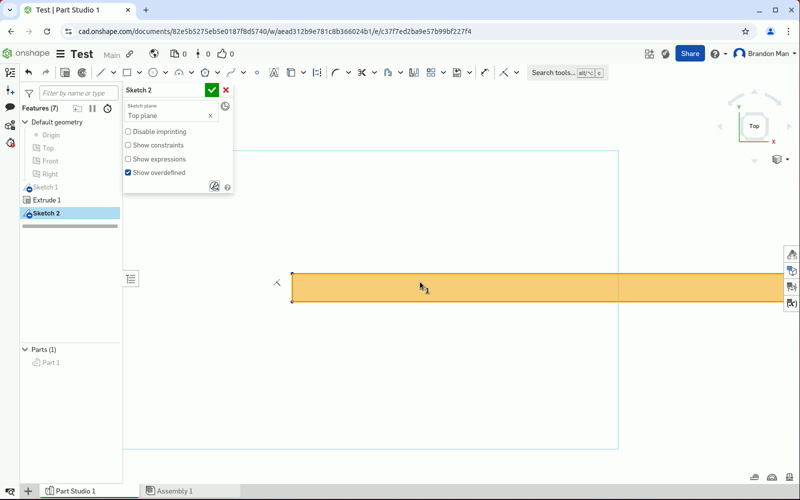
scroll(-6)
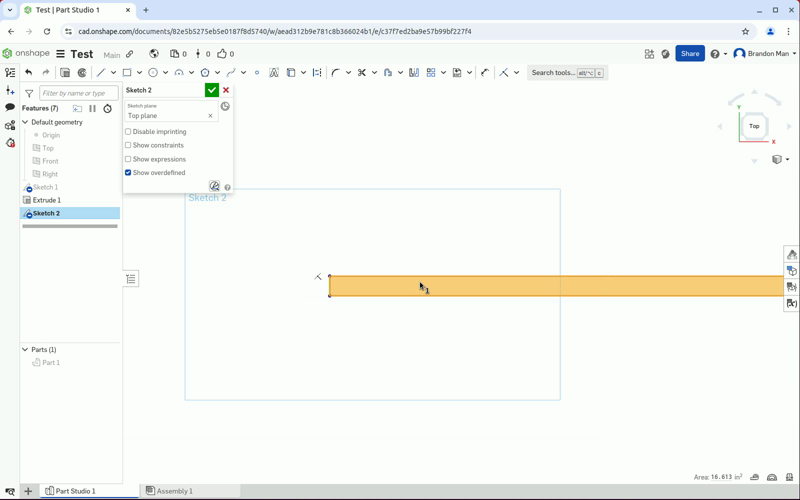
scroll(-6)
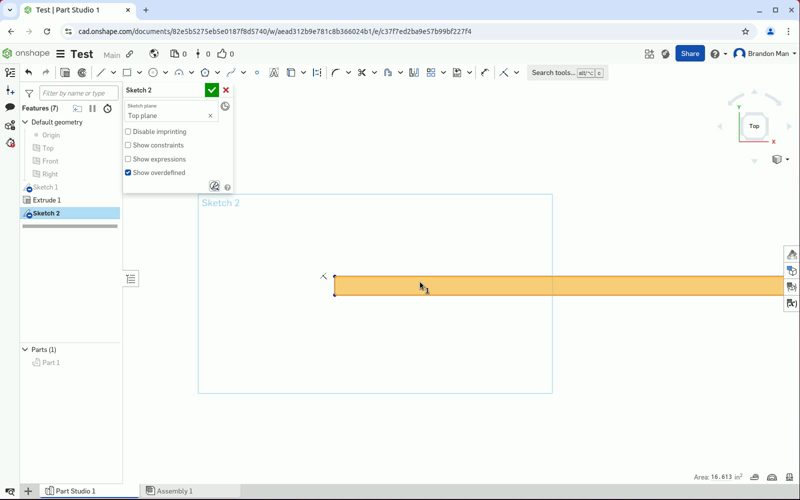
scroll(-6)
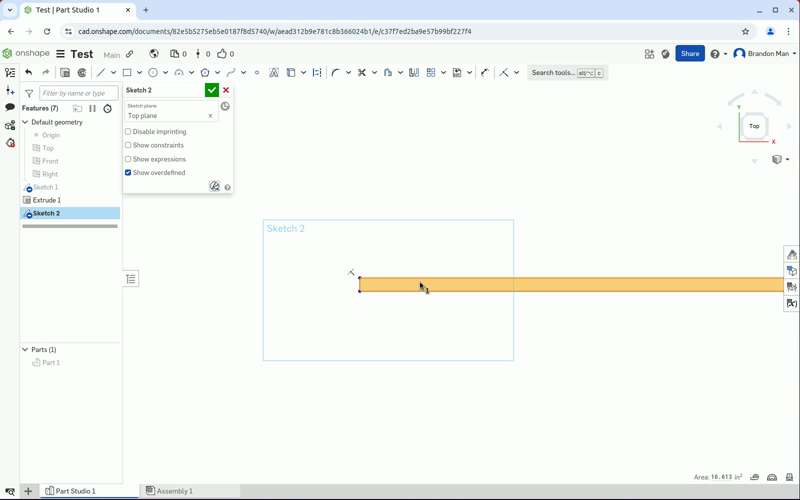
scroll(-6)
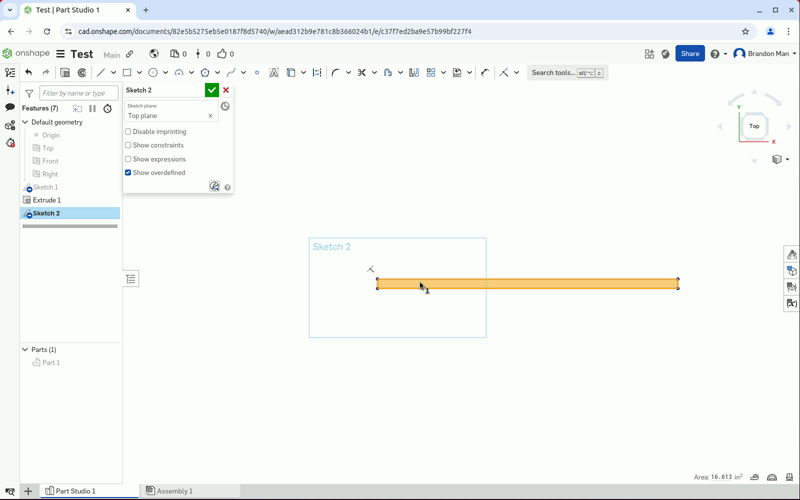
scroll(-6)
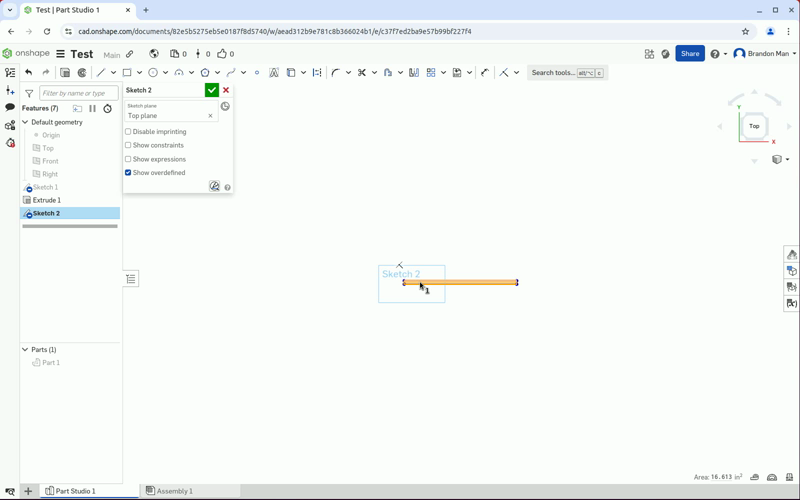
mouse_move(73, 352)
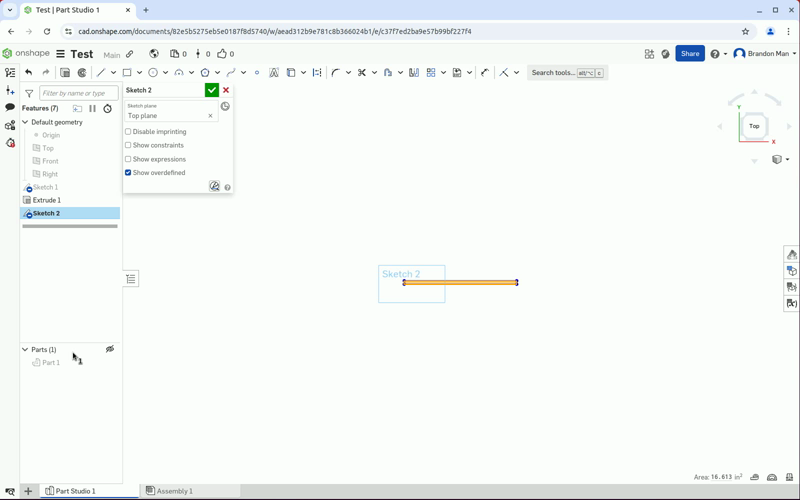
key(shift+y)
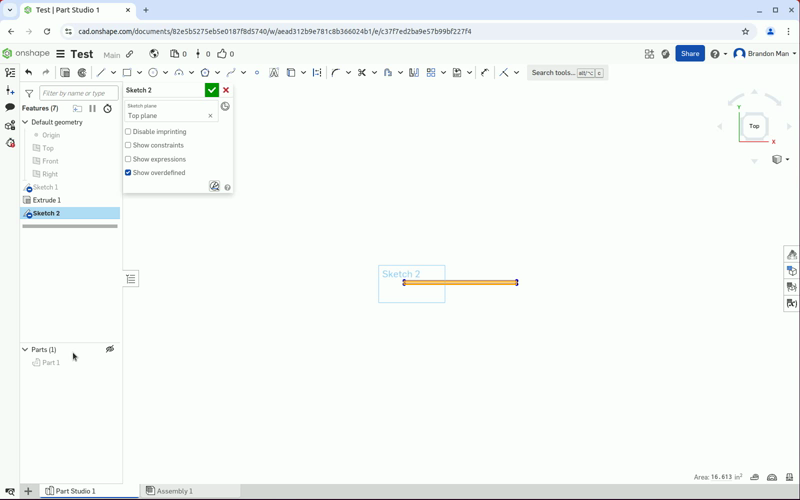
key(shift+e)
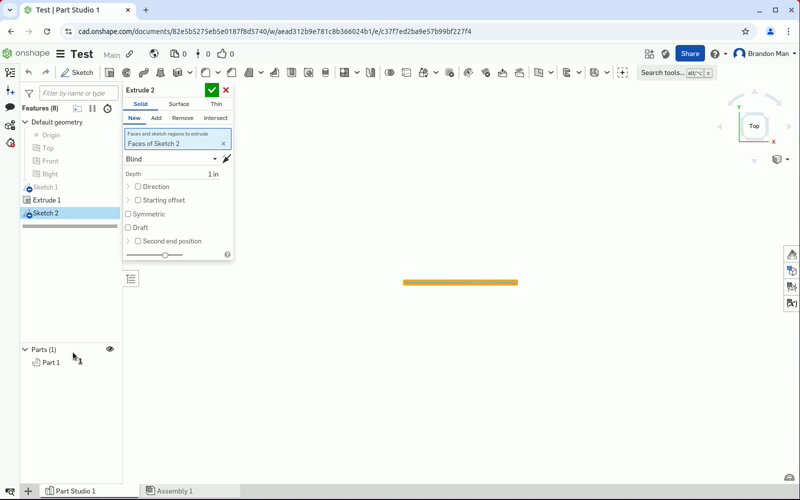
mouse_move(143, 106)
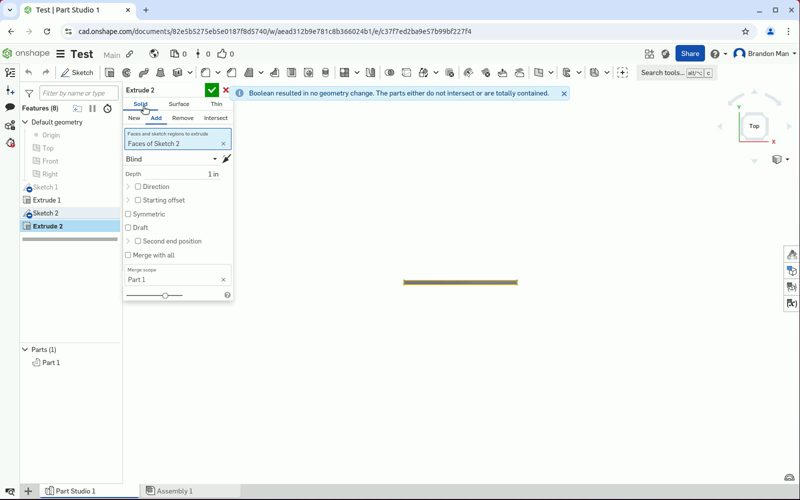
click(143, 106)
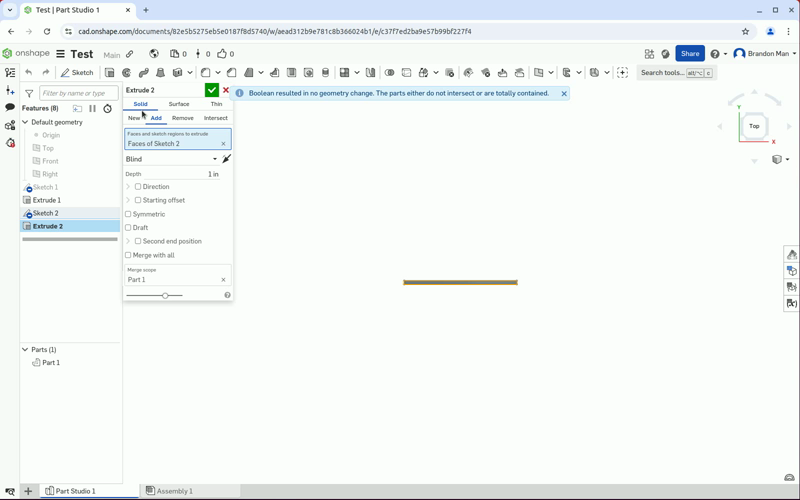
mouse_move(137, 120)
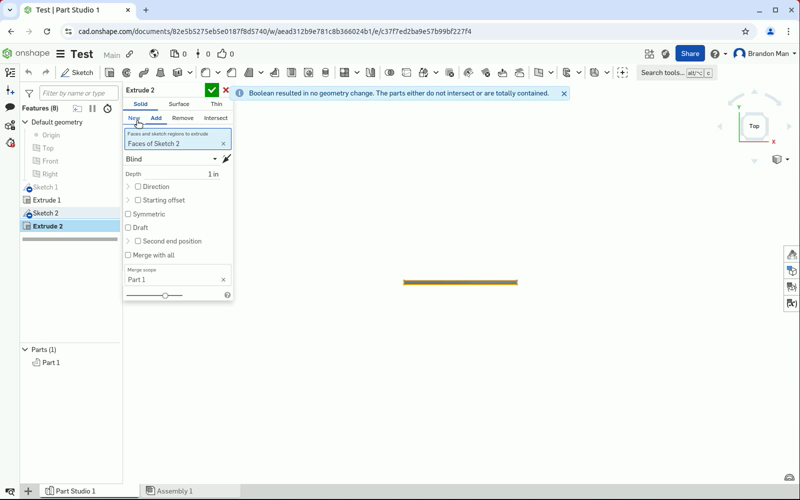
click(137, 120)
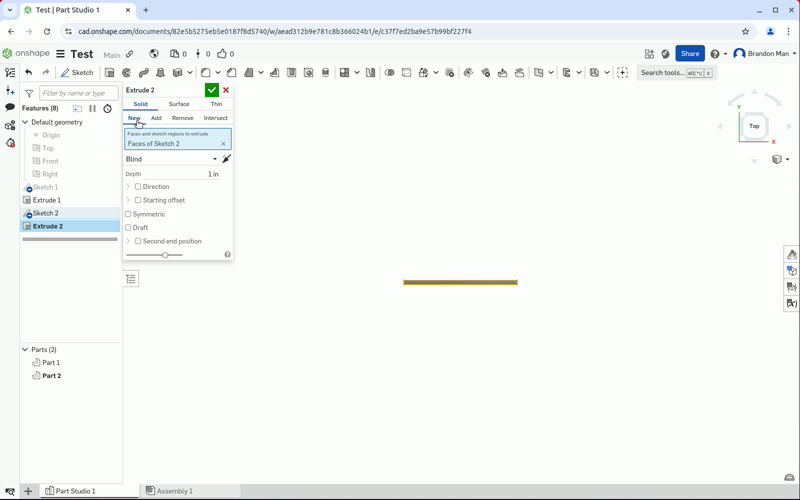
key(tab, 4)
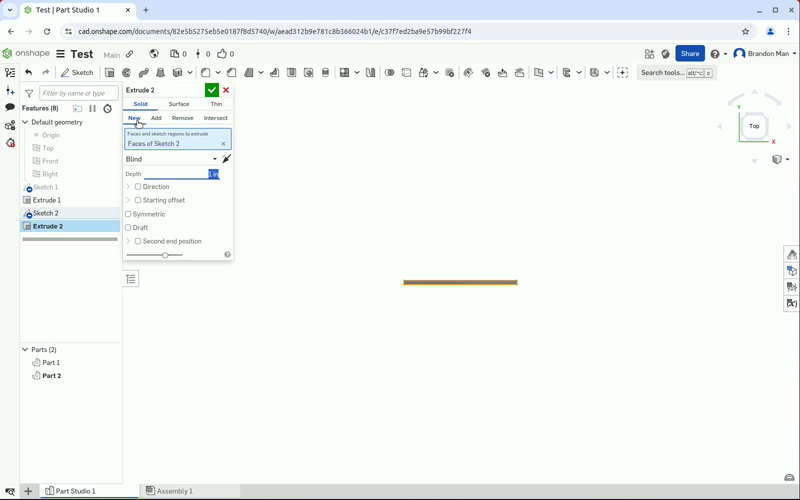
text(23.108)
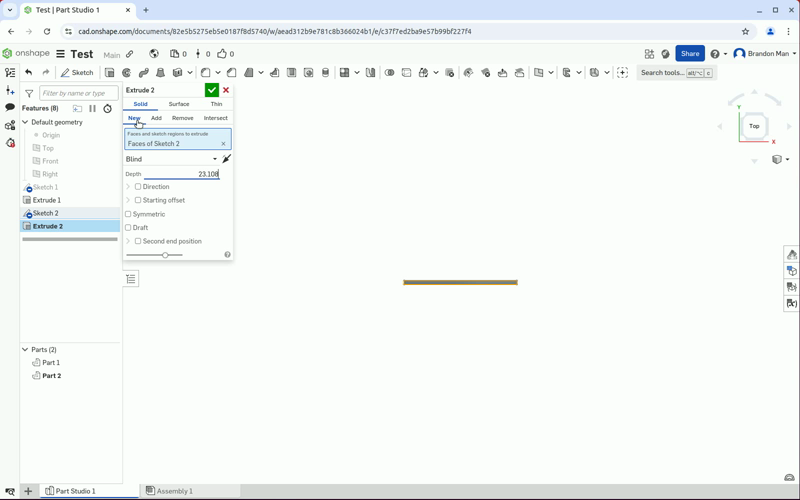
key(enter)
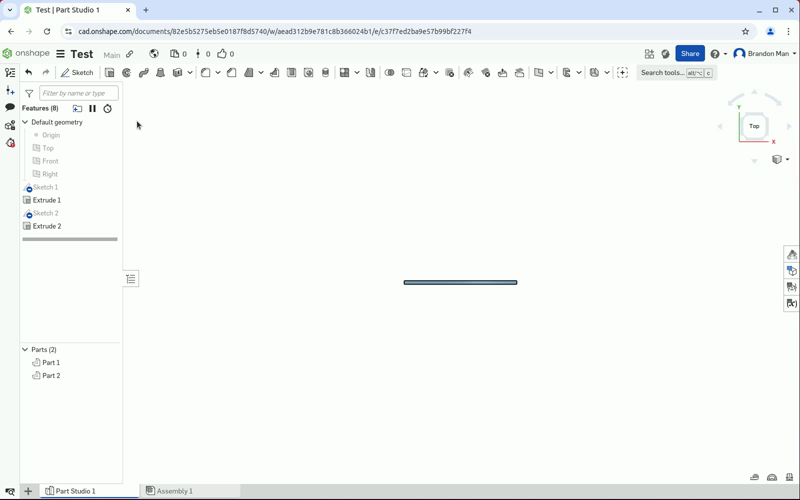
key(shift+h)
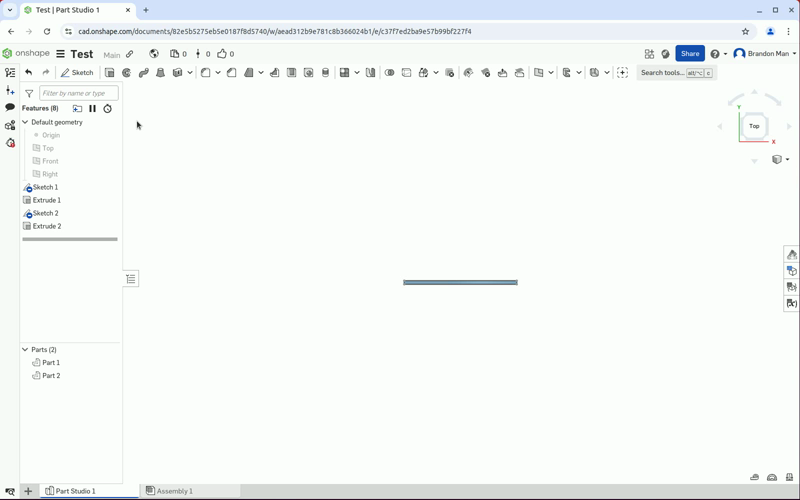
key(shift+h)
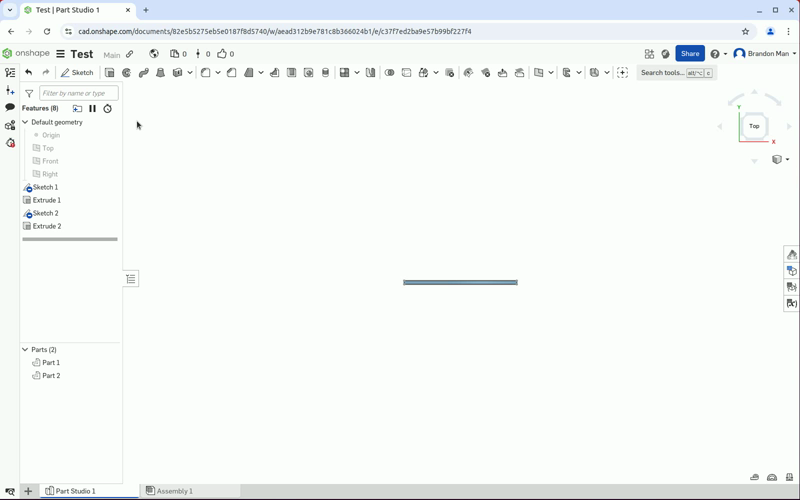
key(shift+7)
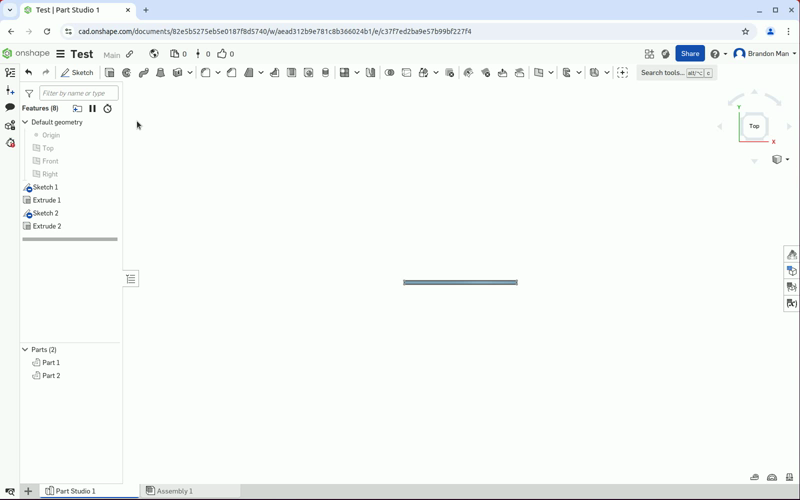
key(up, 3)
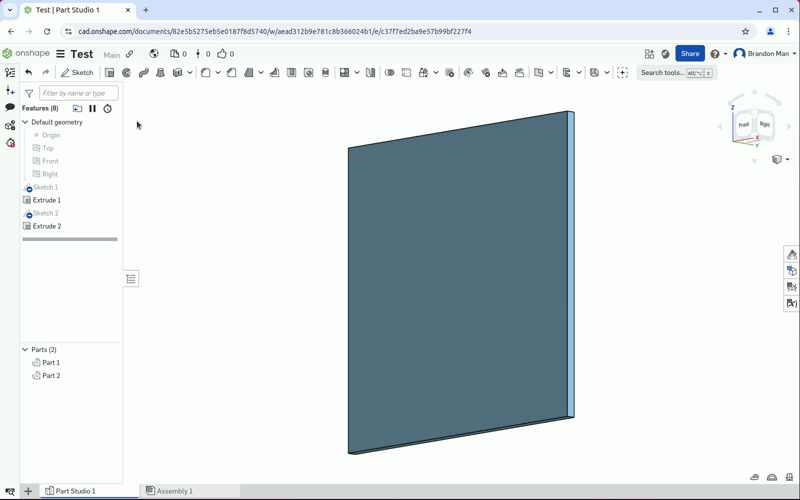
key(left, 3)
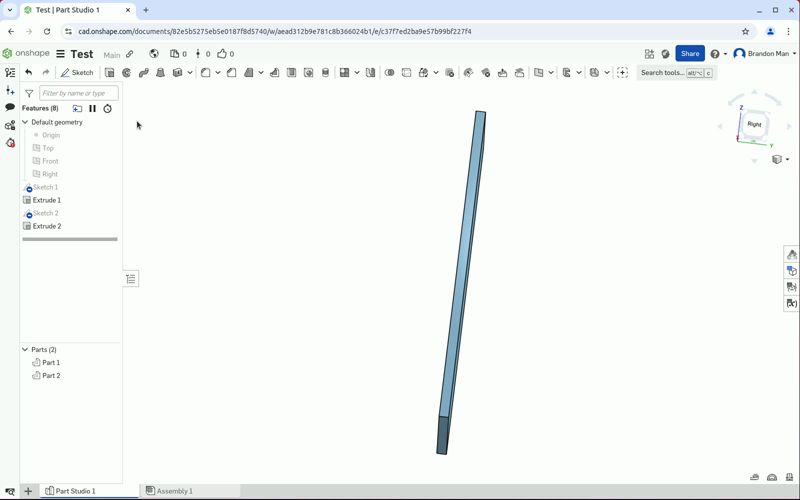
key(right, 3)
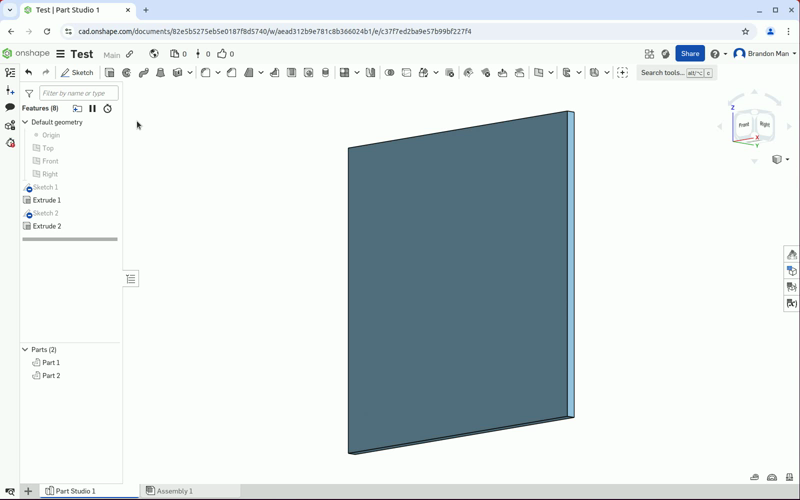
key(down, 3)
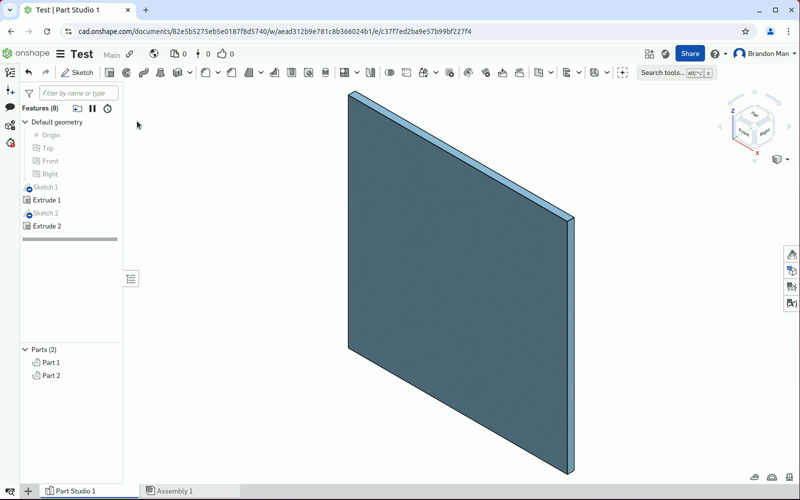
mouse_move(73, 189)
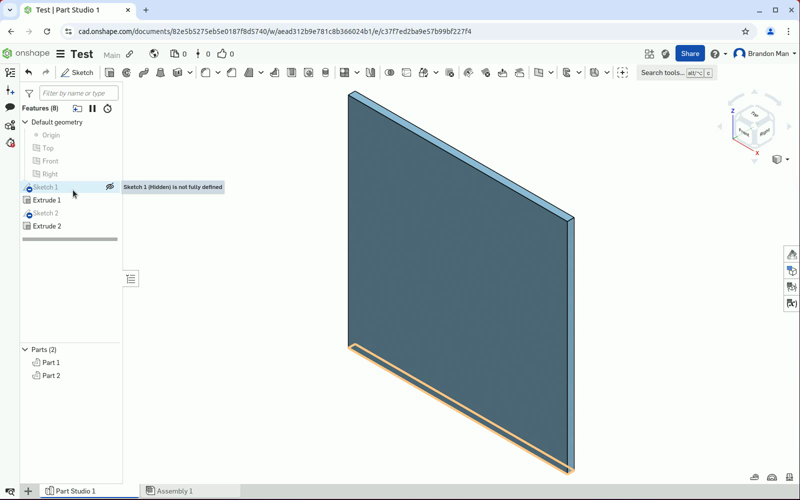
click(73, 189)